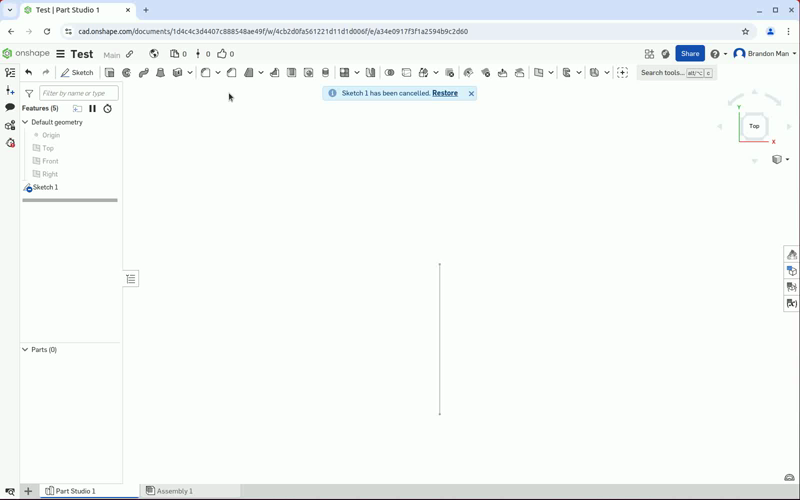
key(shift+h)
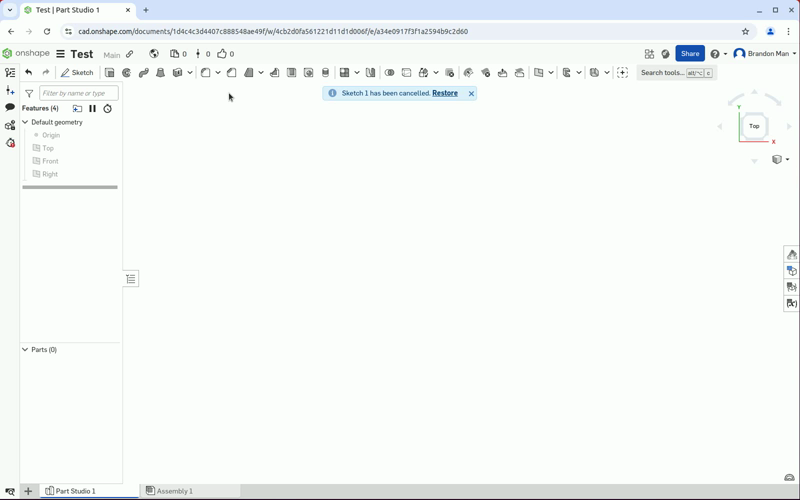
mouse_move(73, 352)
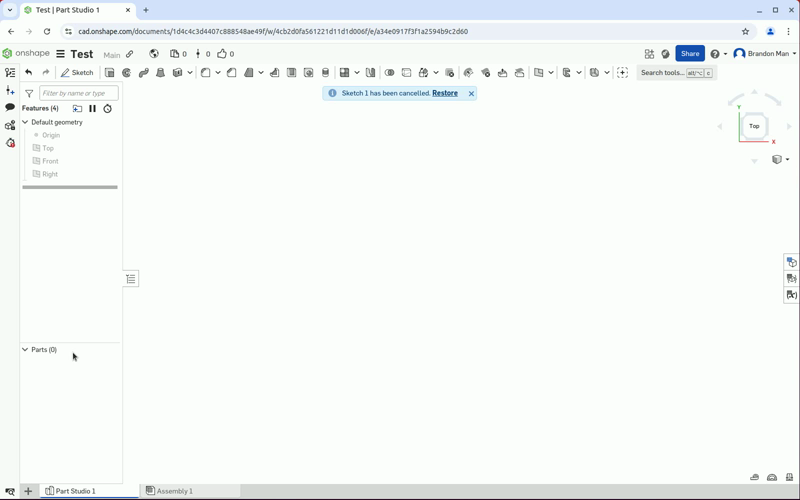
key(y)
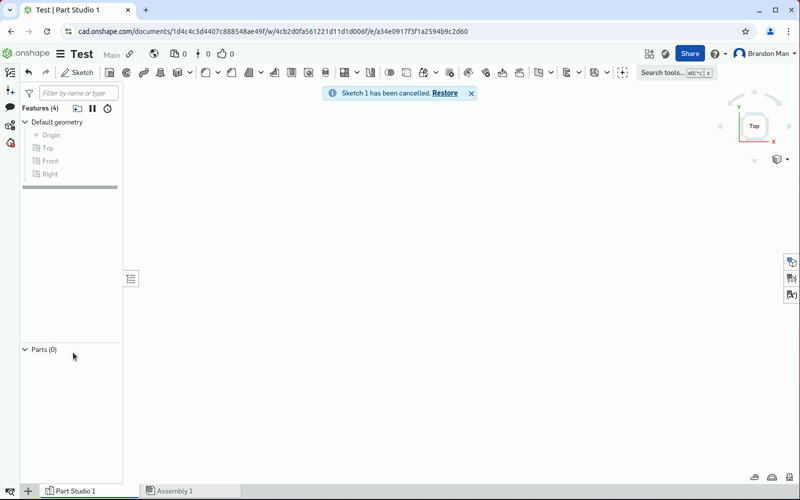
key(shift+p)
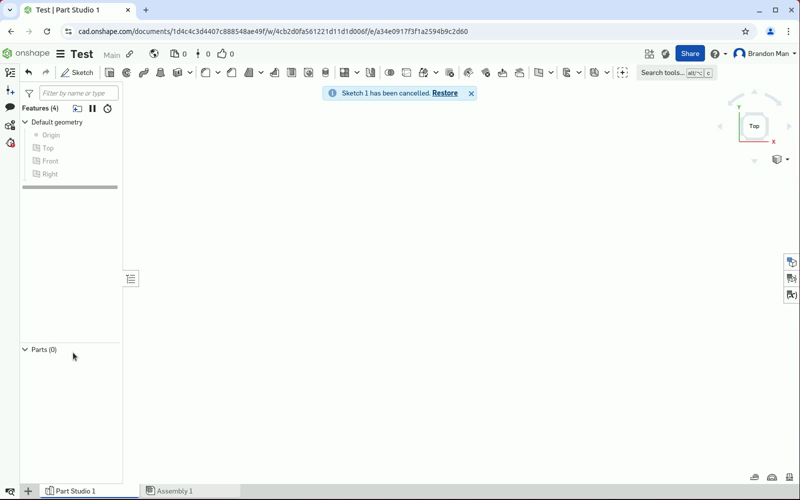
key(space)
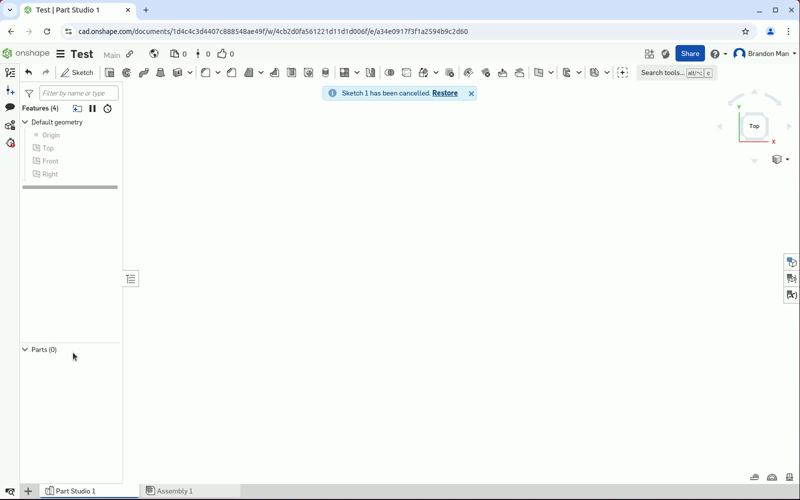
key_down(shift)
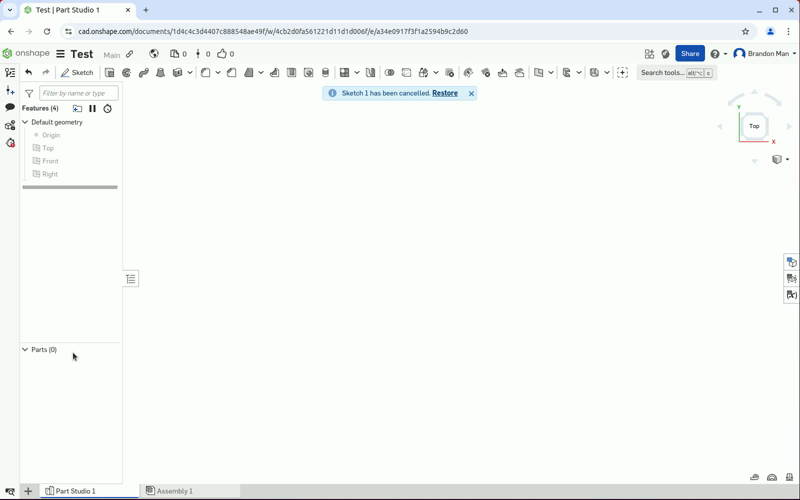
key(up)
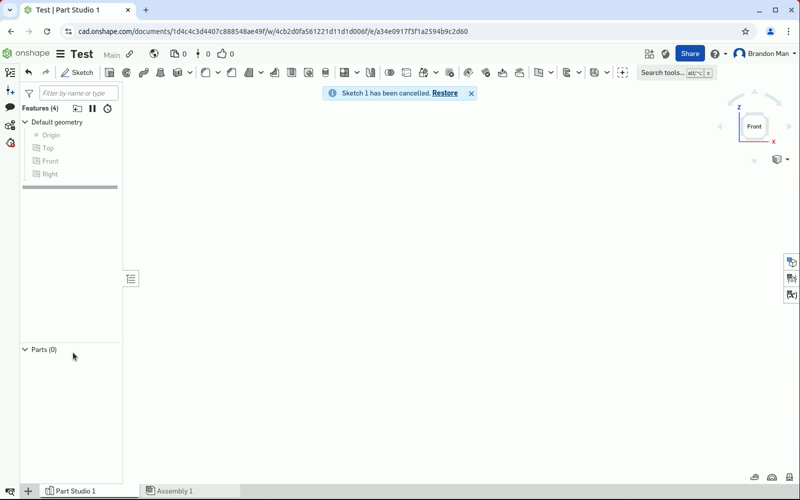
key_up(shift)
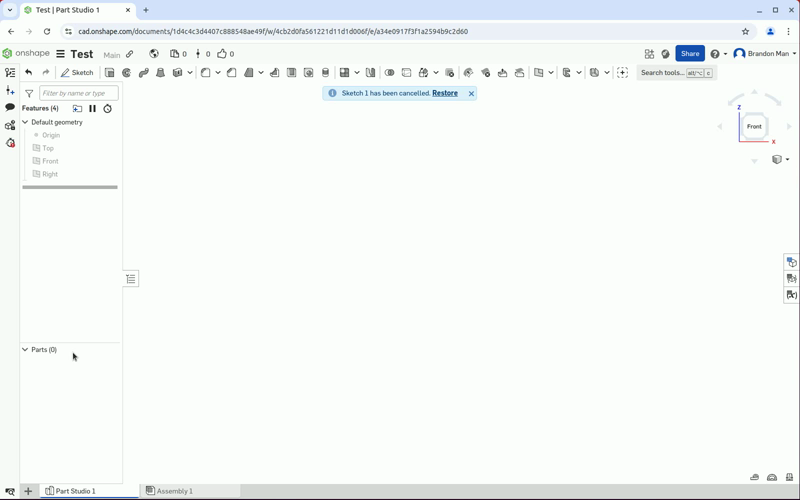
mouse_move(73, 352)
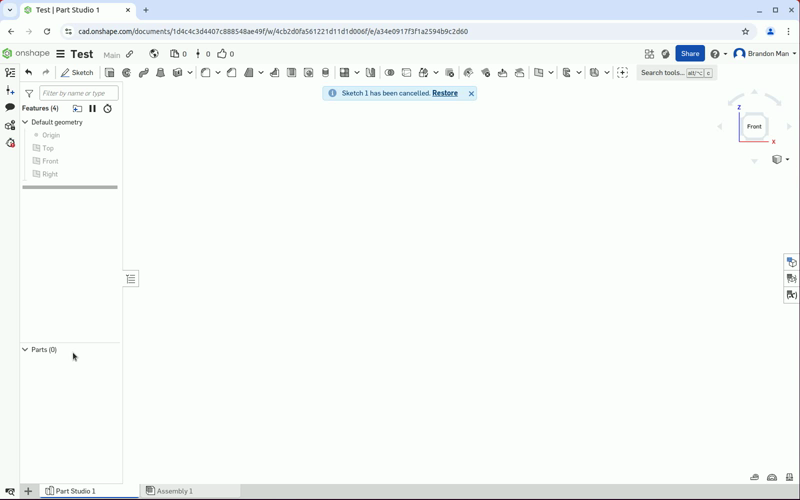
key(shift+y)
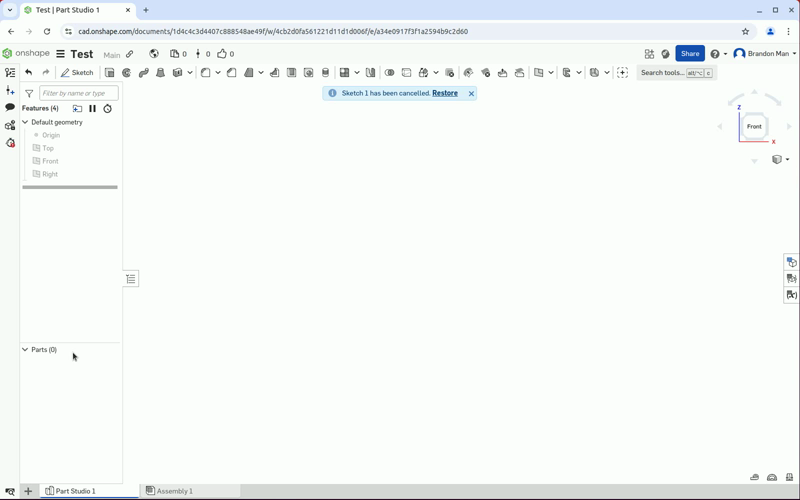
key(shift+s)
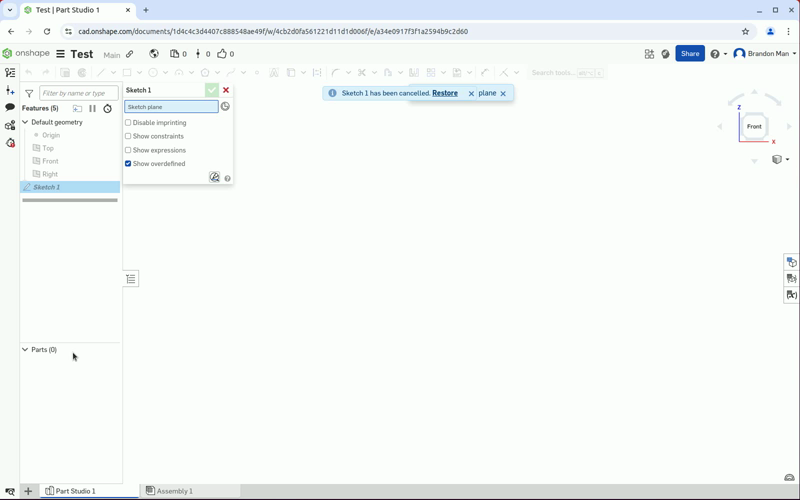
mouse_move(73, 163)
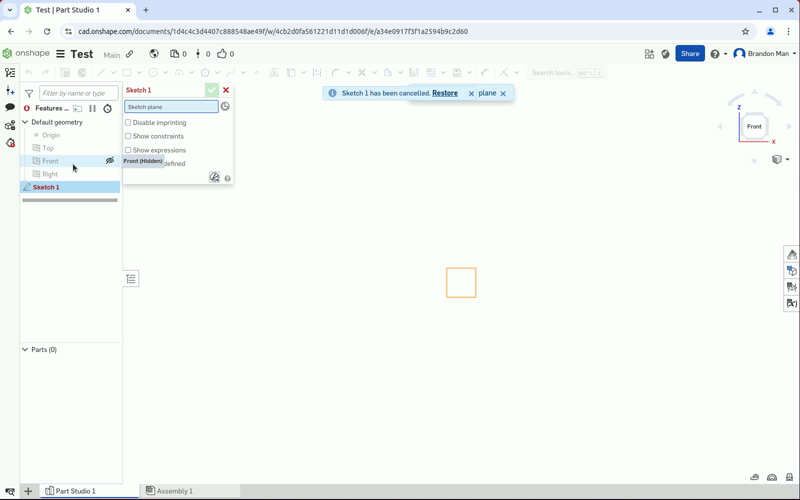
click(73, 163)
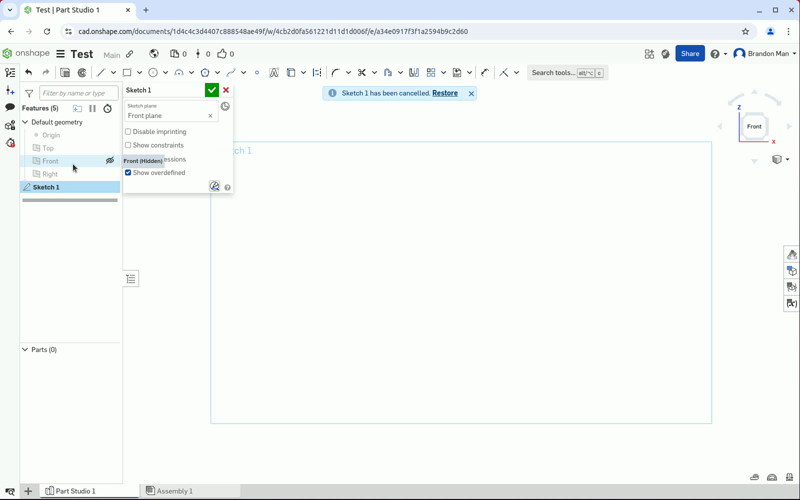
mouse_move(73, 352)
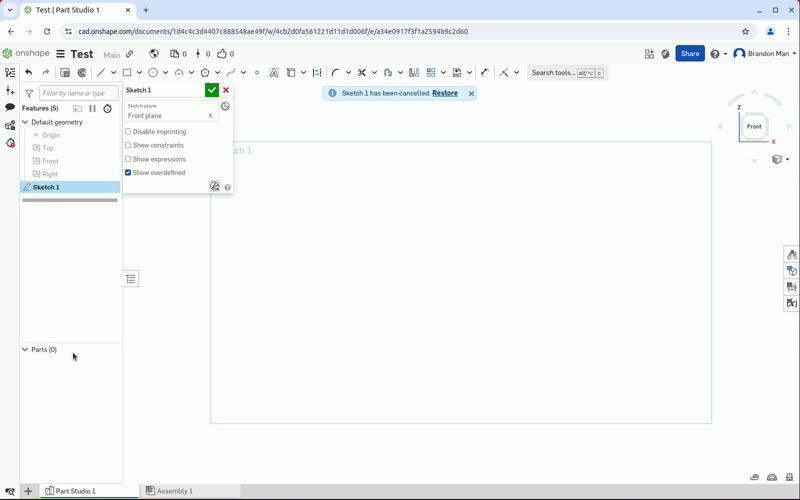
key(y)
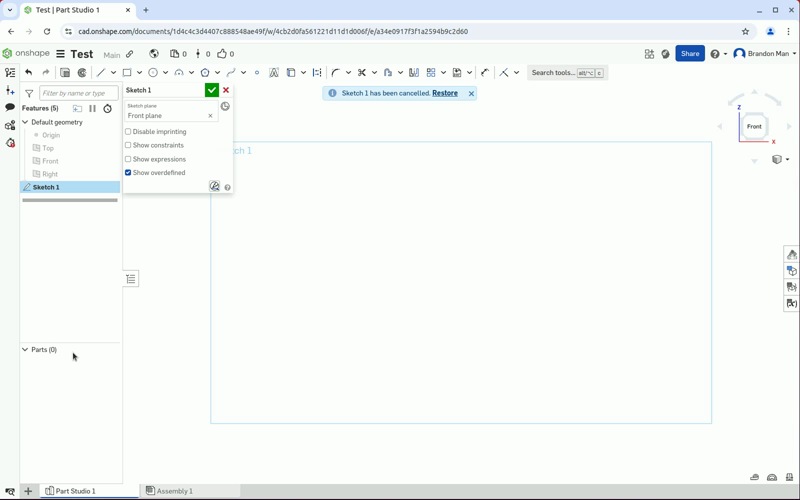
key(l)
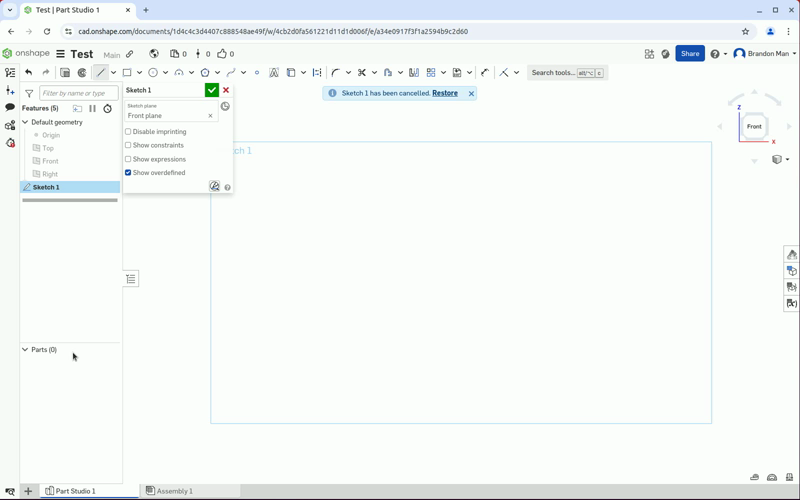
key_down(shift)
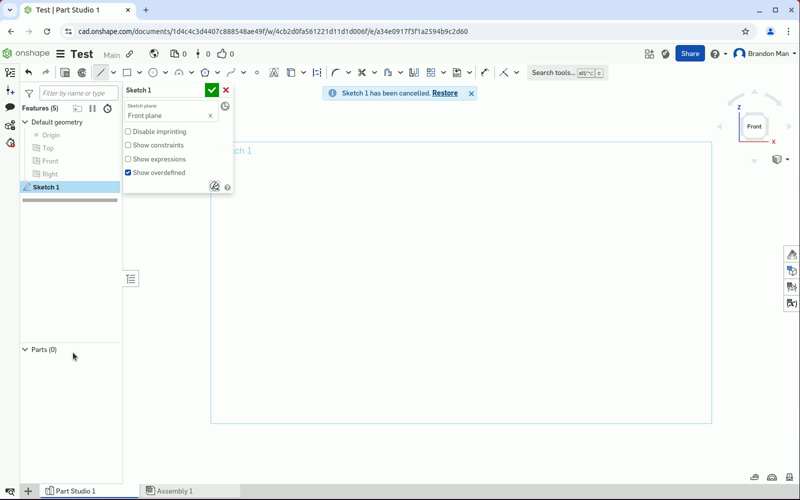
mouse_move(423, 320)
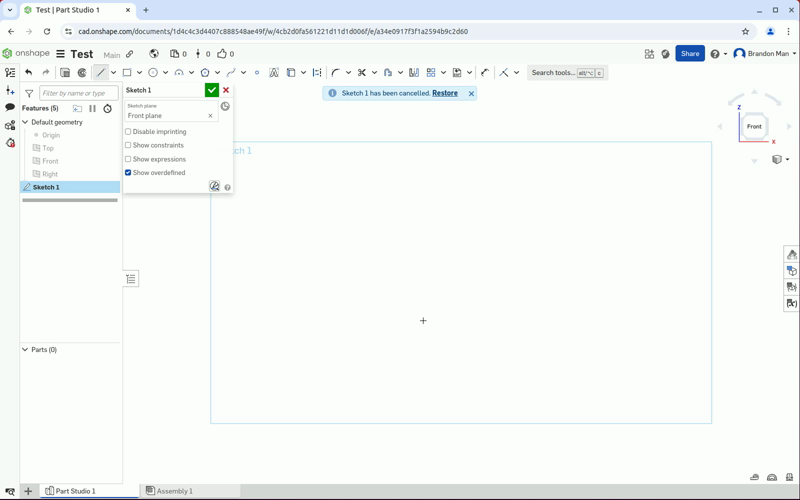
click(423, 320)
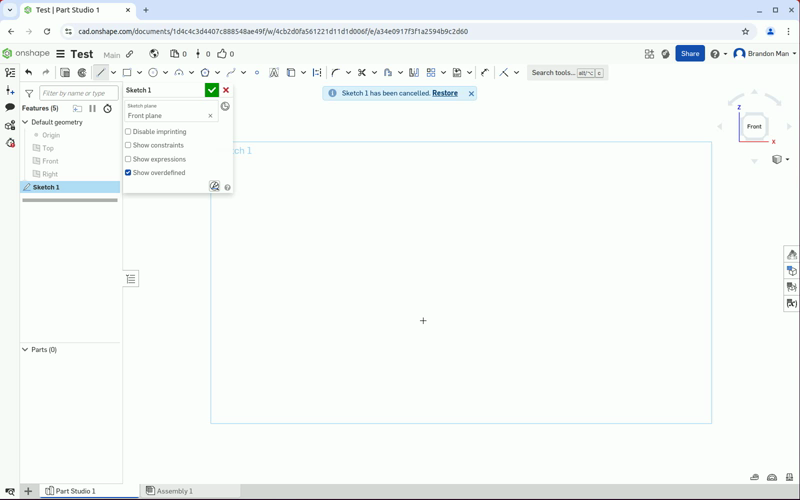
key_up(shift)
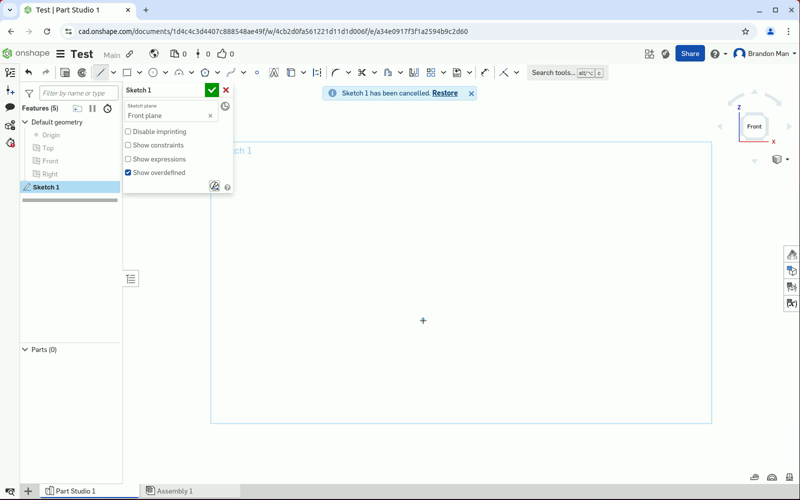
key_down(shift)
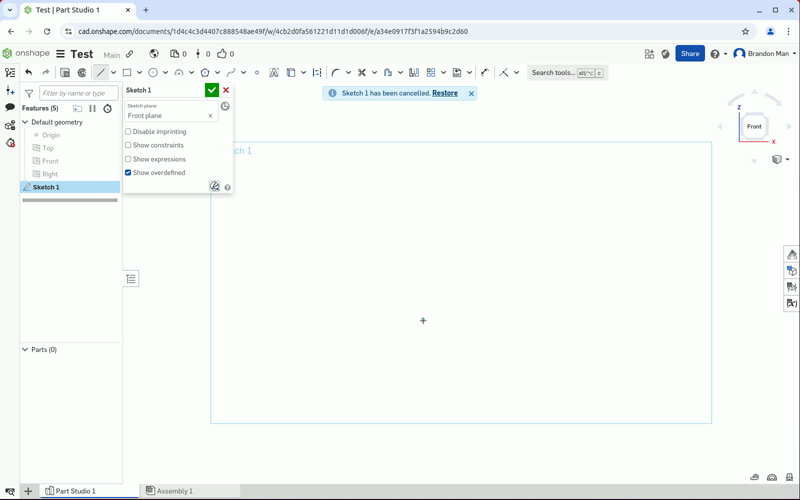
mouse_move(501, 320)
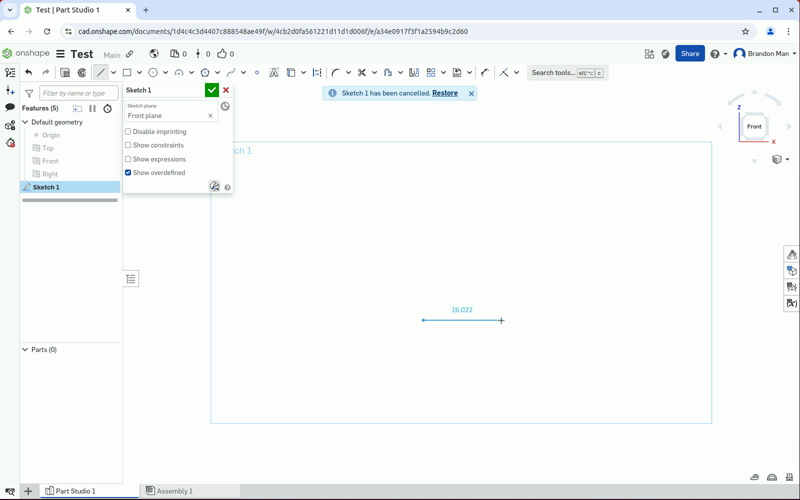
click(501, 320)
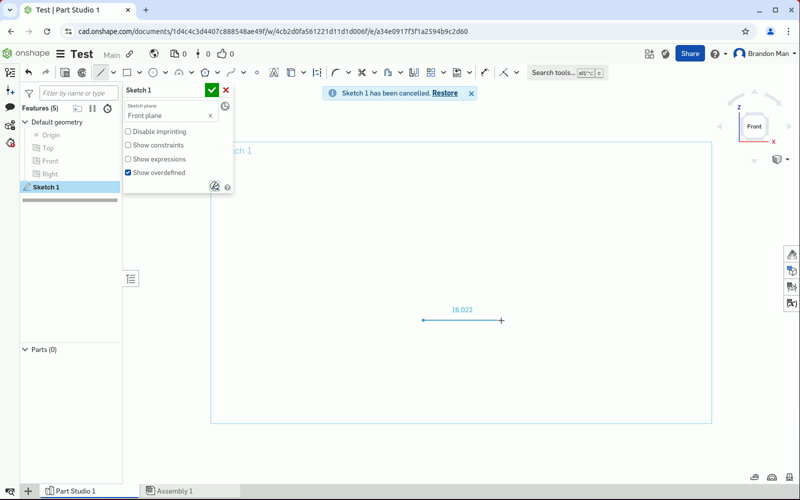
key_up(shift)
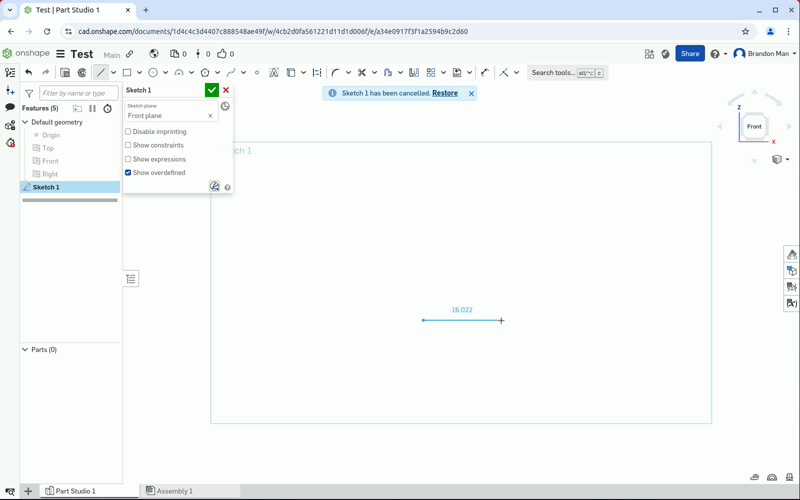
key_down(shift)
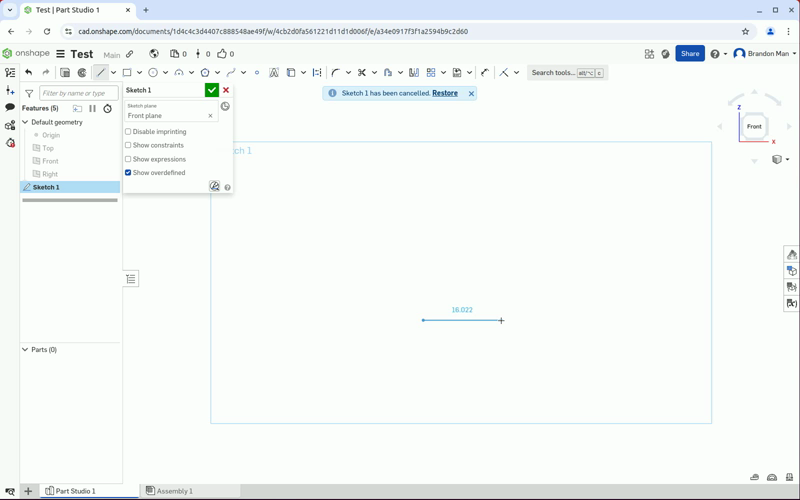
mouse_move(501, 257)
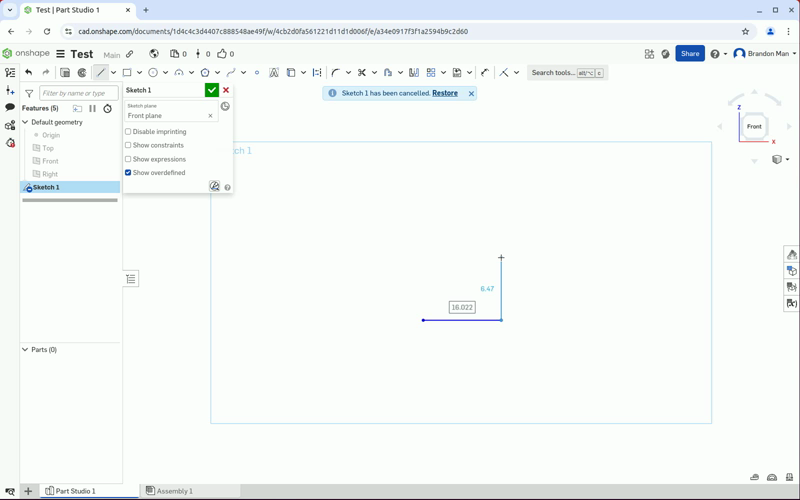
click(501, 257)
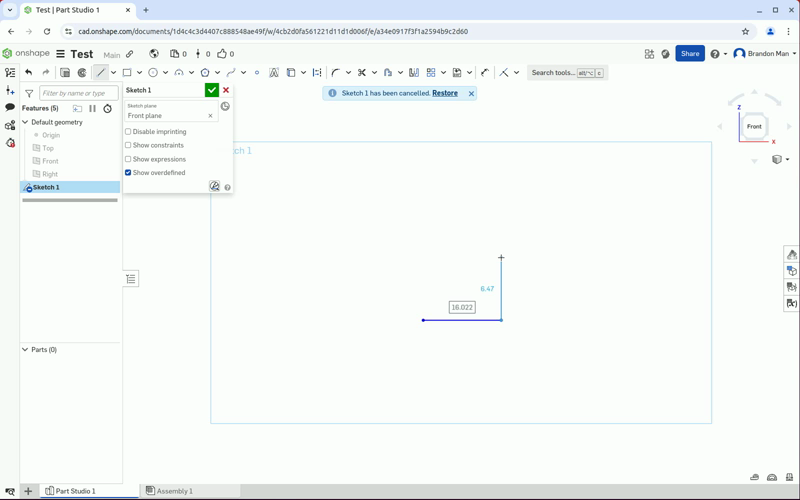
key_up(shift)
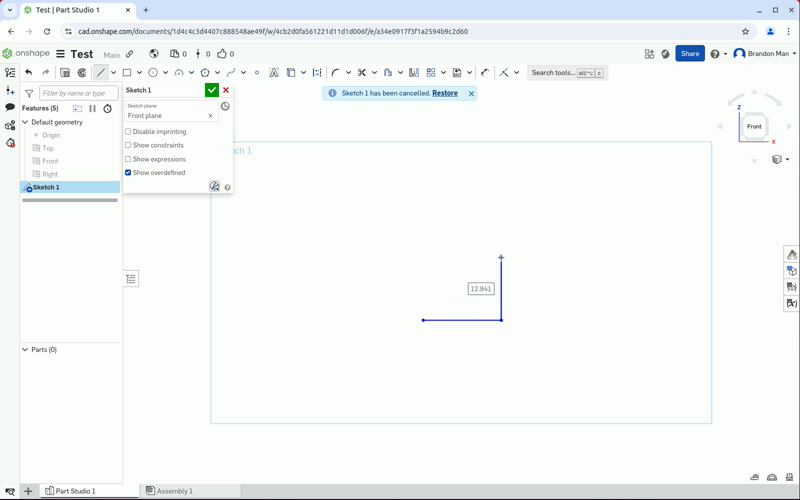
key_down(shift)
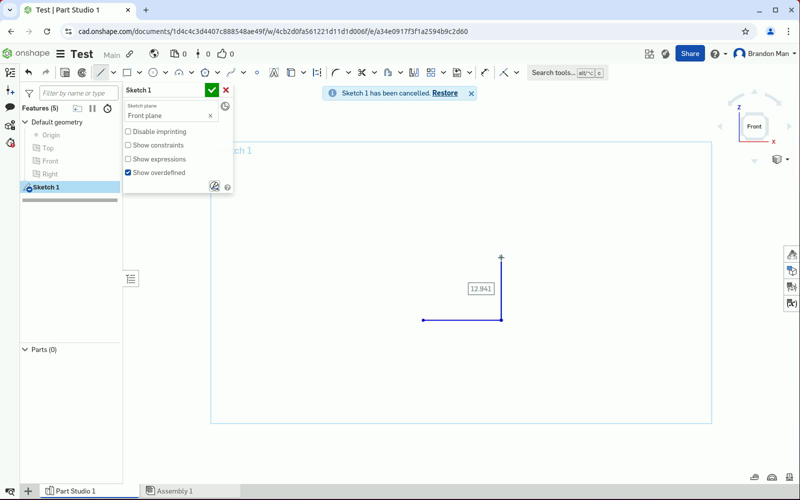
mouse_move(423, 257)
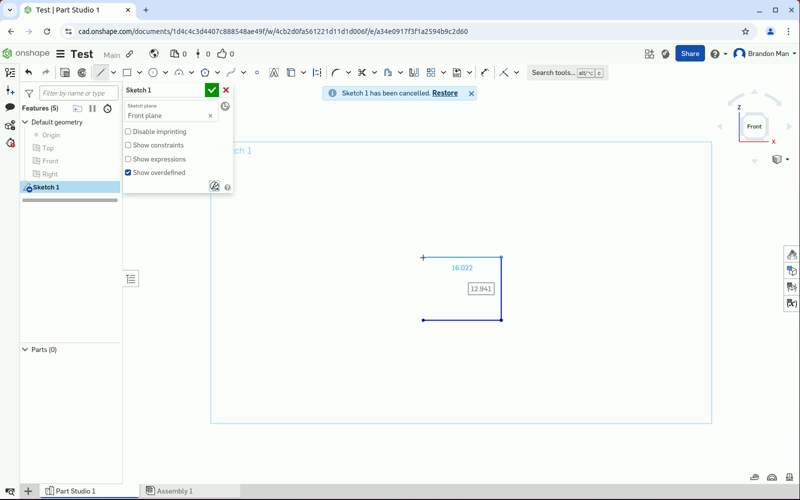
click(423, 257)
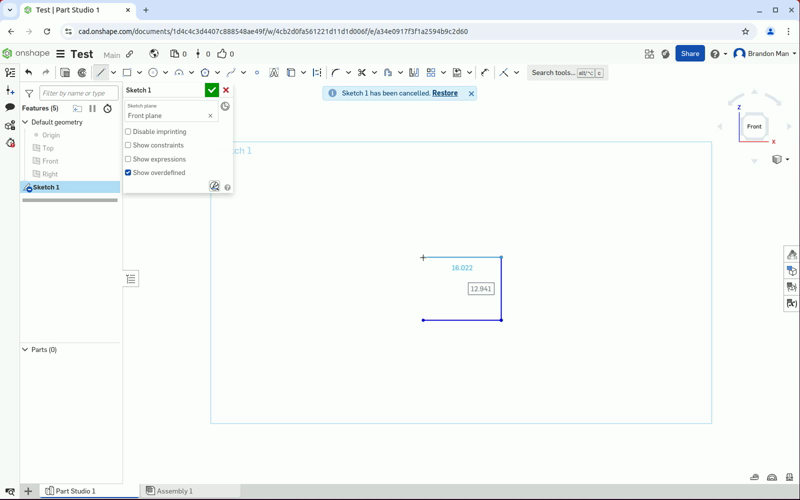
key_up(shift)
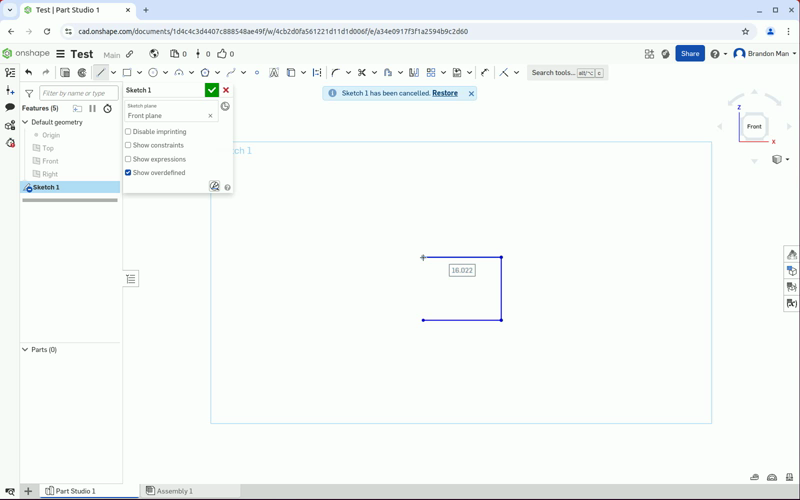
key_down(shift)
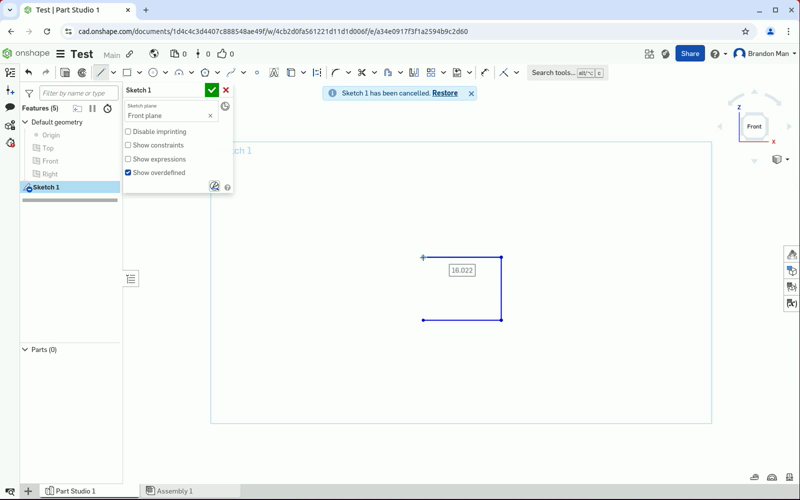
mouse_move(423, 320)
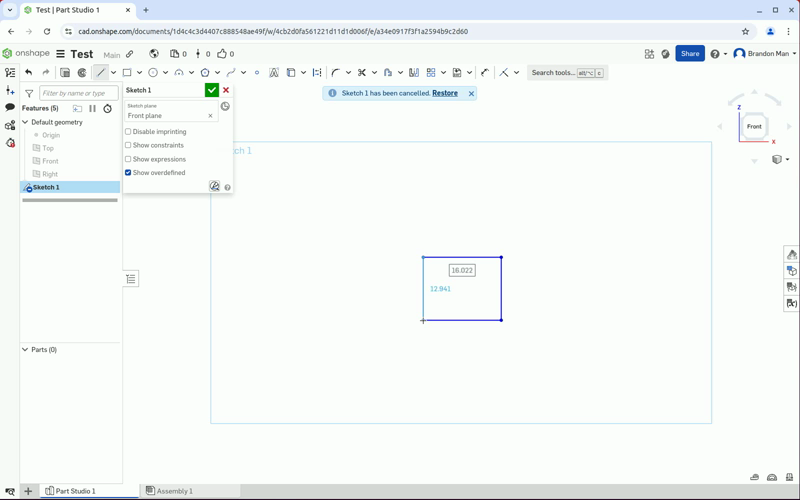
key_up(shift)
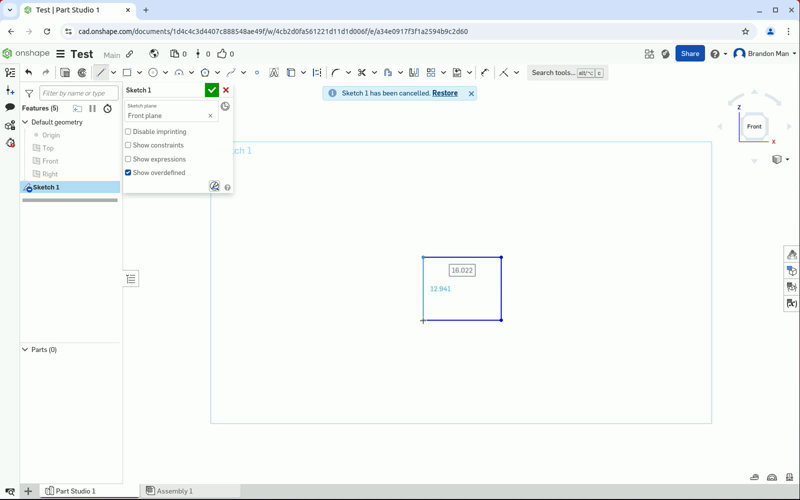
click(423, 320)
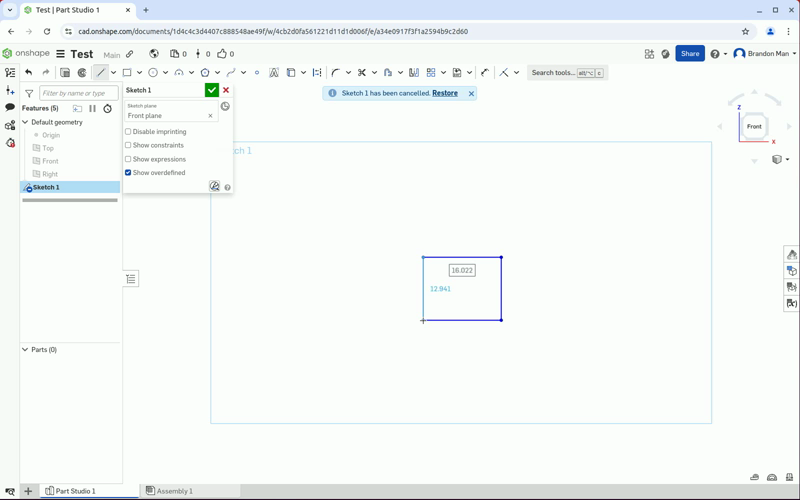
key(esc)
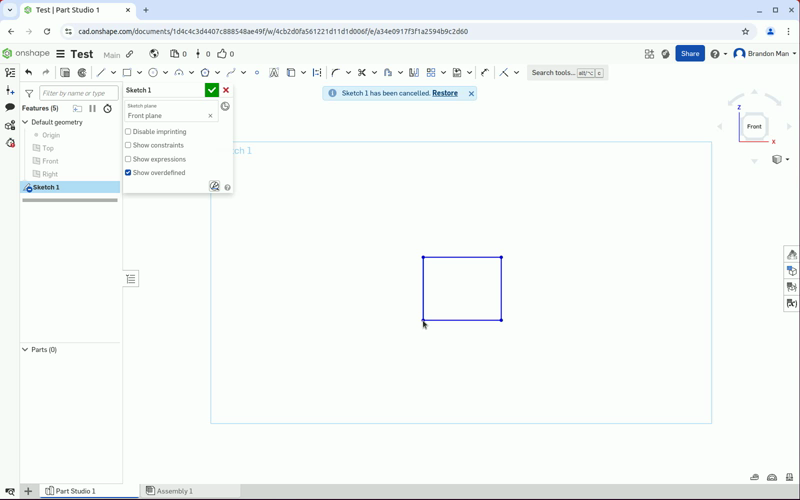
key(c)
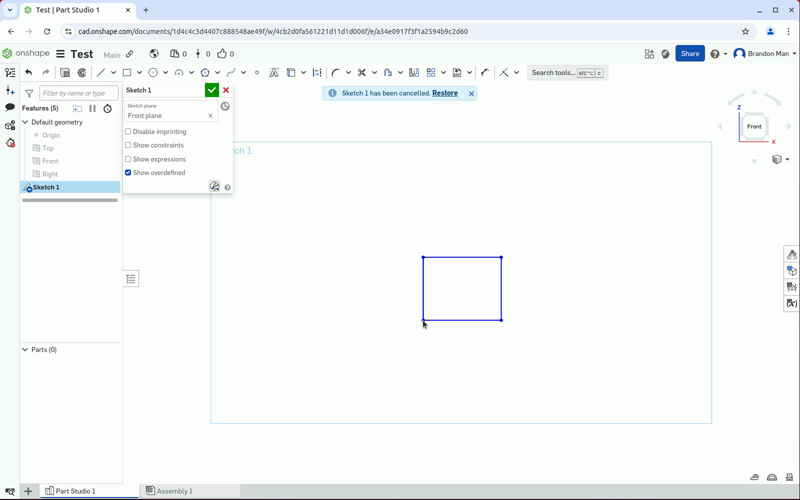
key_down(shift)
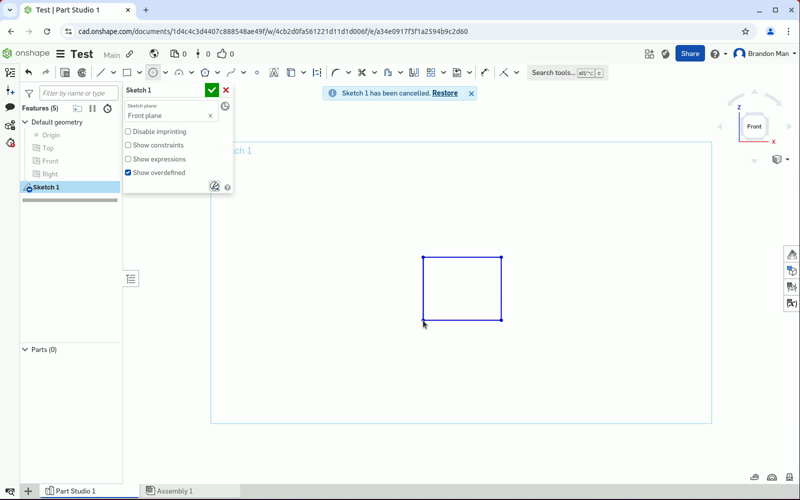
mouse_move(461, 282)
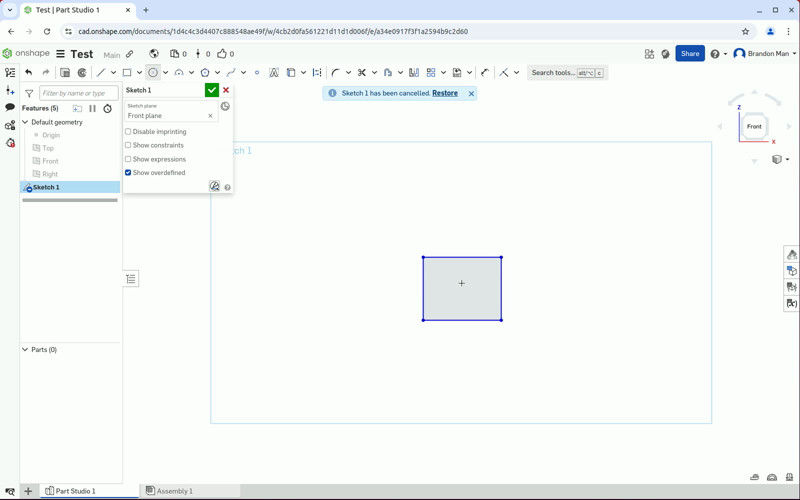
click(461, 282)
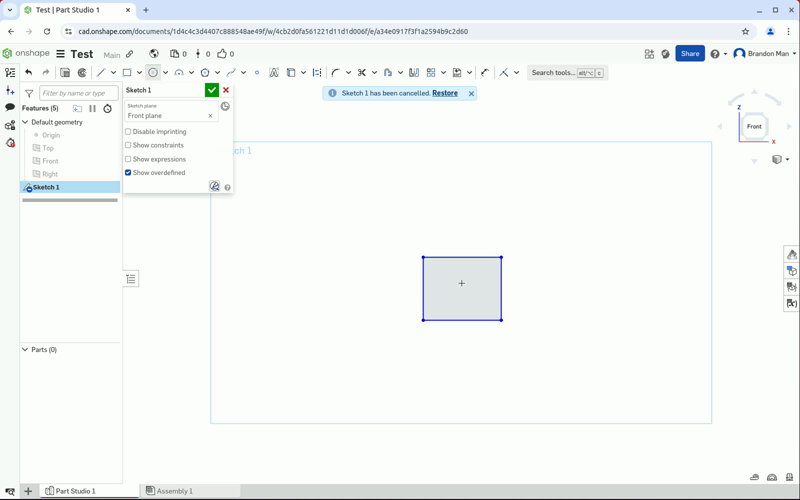
key_up(shift)
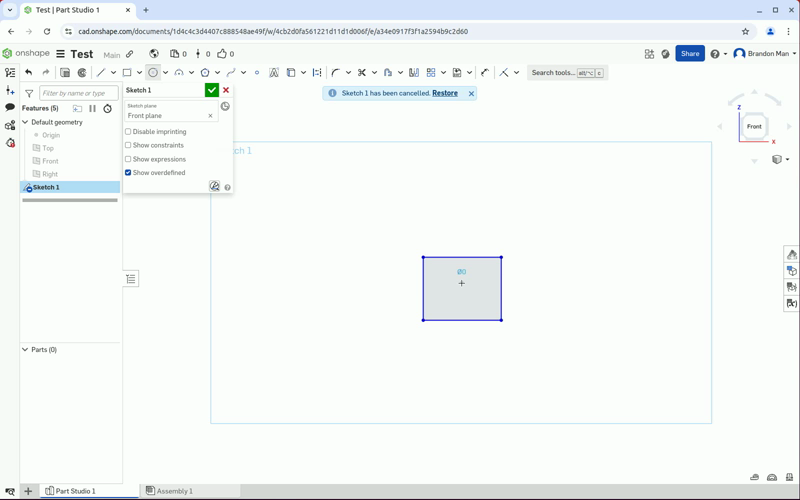
mouse_move(473, 282)
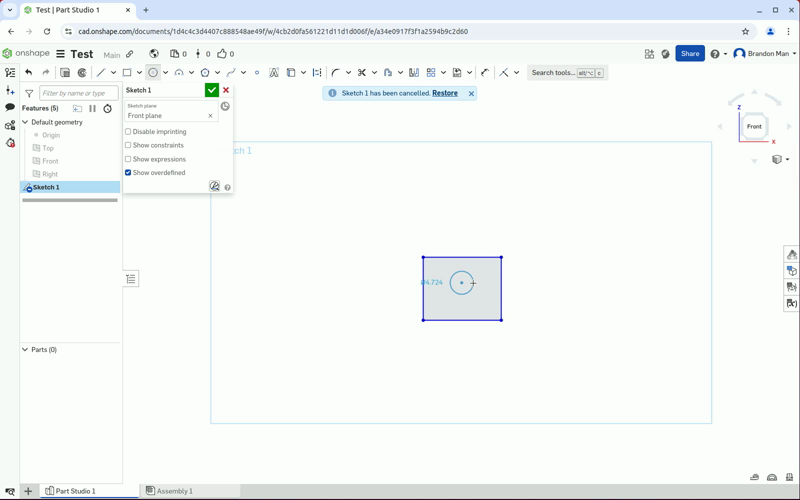
click(473, 282)
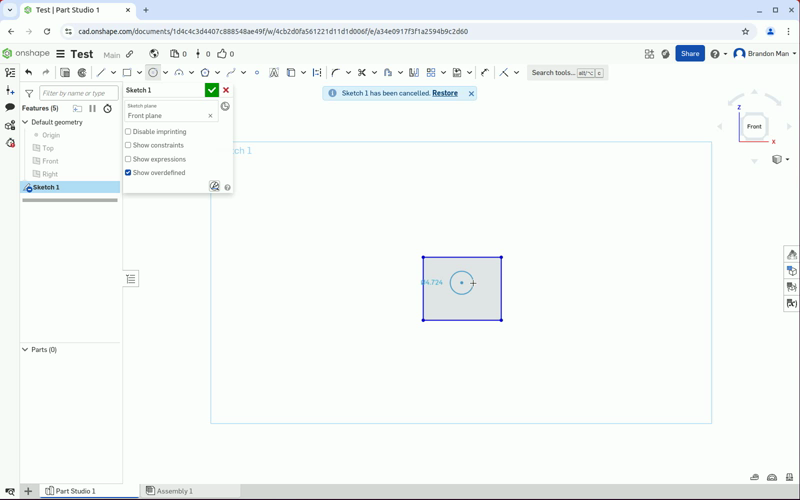
key(esc)
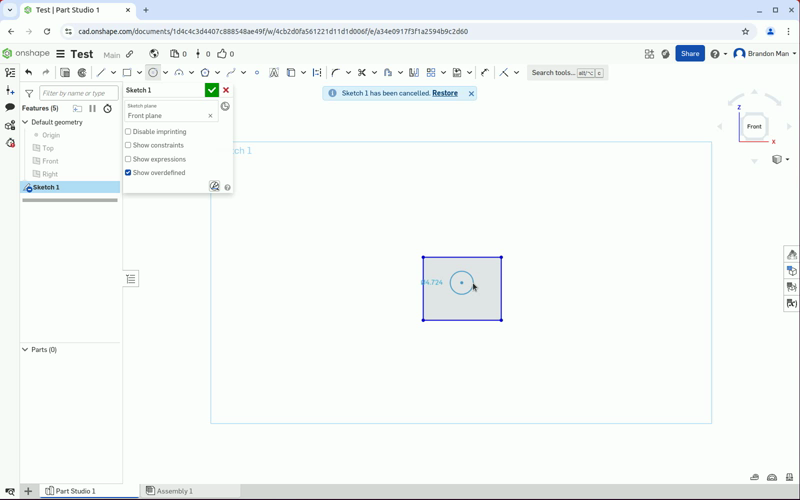
mouse_move(494, 316)
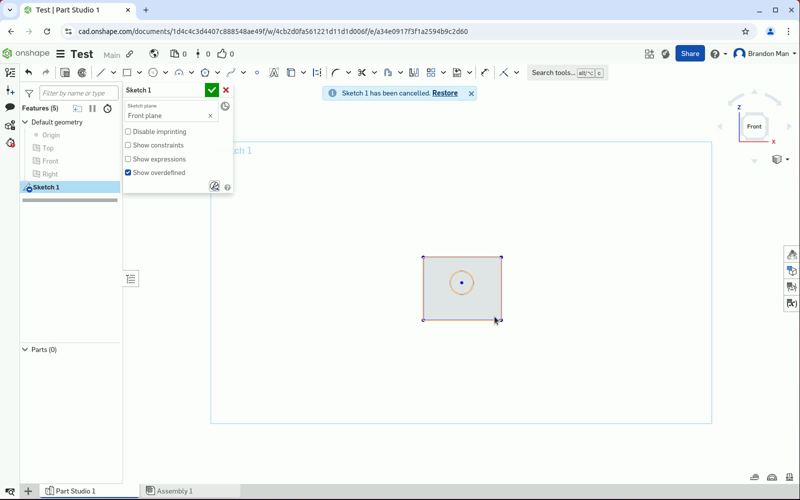
click(494, 316)
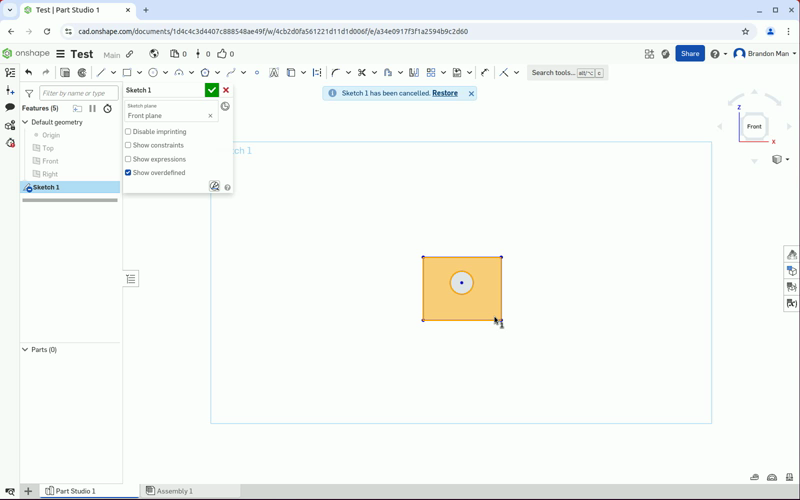
mouse_move(73, 352)
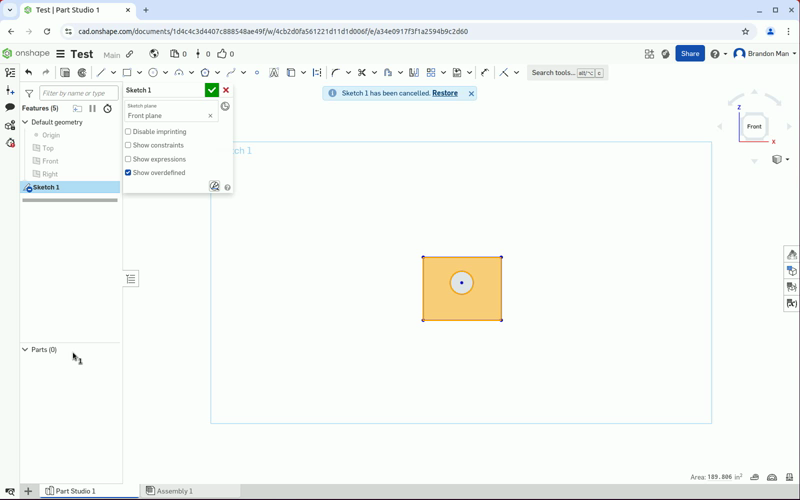
key(shift+y)
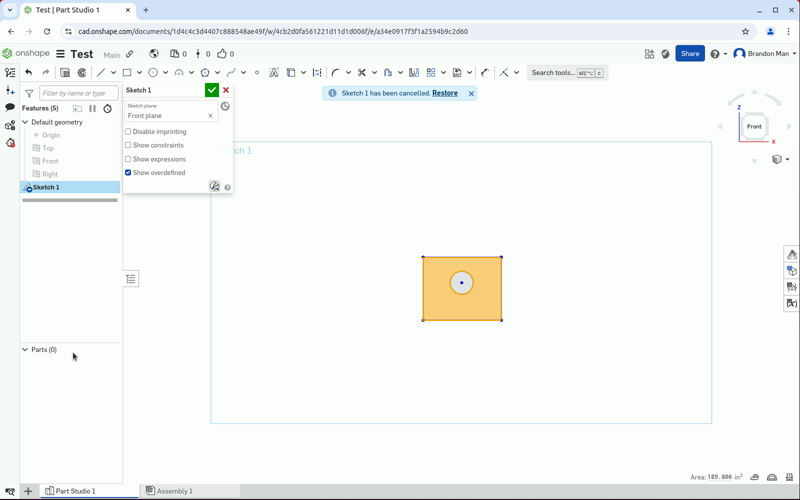
key(shift+e)
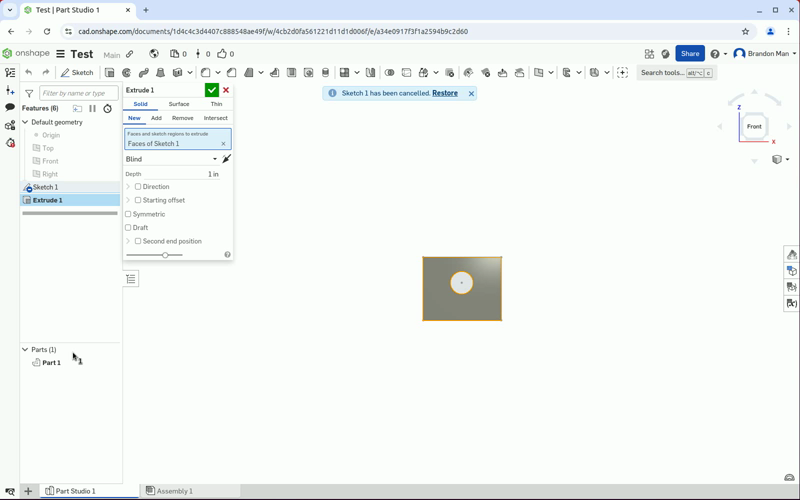
mouse_move(143, 106)
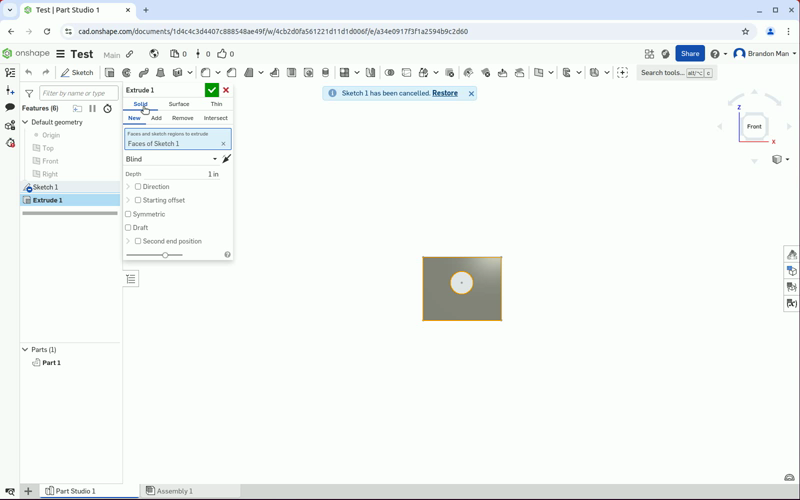
click(143, 106)
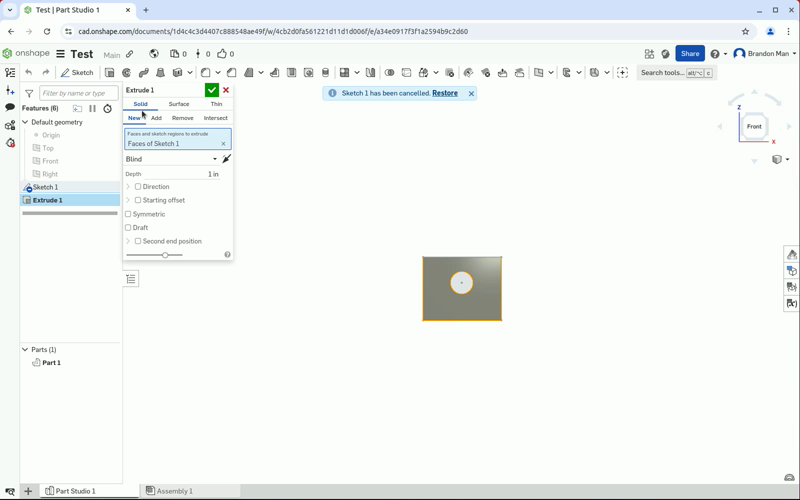
mouse_move(137, 120)
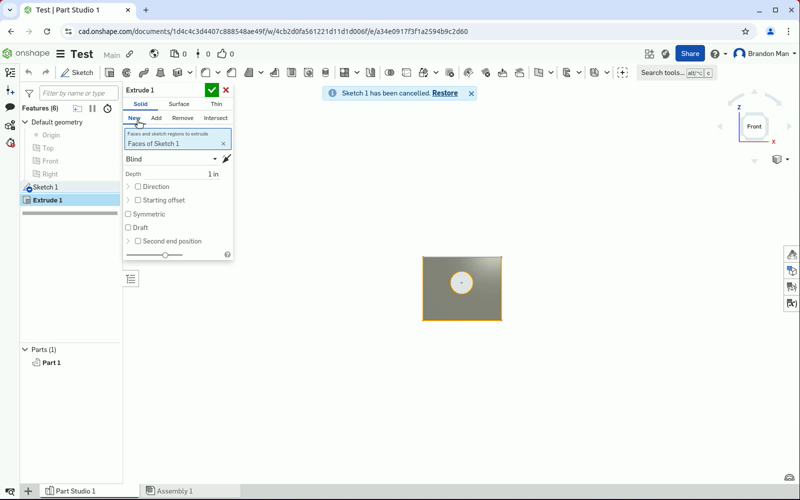
click(137, 120)
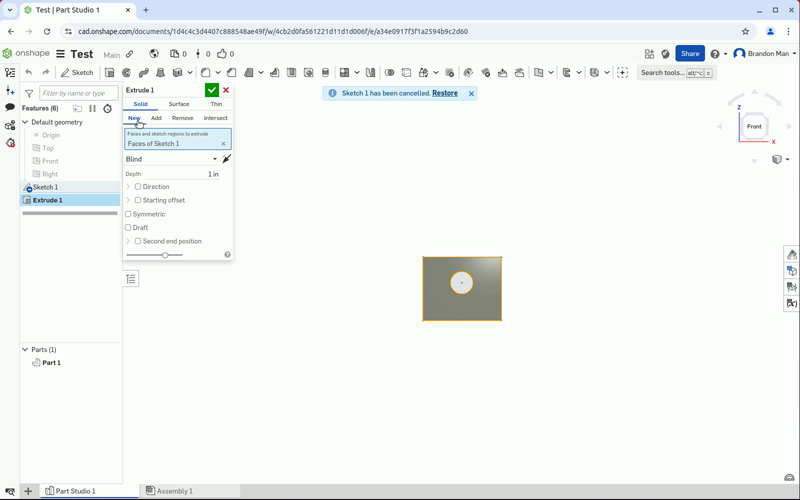
key(tab, 4)
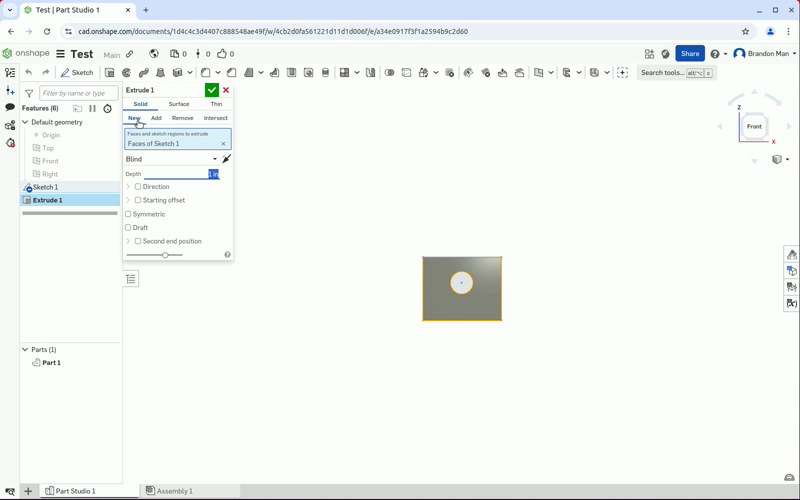
text(5.777)
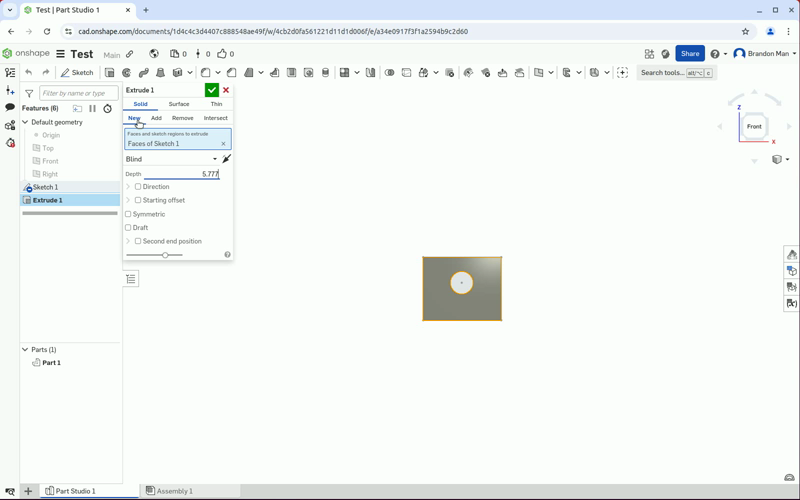
key(enter)
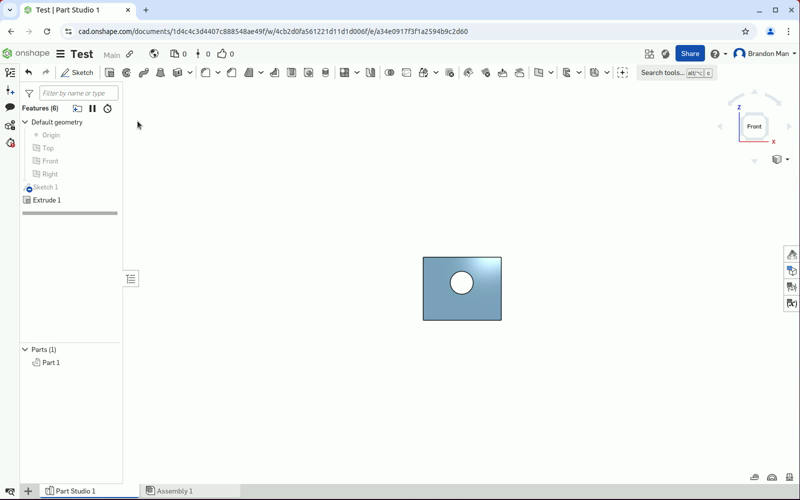
key(shift+h)
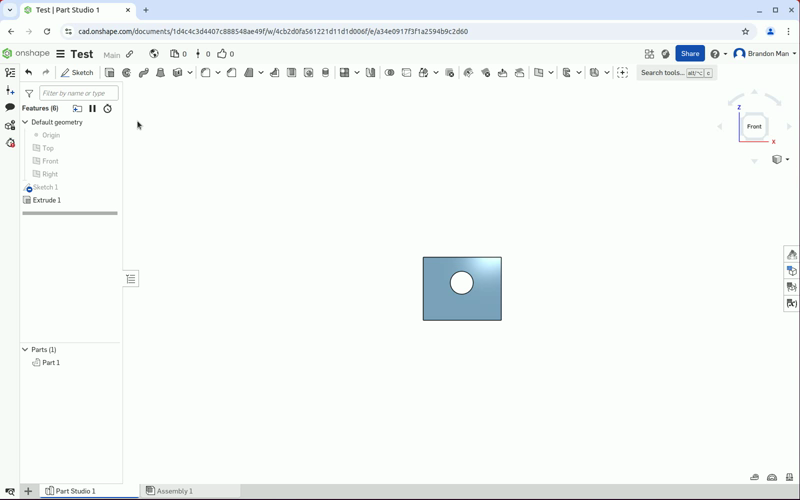
key(shift+h)
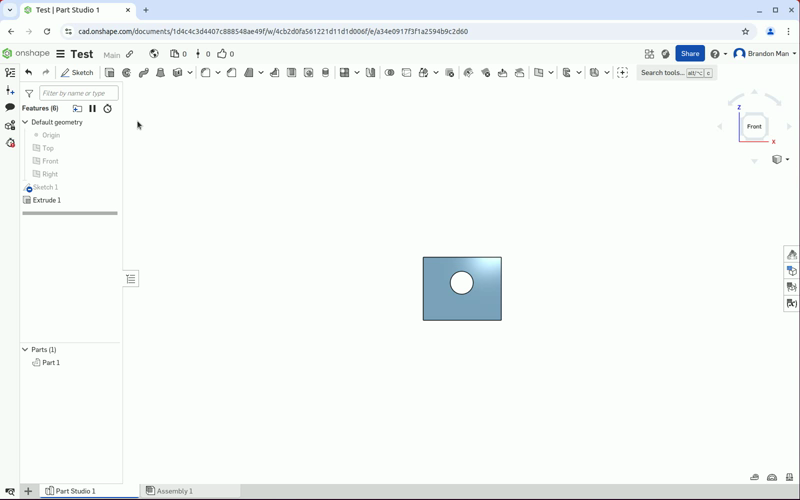
mouse_move(73, 189)
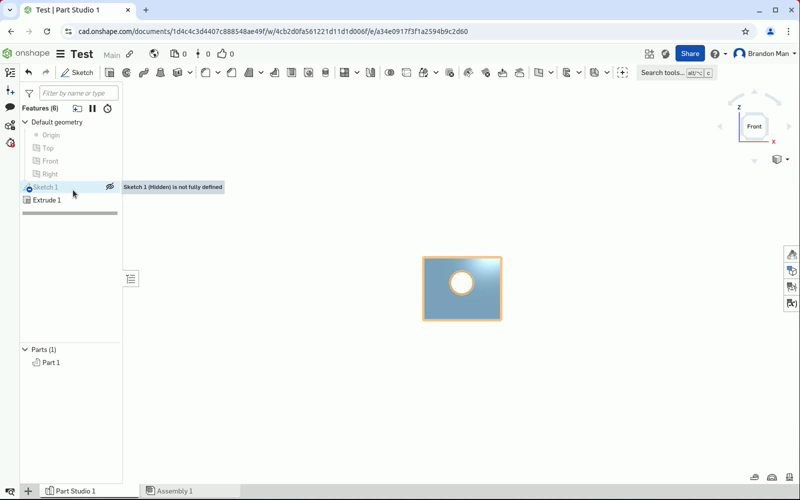
click(73, 189)
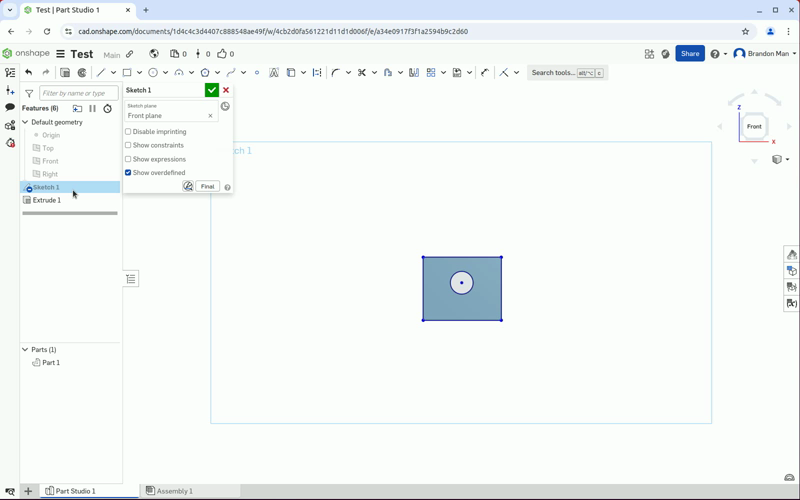
mouse_move(229, 92)
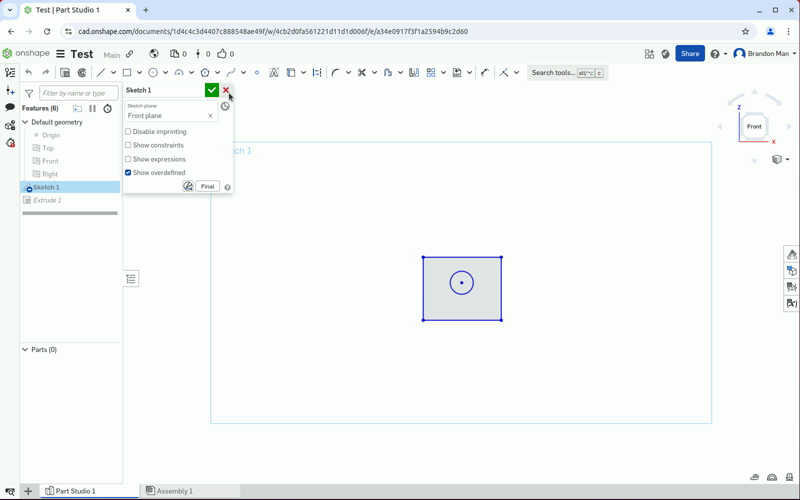
click(229, 92)
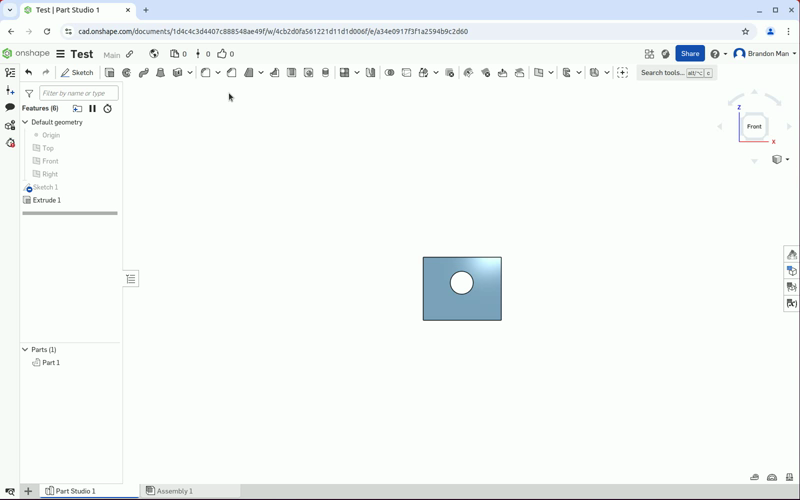
mouse_move(73, 352)
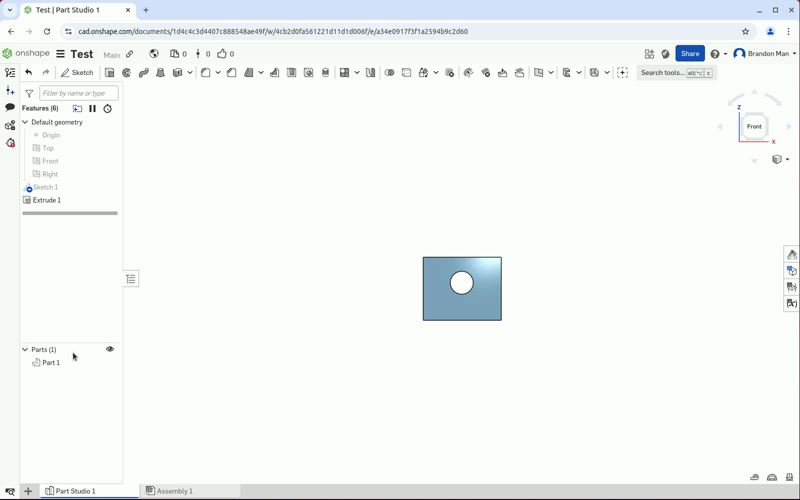
key(y)
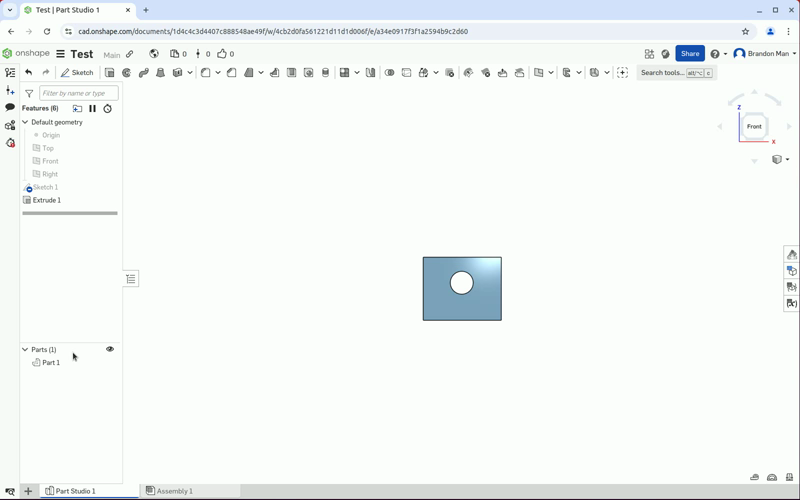
key(shift+p)
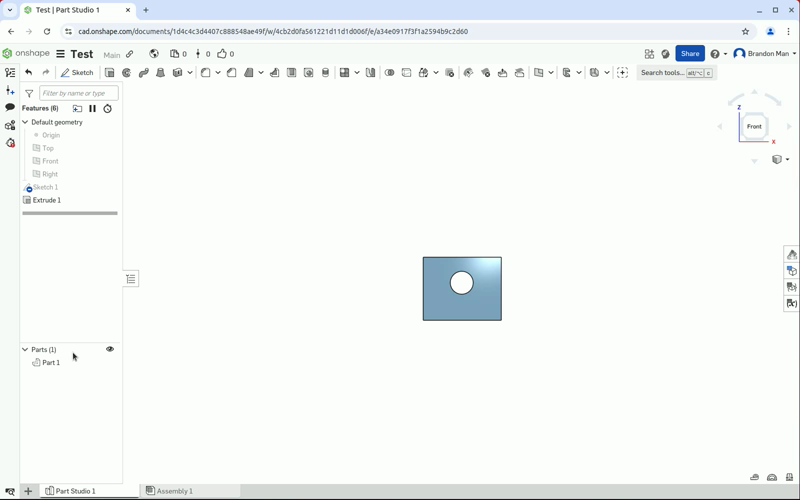
key(space)
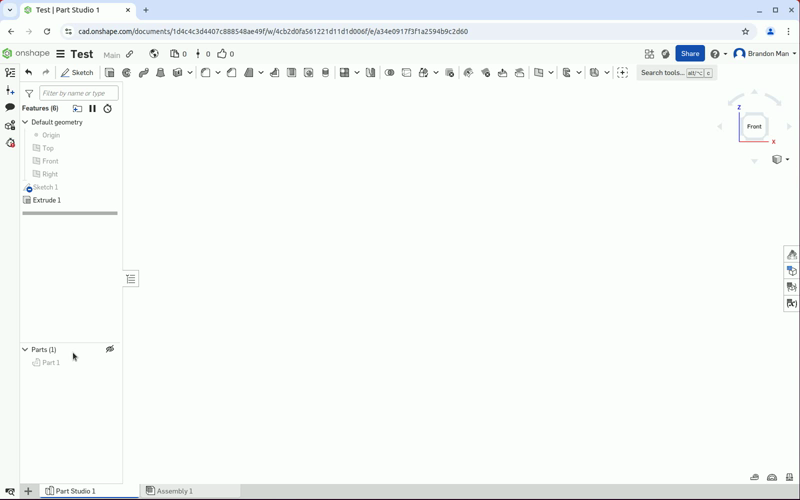
key_down(shift)
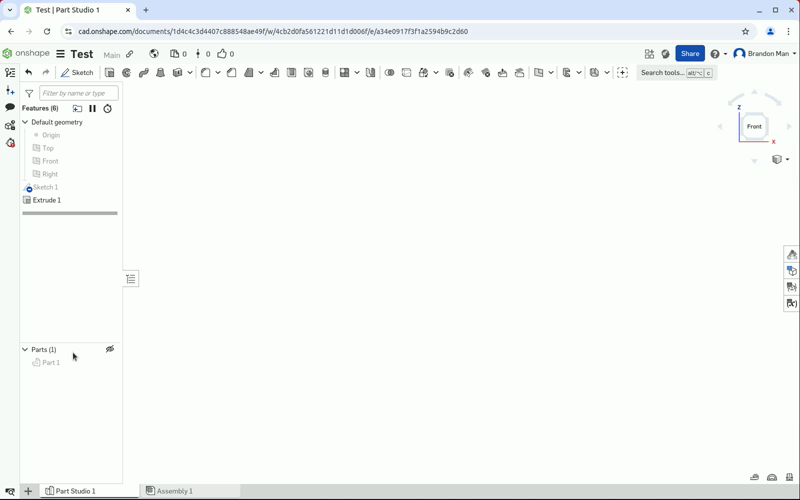
key(down)
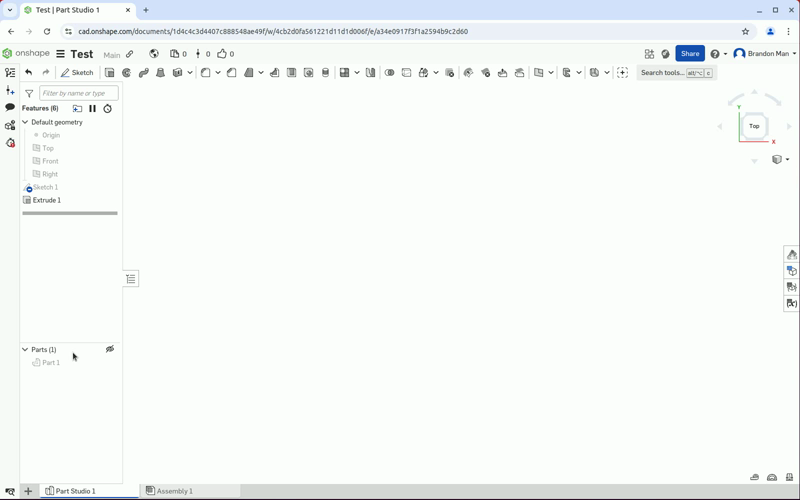
key_up(shift)
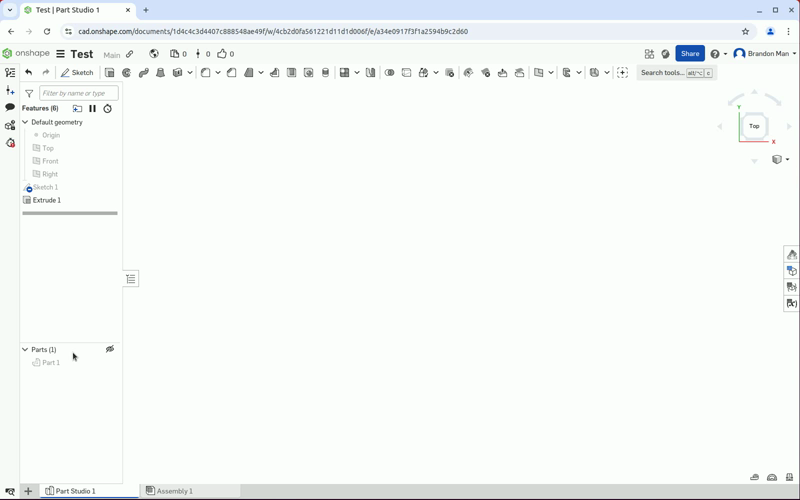
mouse_move(73, 352)
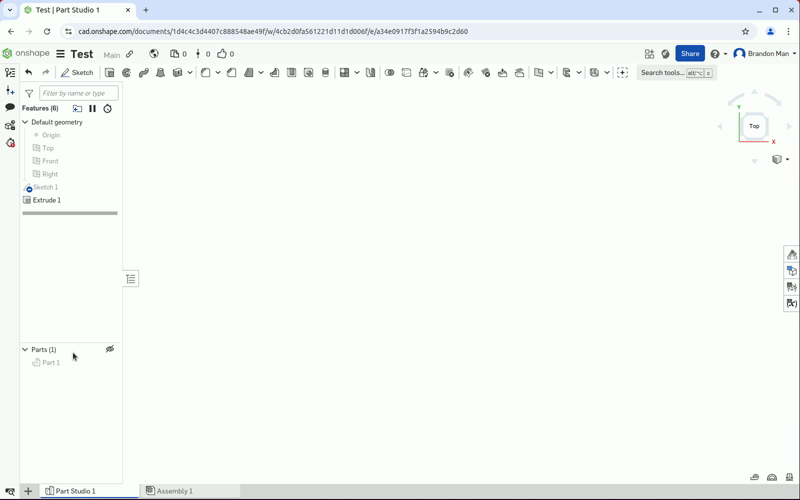
key(shift+y)
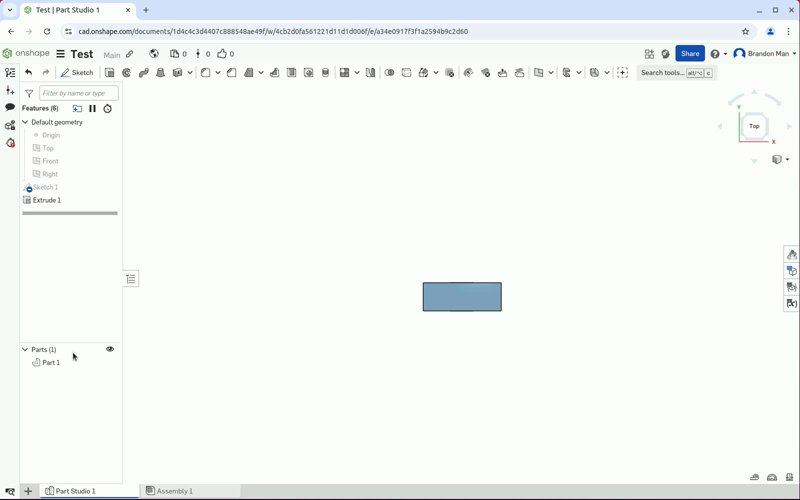
mouse_move(541, 75)
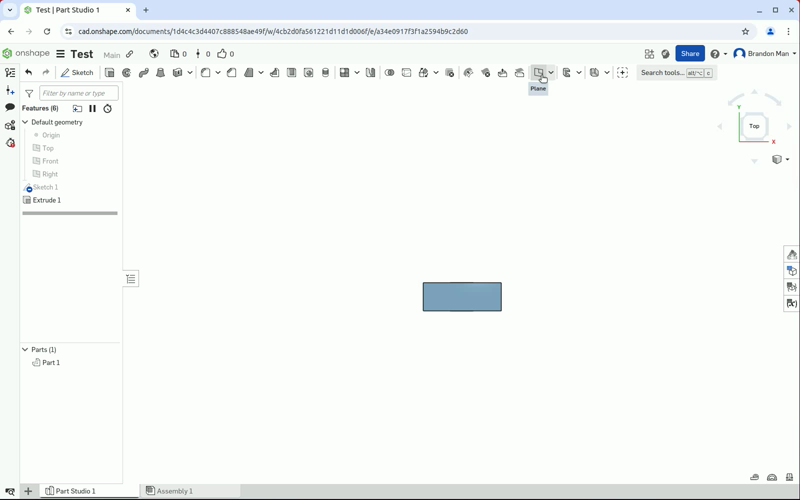
click(541, 75)
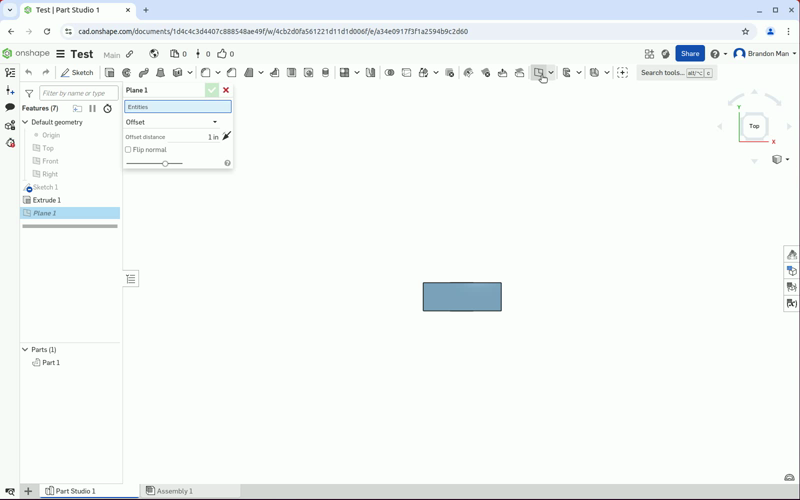
mouse_move(73, 150)
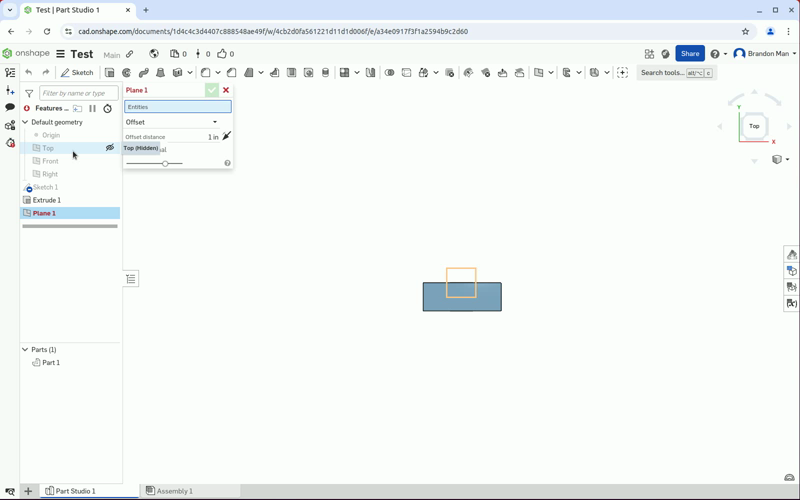
click(73, 150)
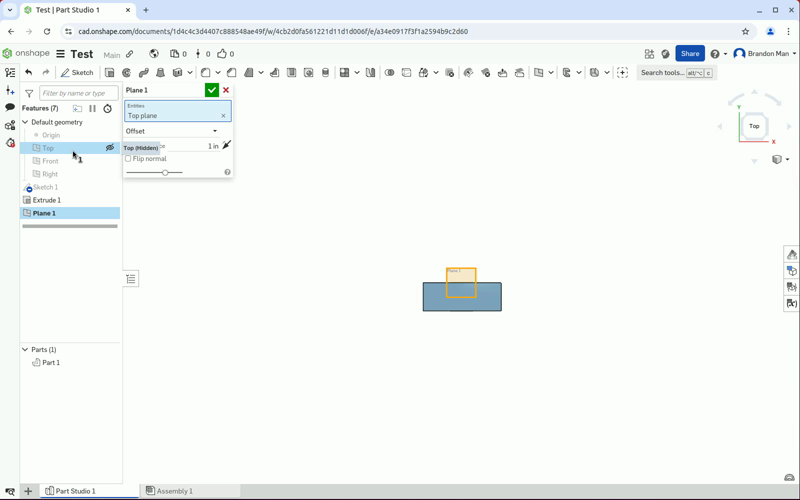
key(tab, 2)
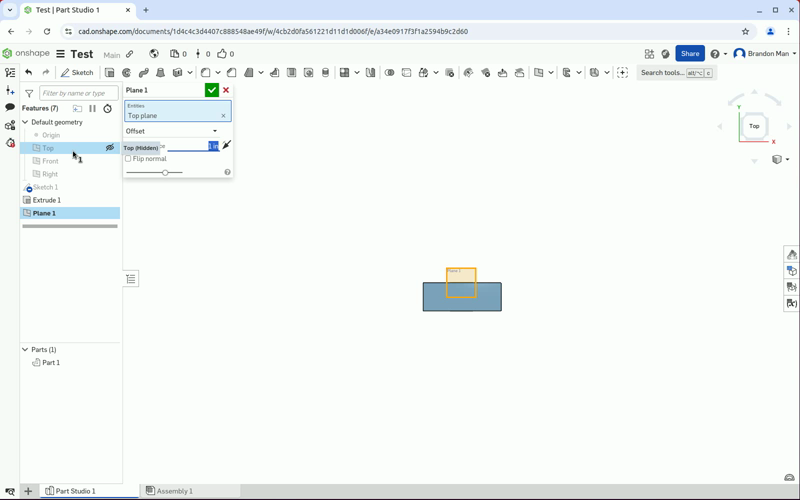
text(5.053)
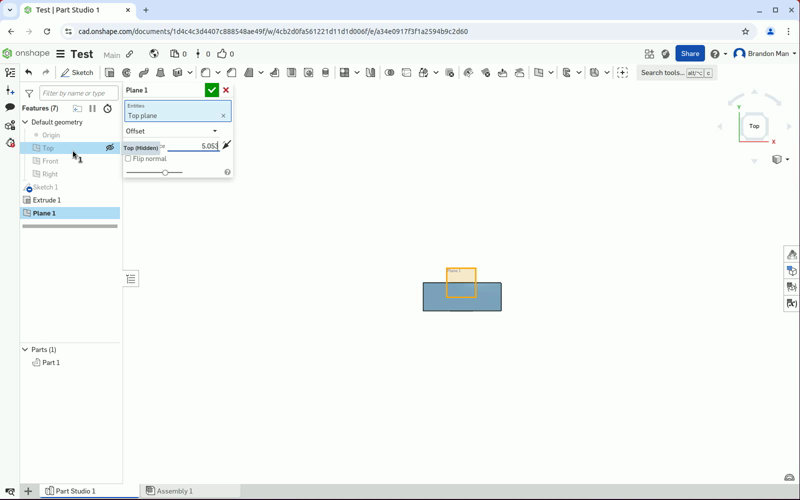
key(enter, 2)
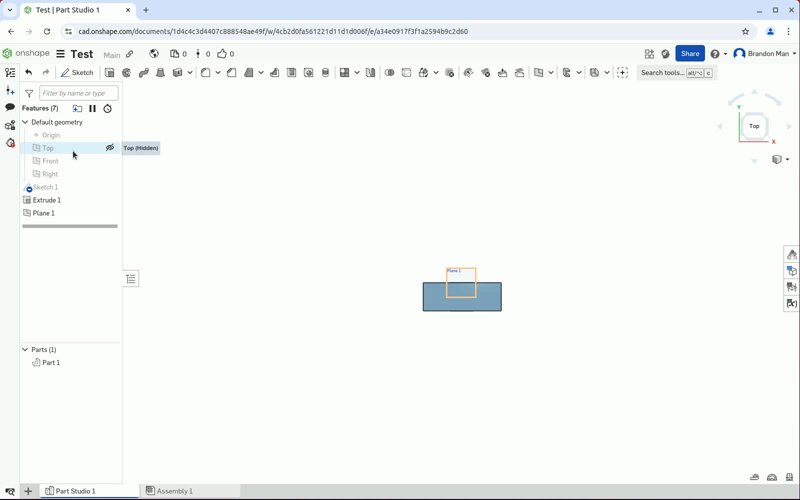
key(shift+s)
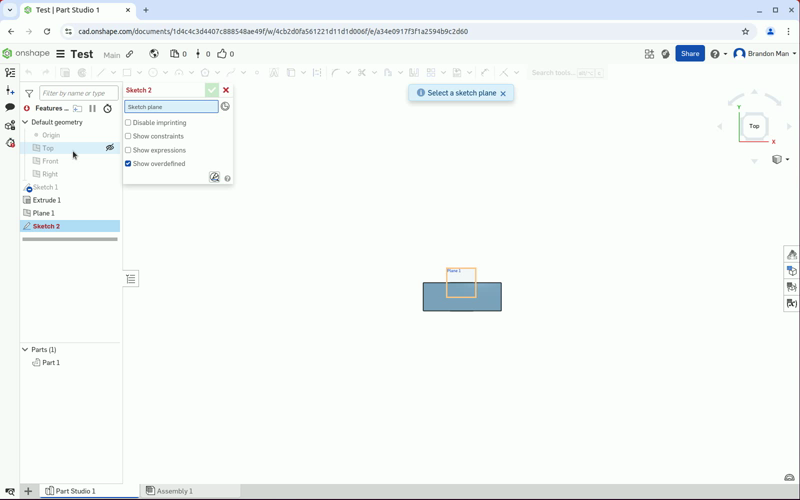
mouse_move(73, 215)
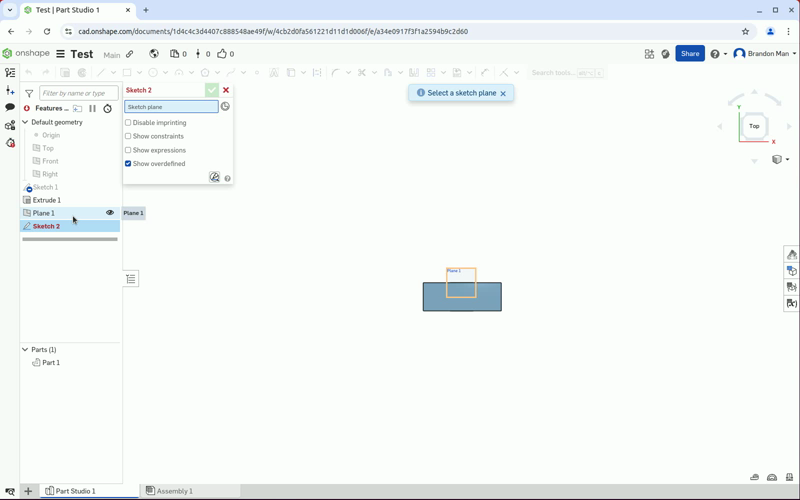
click(73, 215)
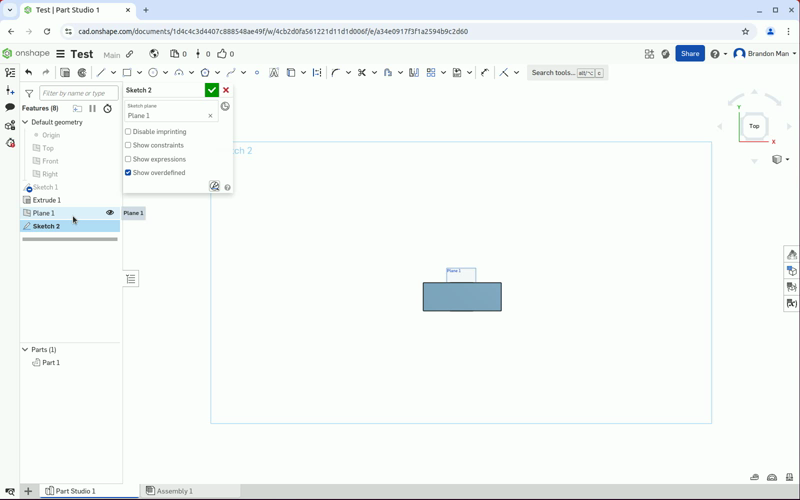
mouse_move(73, 352)
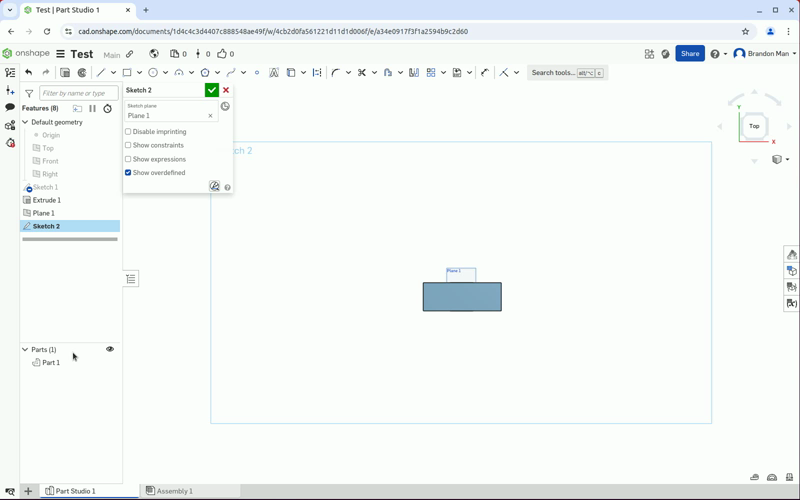
key(y)
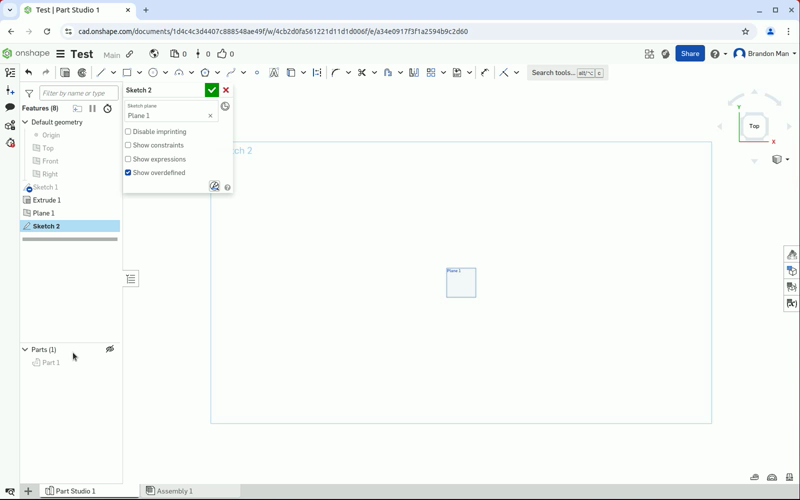
key(c)
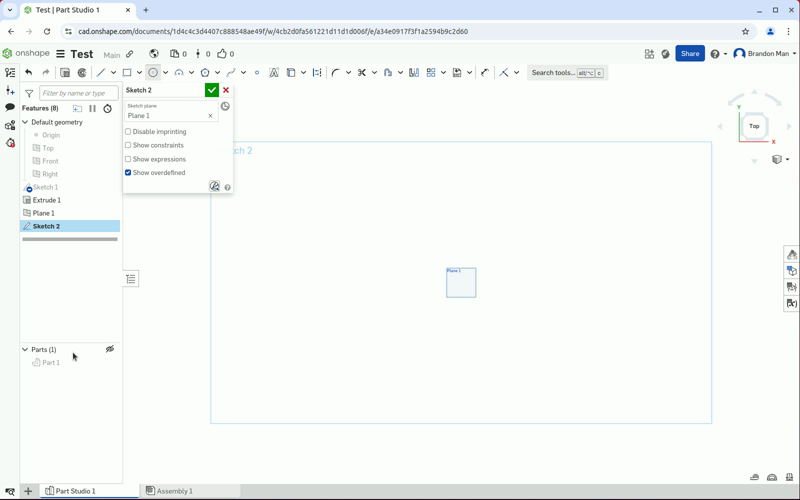
key_down(shift)
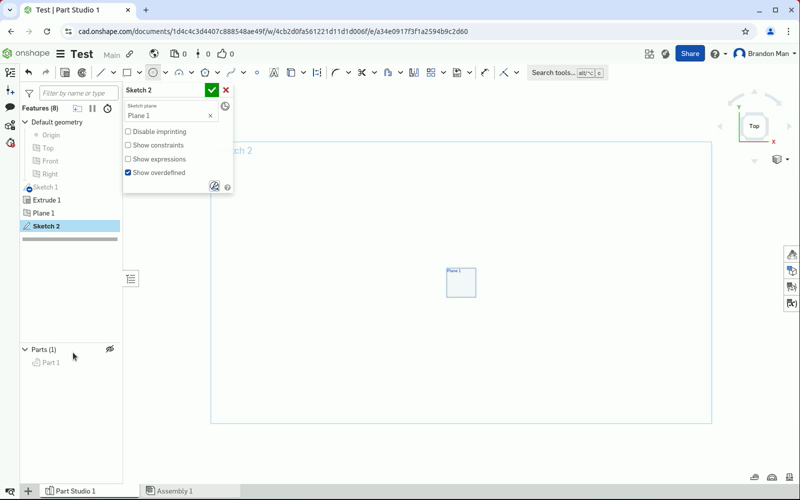
mouse_move(450, 295)
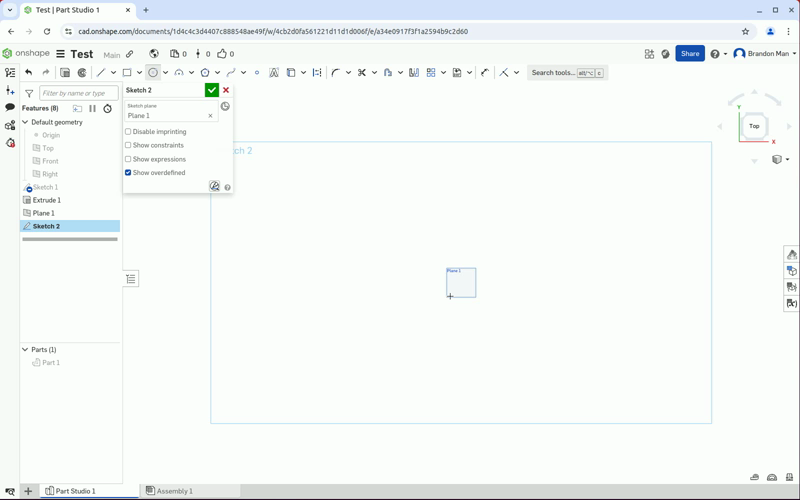
click(450, 295)
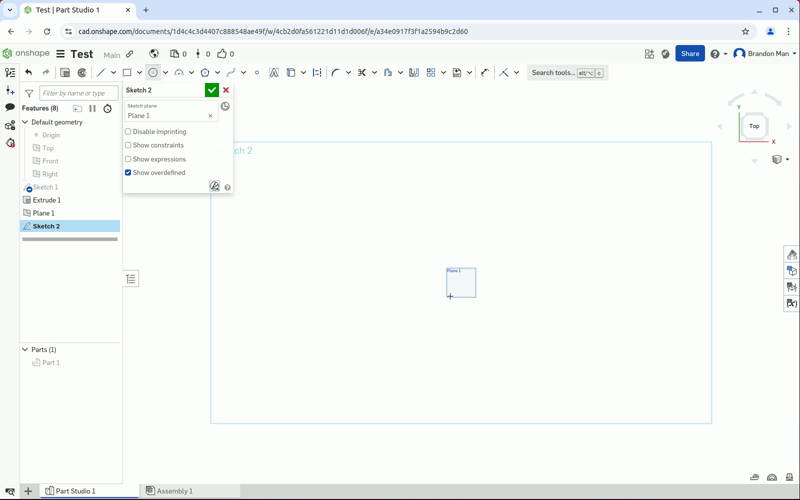
key_up(shift)
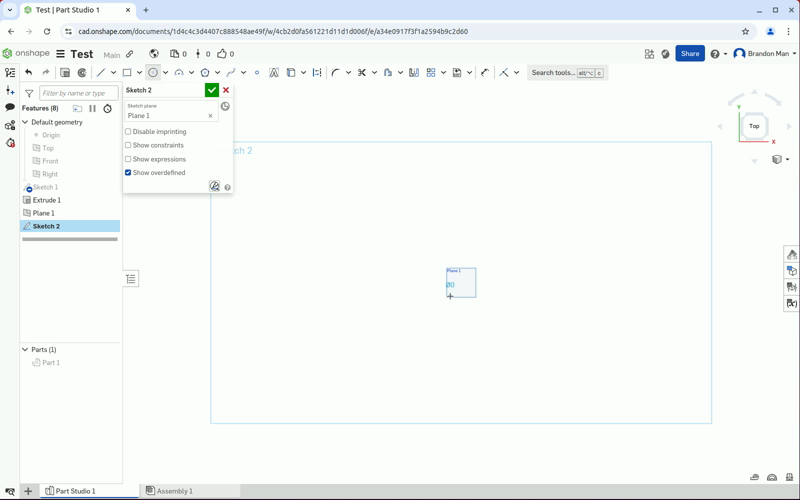
mouse_move(463, 295)
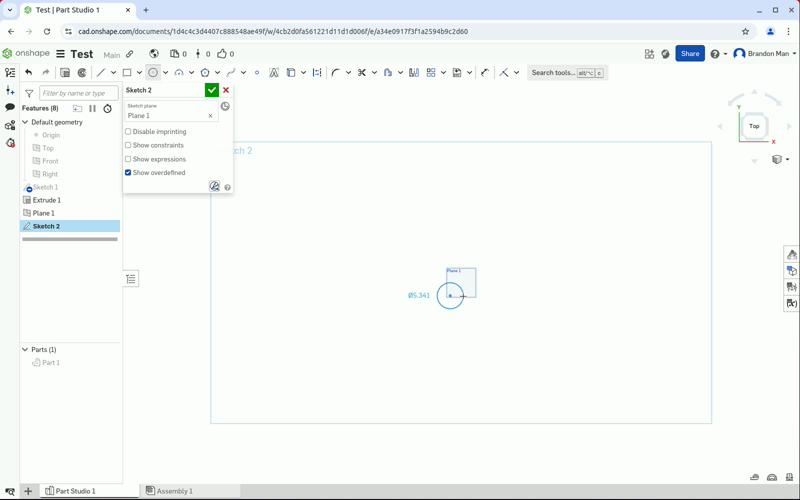
click(463, 295)
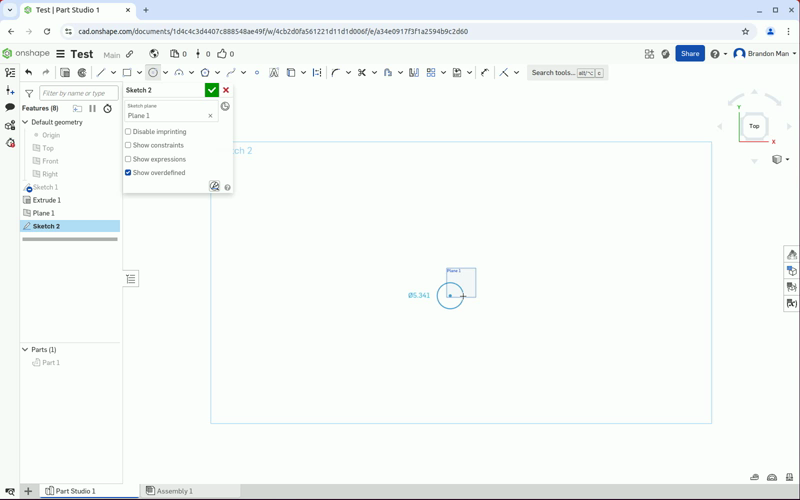
key(esc)
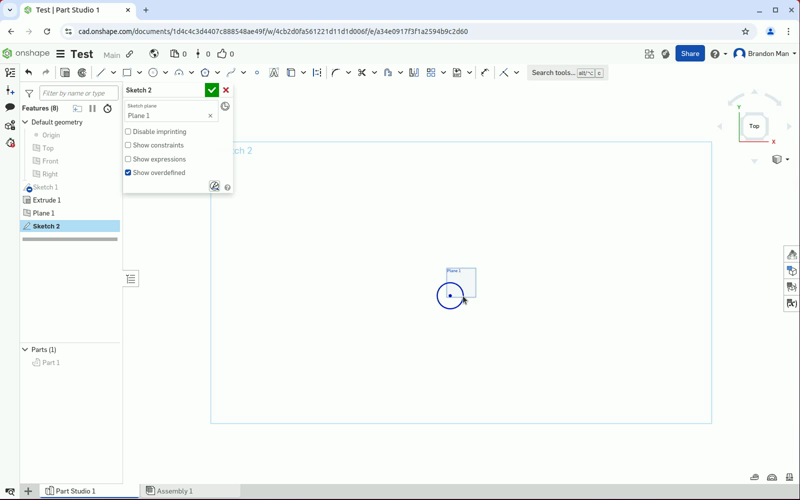
mouse_move(440, 300)
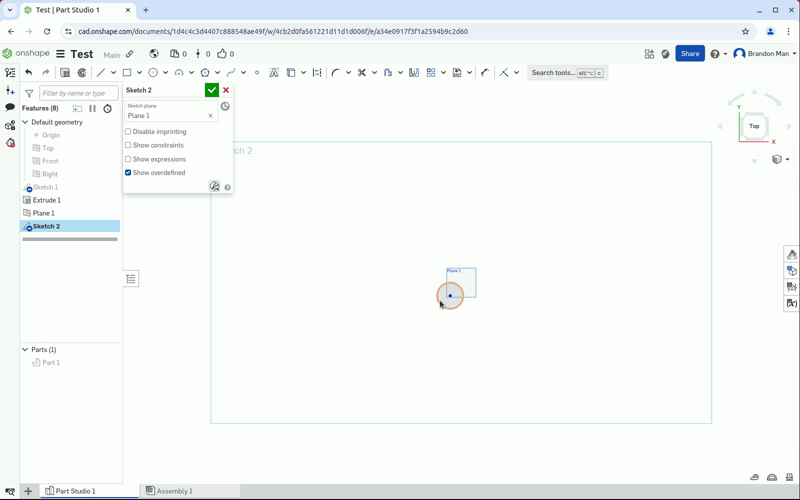
scroll(6)
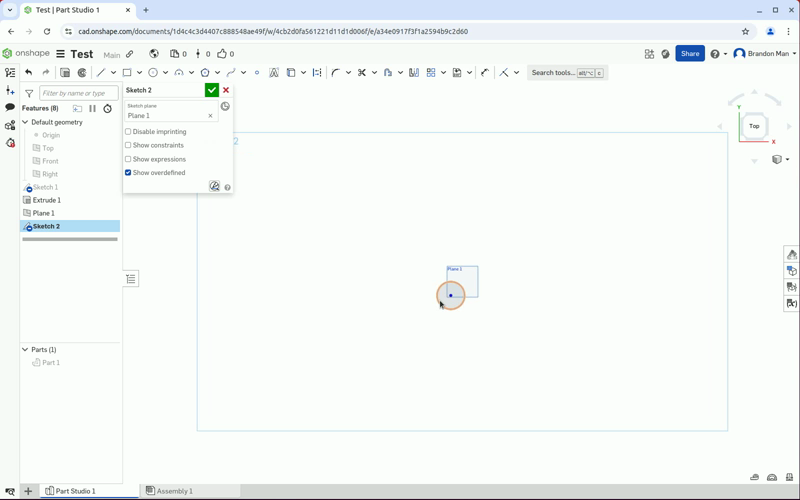
scroll(6)
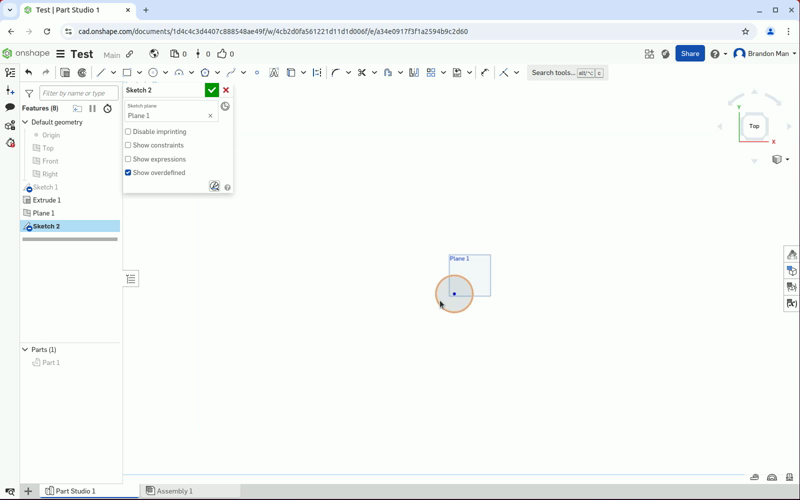
scroll(6)
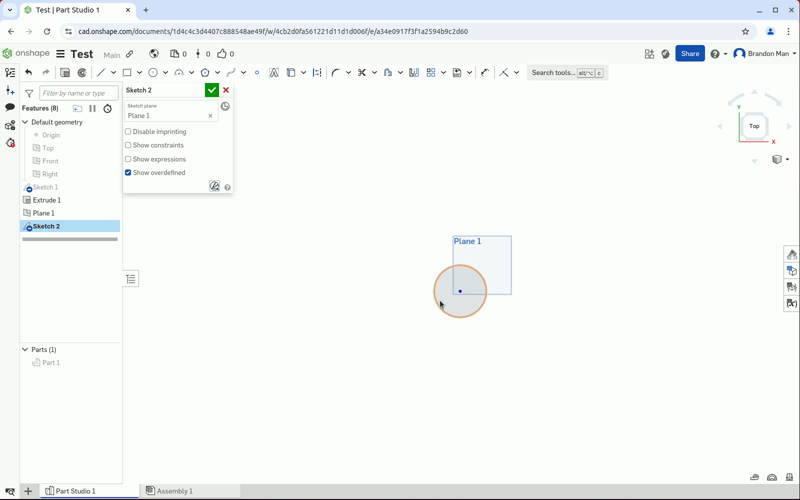
scroll(6)
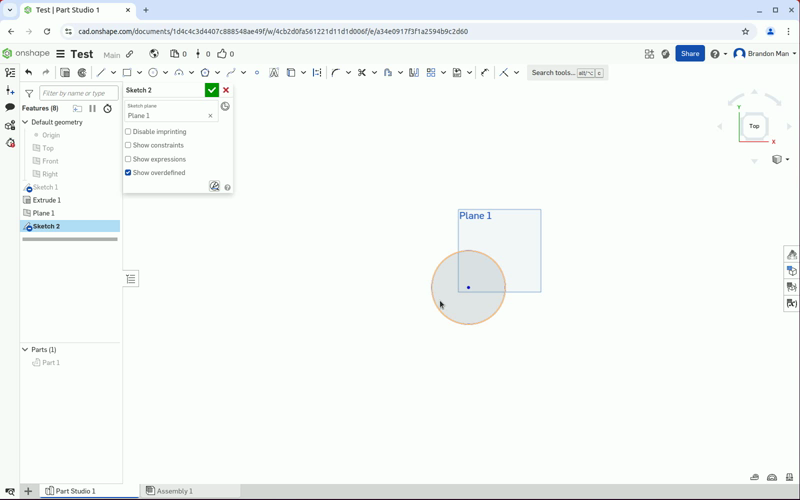
scroll(6)
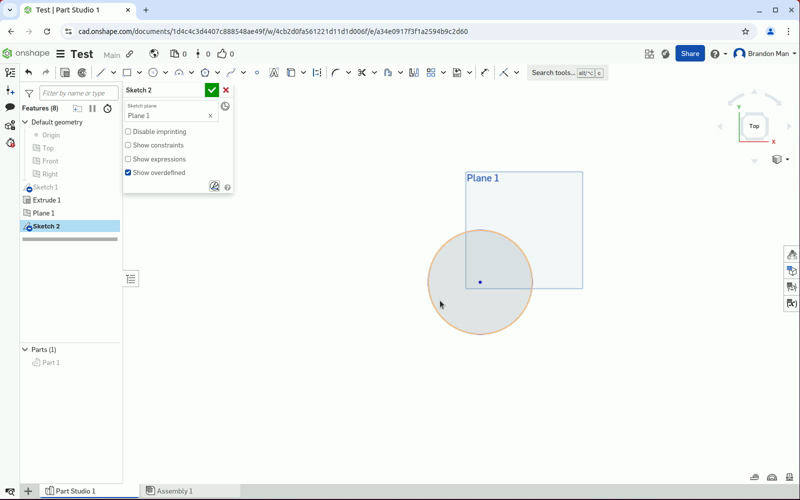
scroll(6)
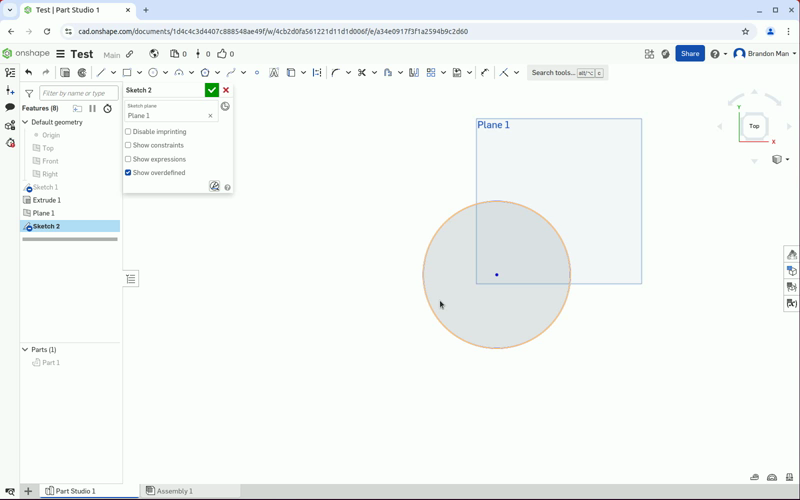
scroll(6)
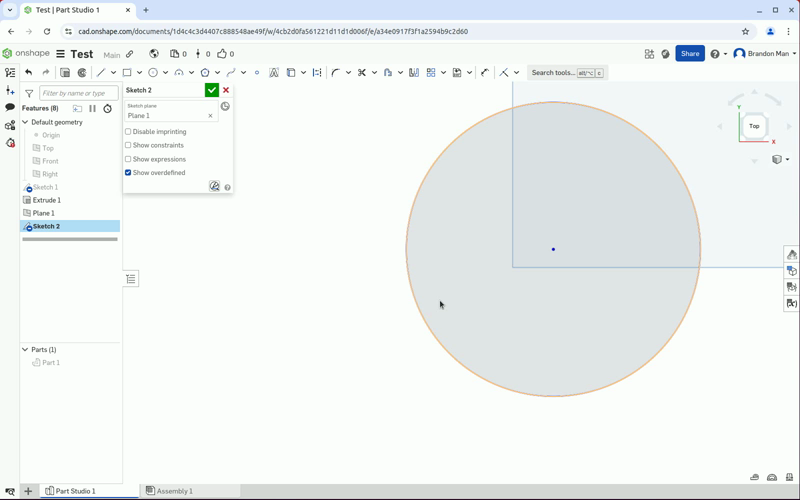
click(440, 300)
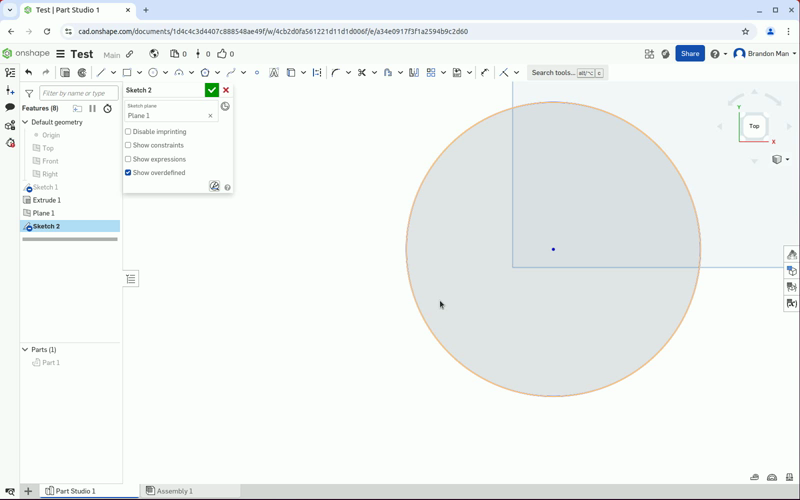
scroll(-6)
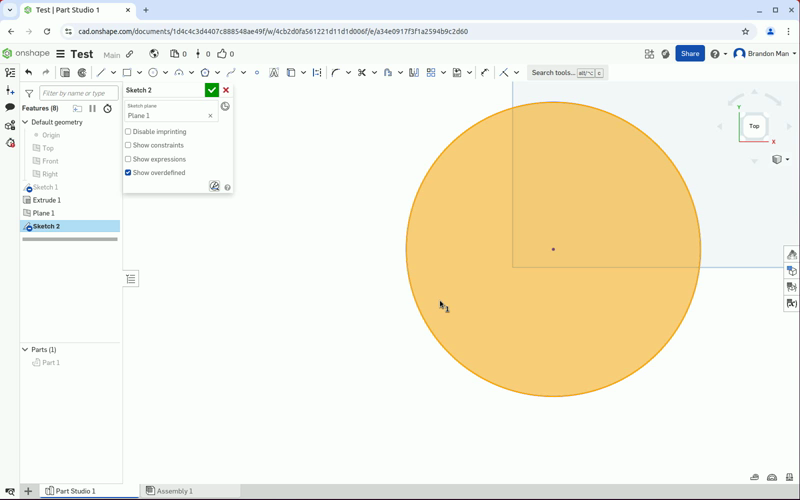
scroll(-6)
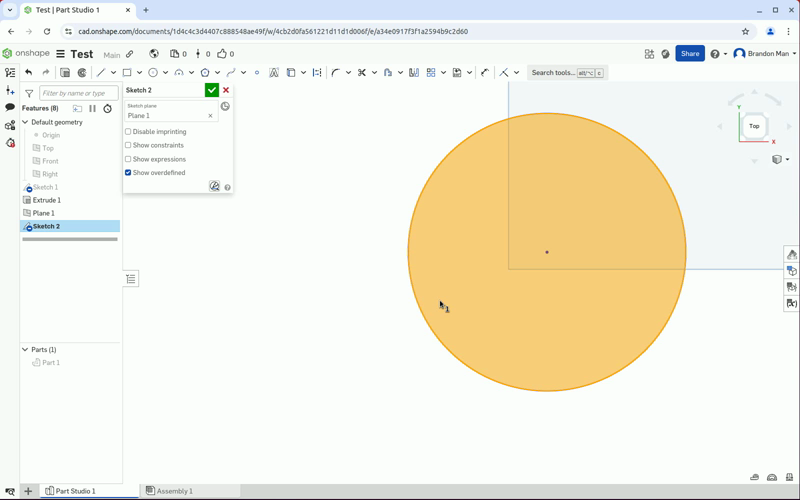
scroll(-6)
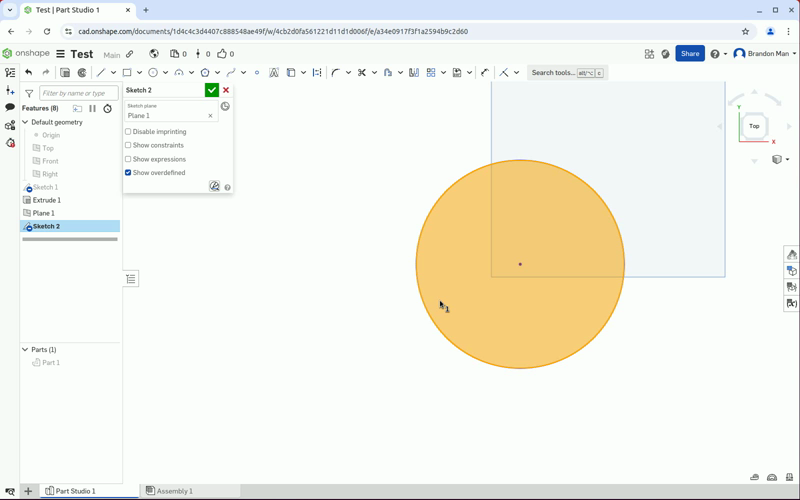
scroll(-6)
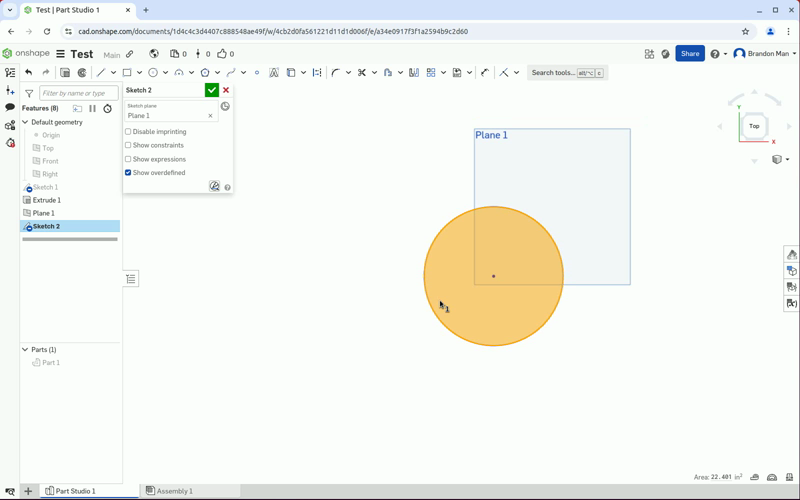
scroll(-6)
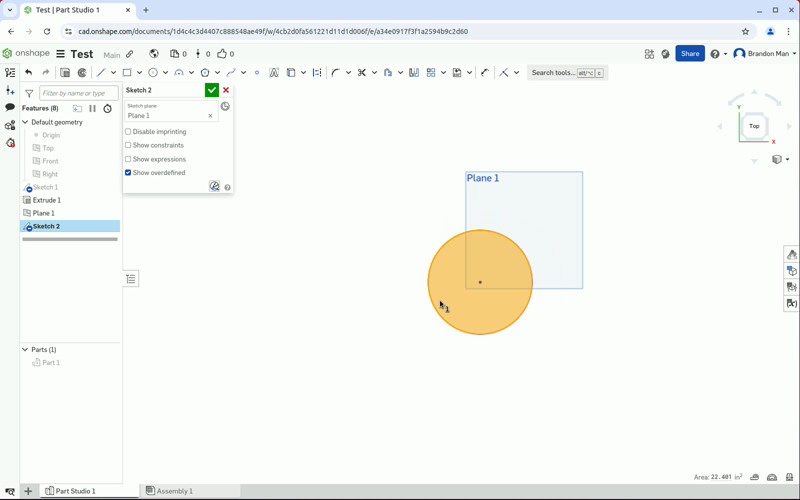
scroll(-6)
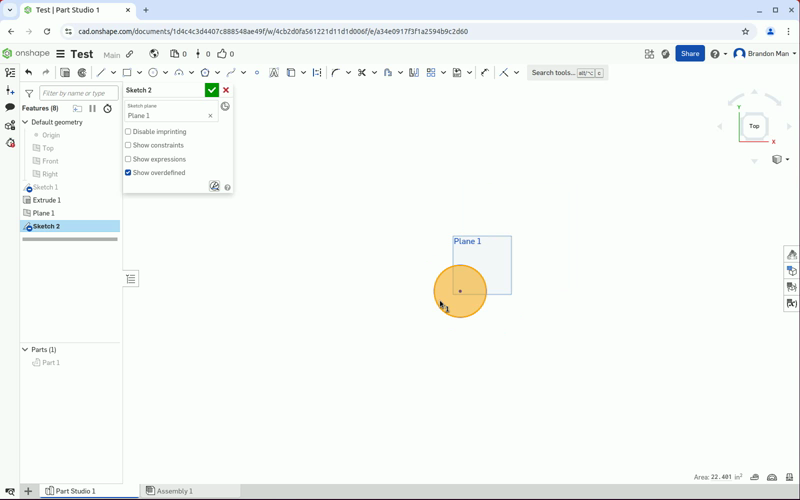
scroll(-6)
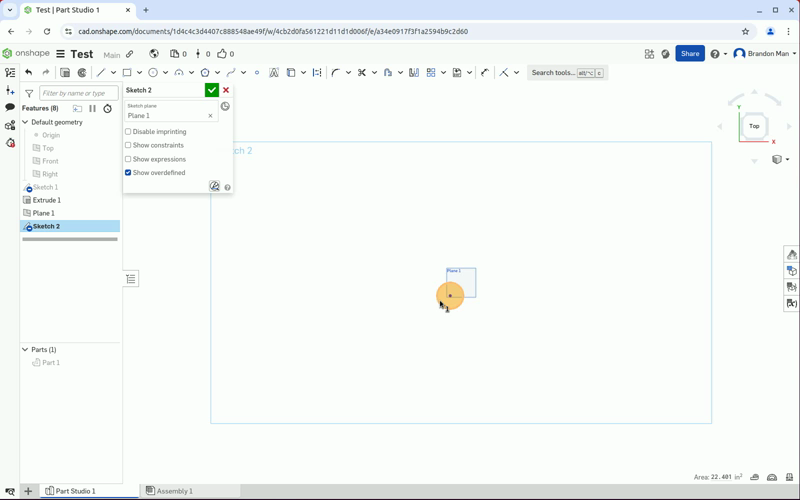
mouse_move(73, 352)
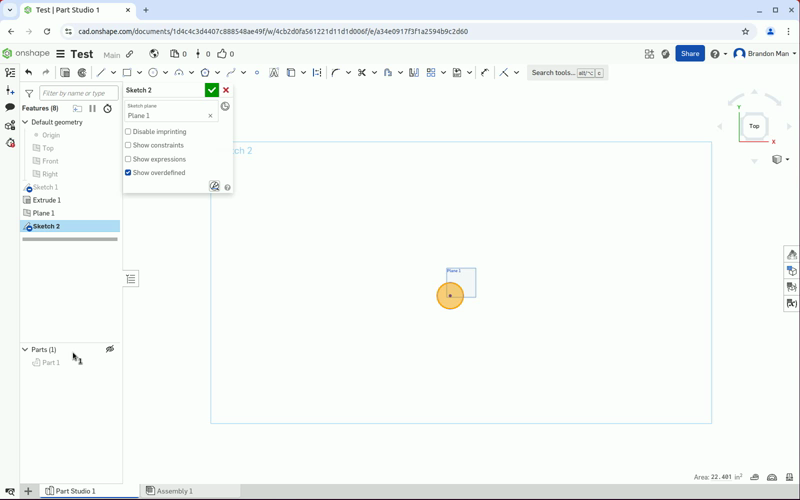
key(shift+y)
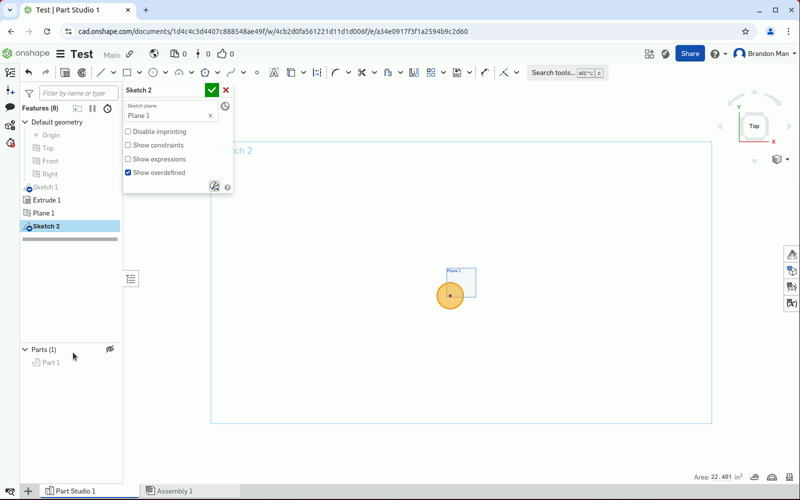
key(shift+e)
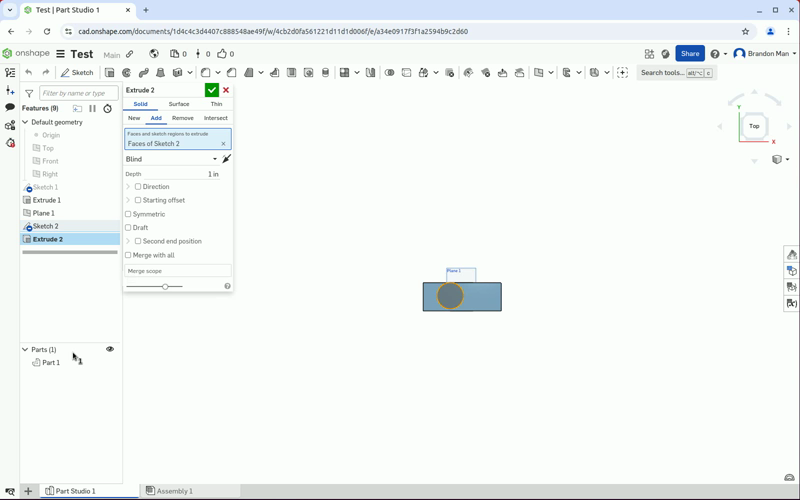
mouse_move(143, 106)
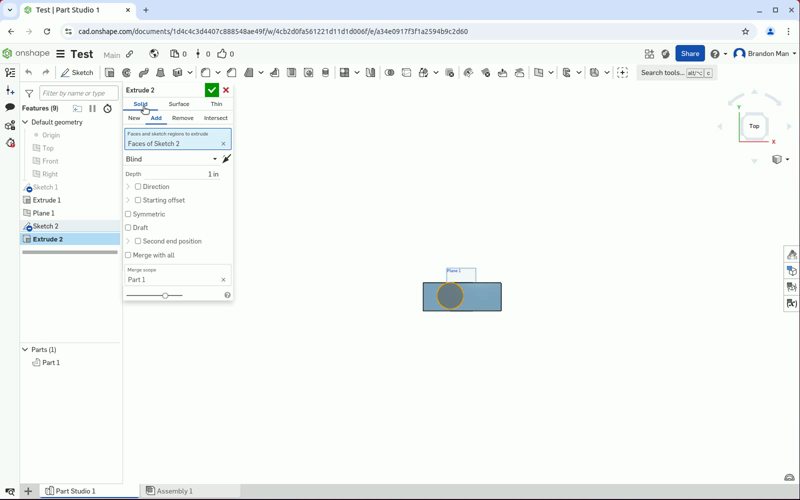
click(143, 106)
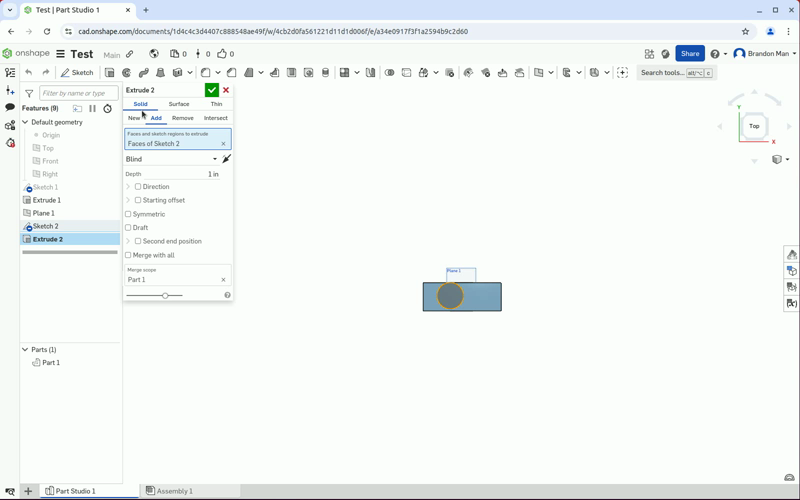
mouse_move(137, 120)
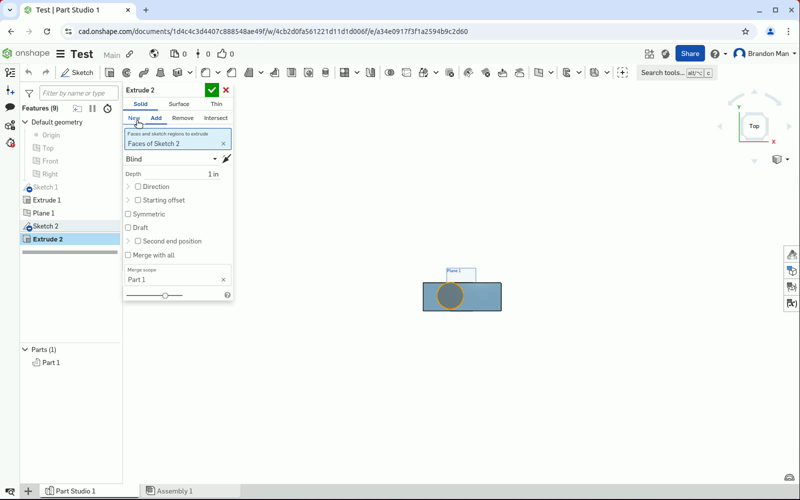
click(137, 120)
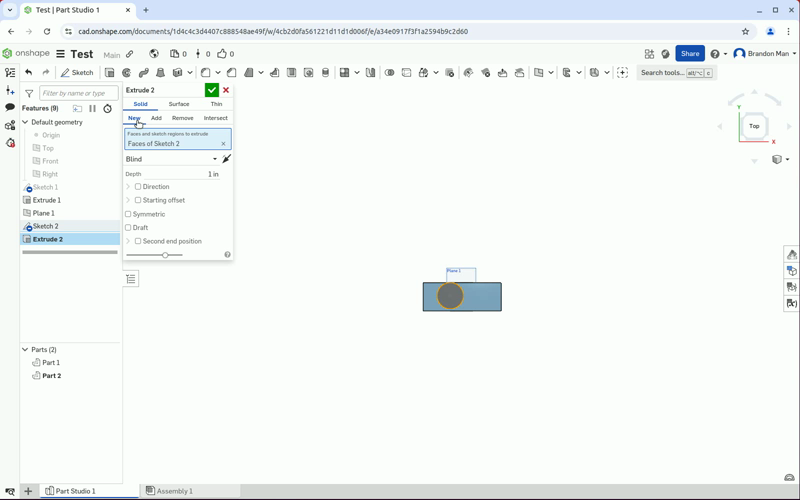
key(tab, 4)
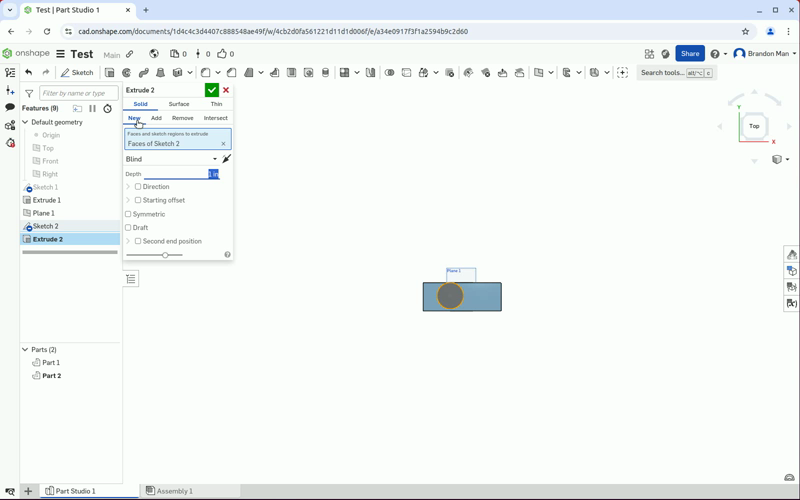
text(18.053)
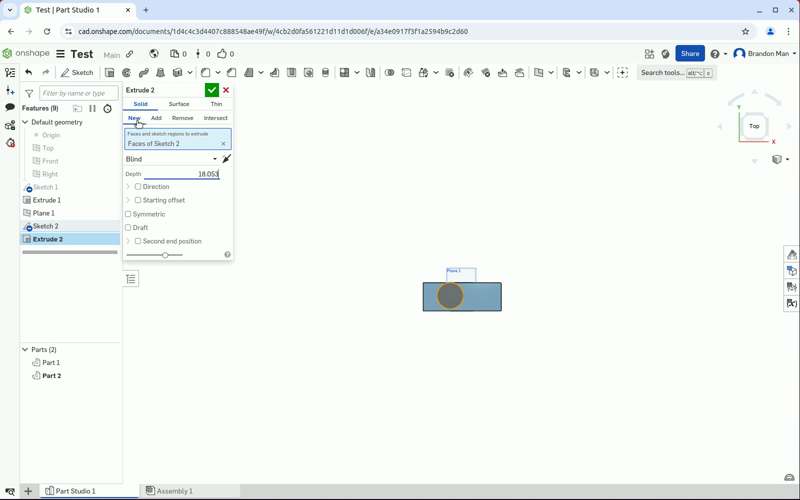
key(enter)
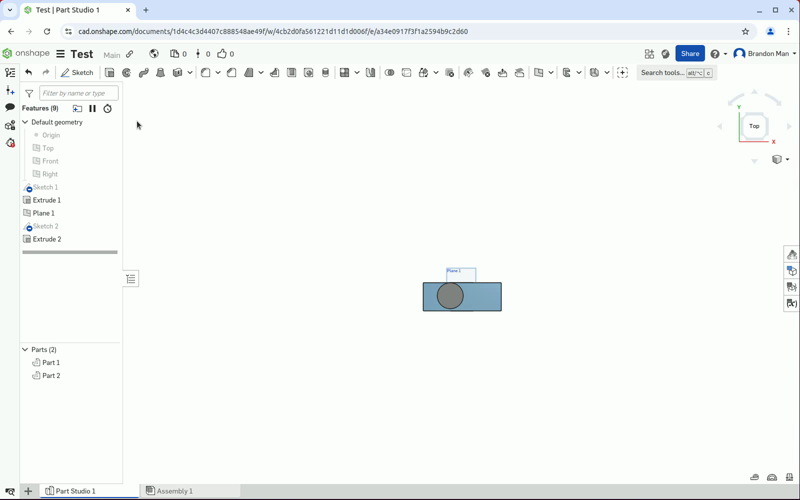
key(shift+h)
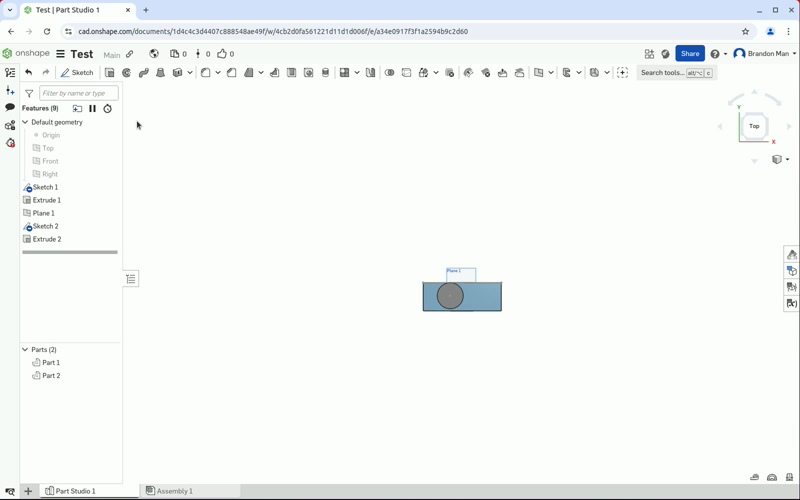
key(shift+h)
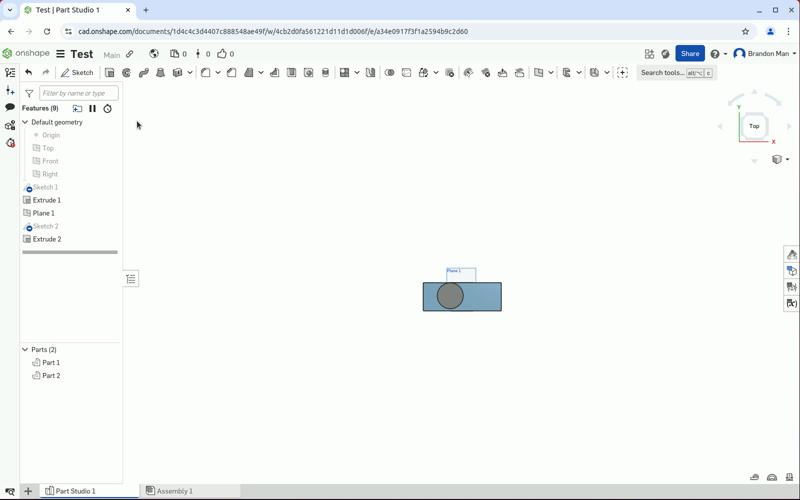
mouse_move(73, 189)
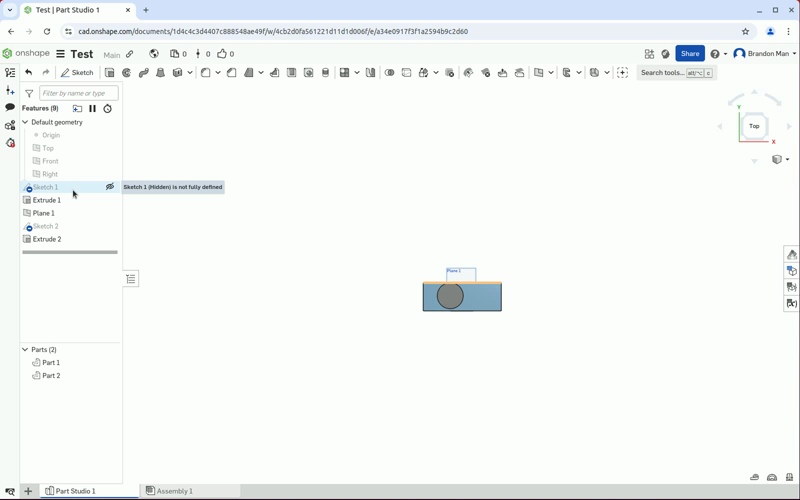
click(73, 189)
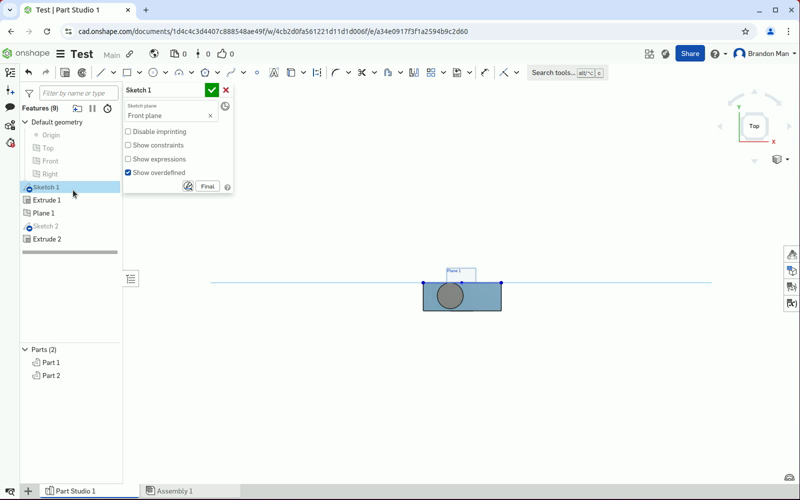
mouse_move(229, 92)
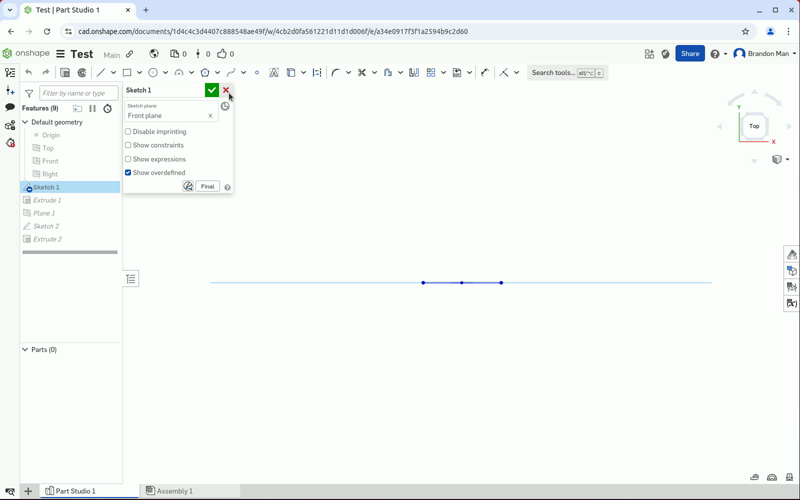
click(229, 92)
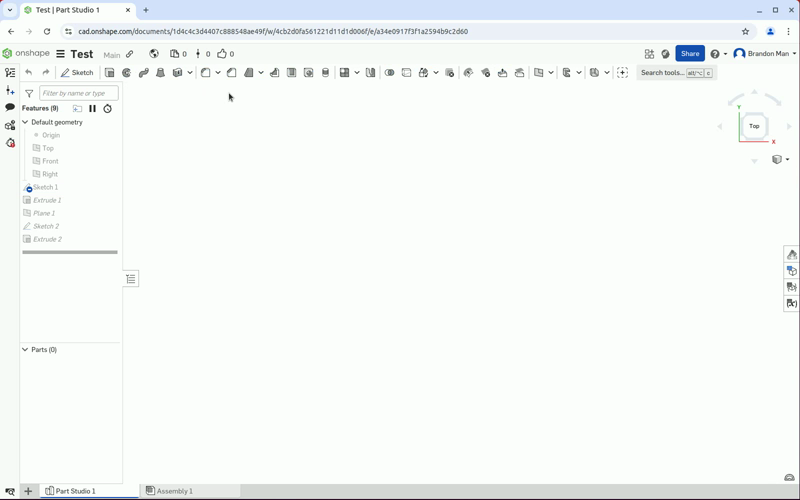
key(shift+s)
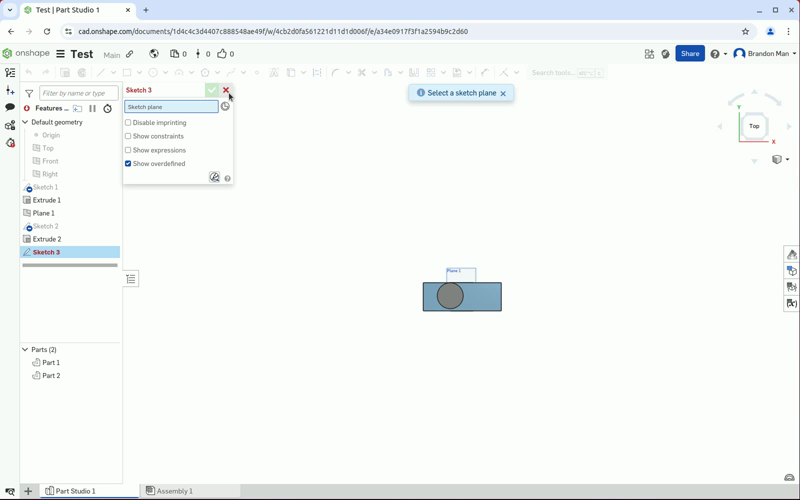
mouse_move(73, 215)
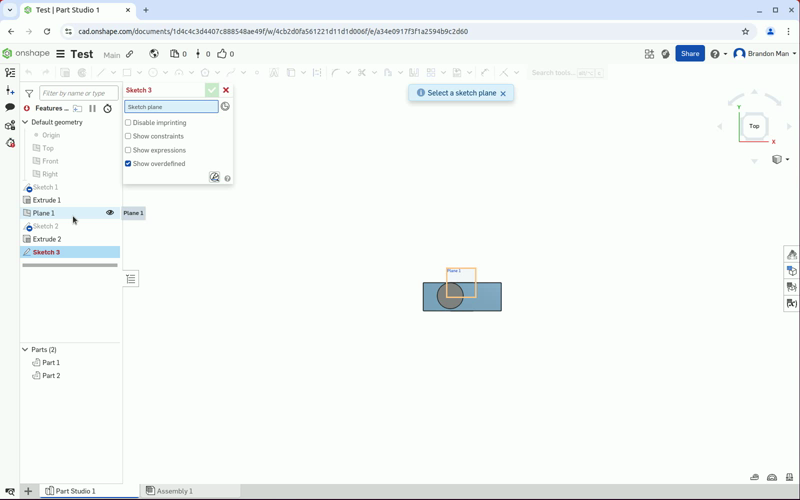
click(73, 215)
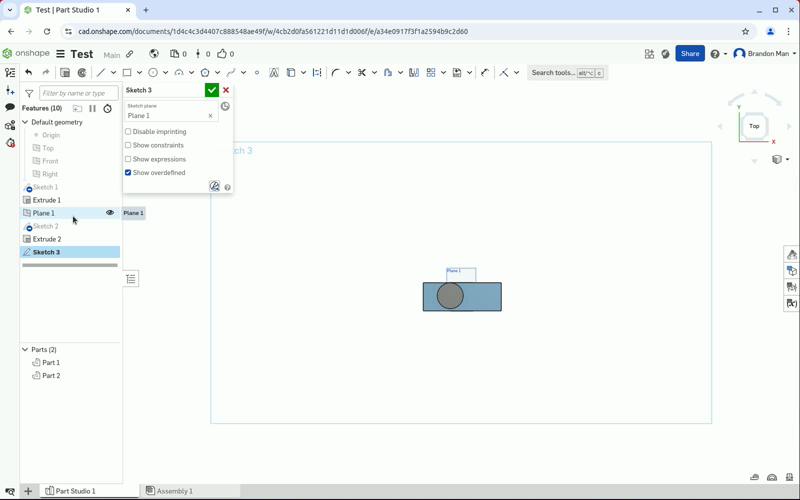
mouse_move(73, 352)
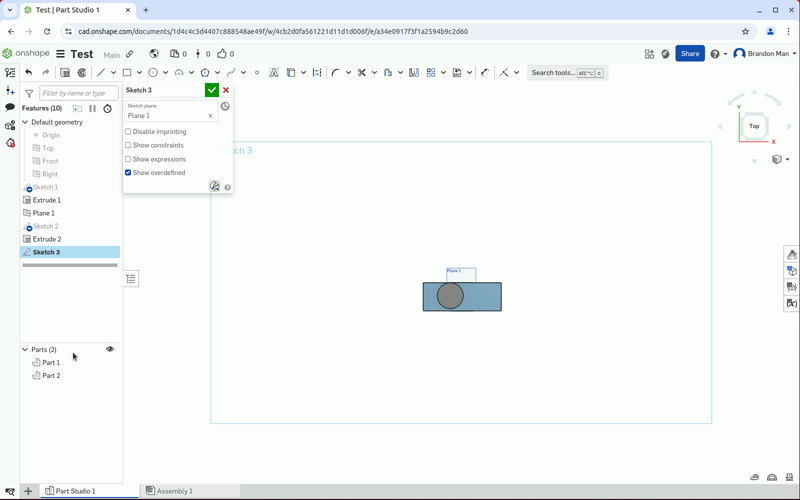
key(y)
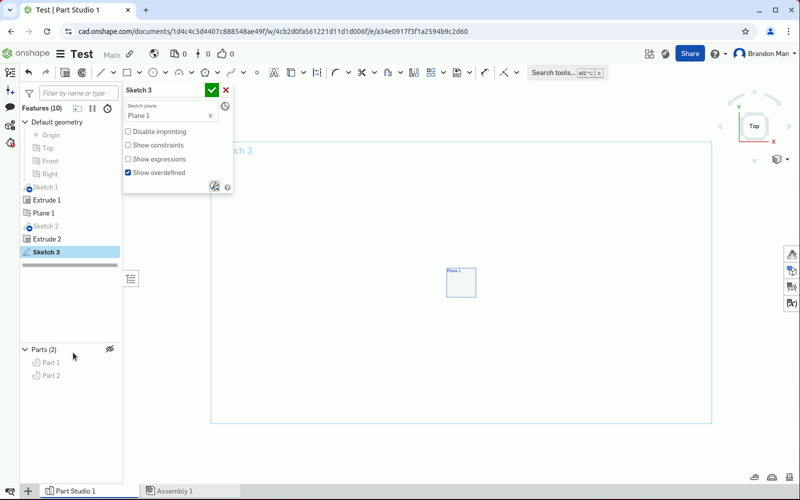
key(c)
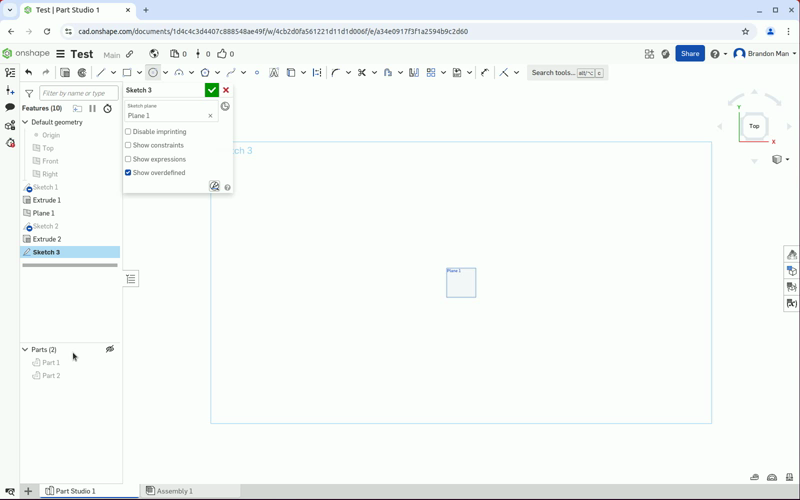
key_down(shift)
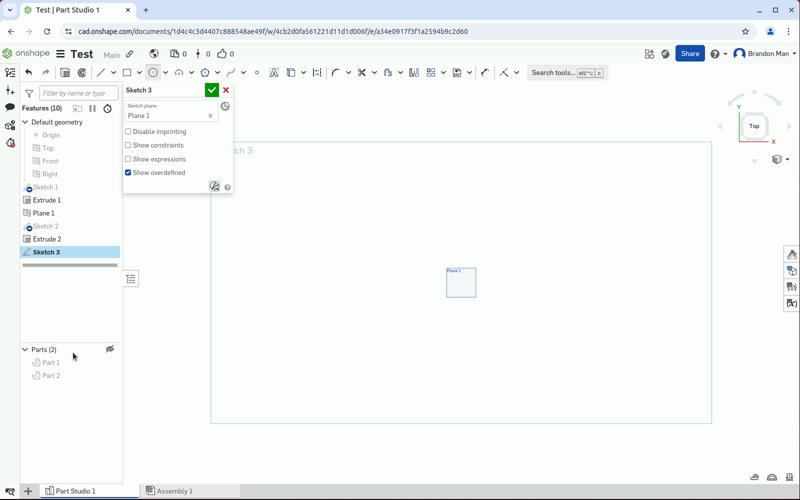
mouse_move(470, 295)
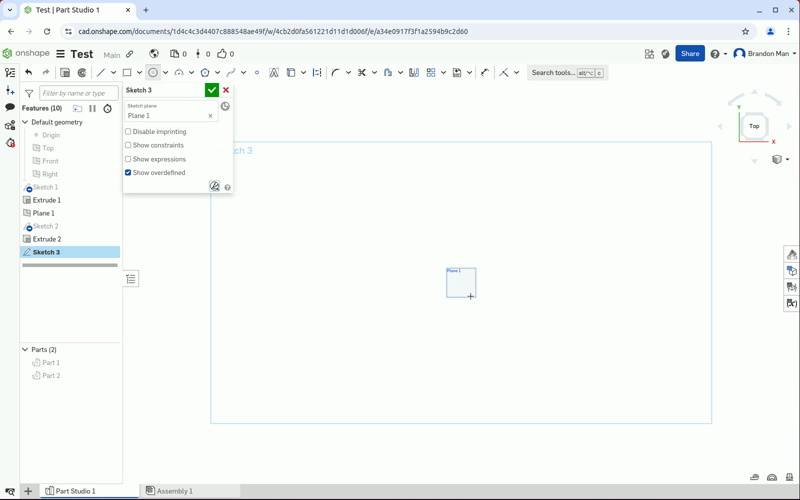
click(470, 295)
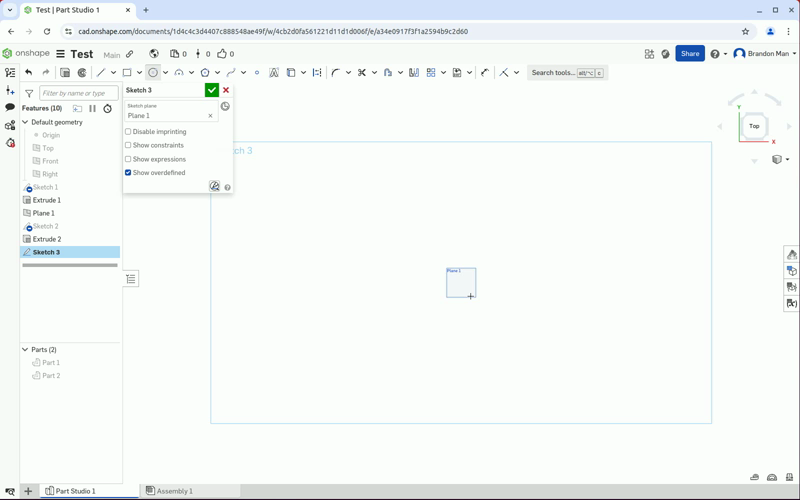
key_up(shift)
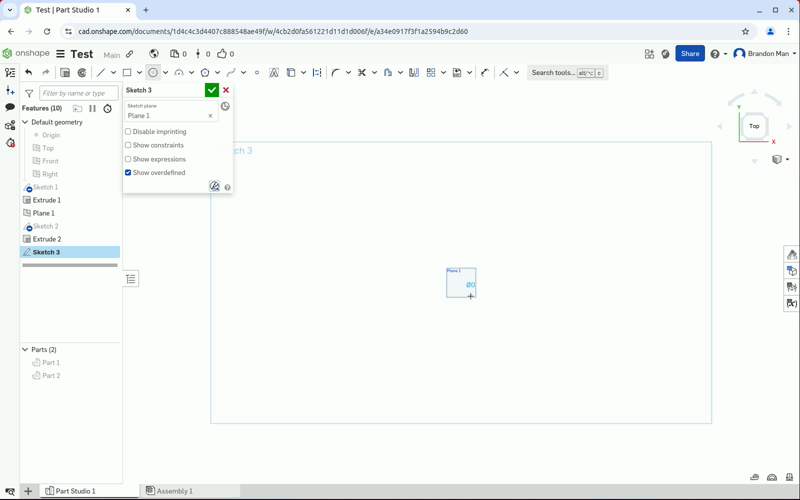
mouse_move(479, 295)
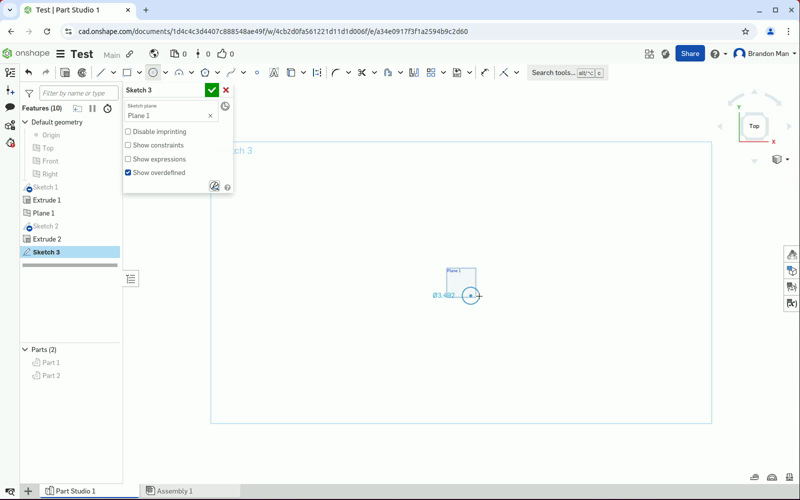
click(479, 295)
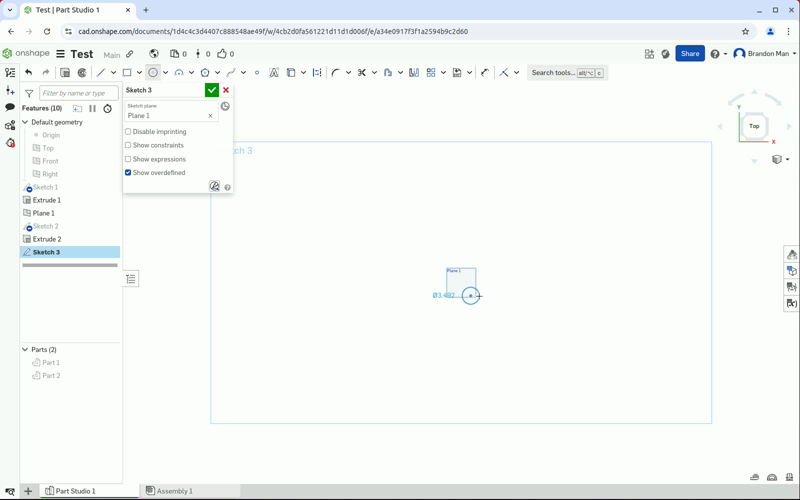
key(esc)
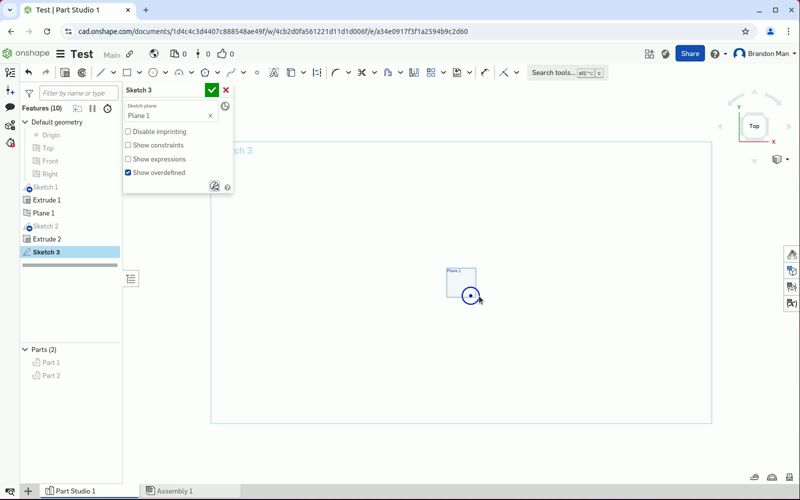
mouse_move(469, 302)
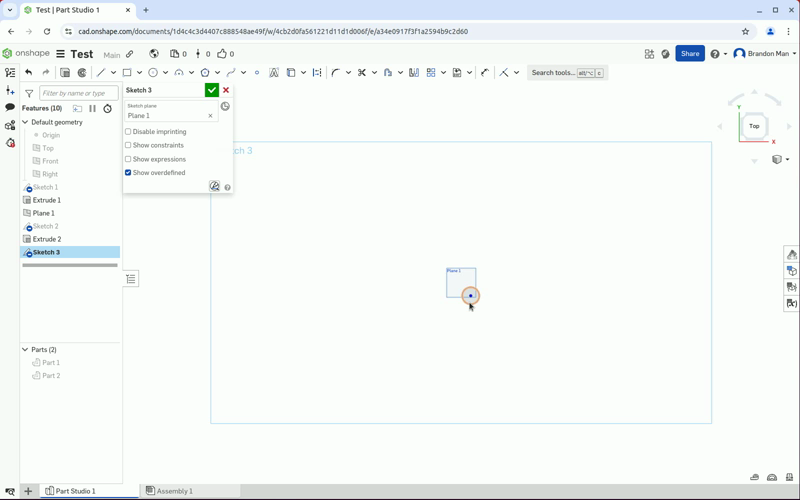
scroll(6)
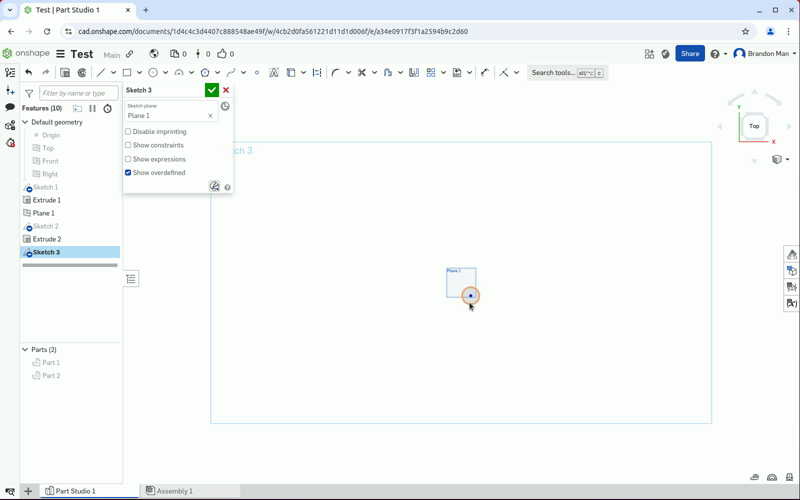
scroll(6)
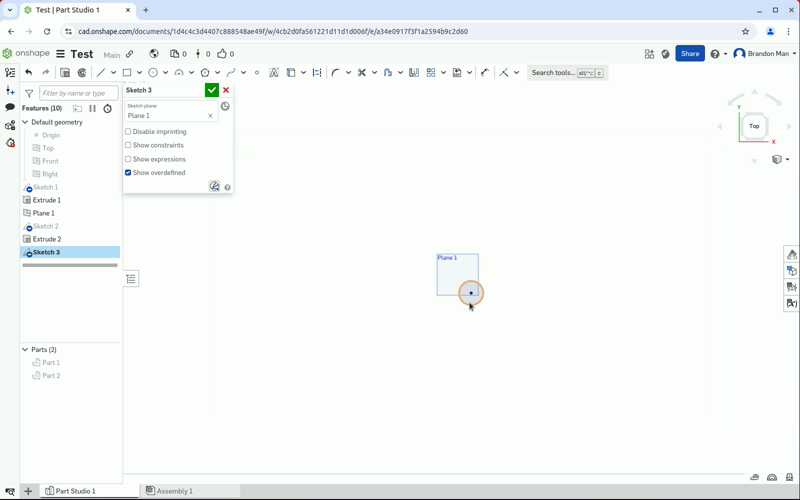
scroll(6)
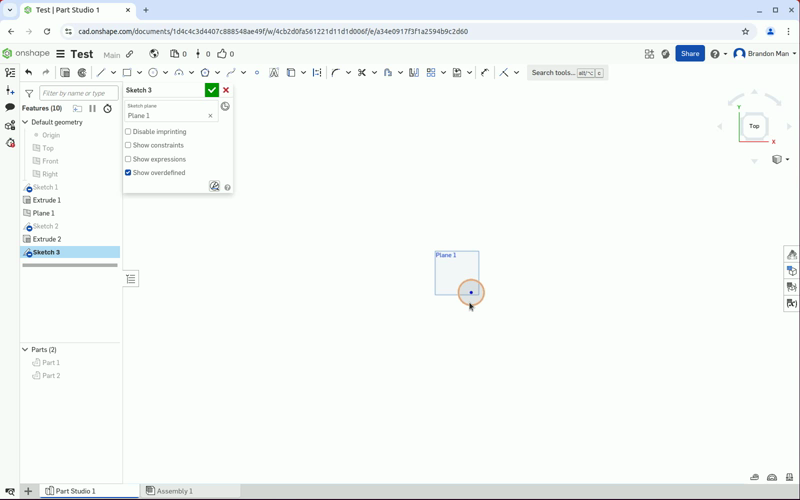
scroll(6)
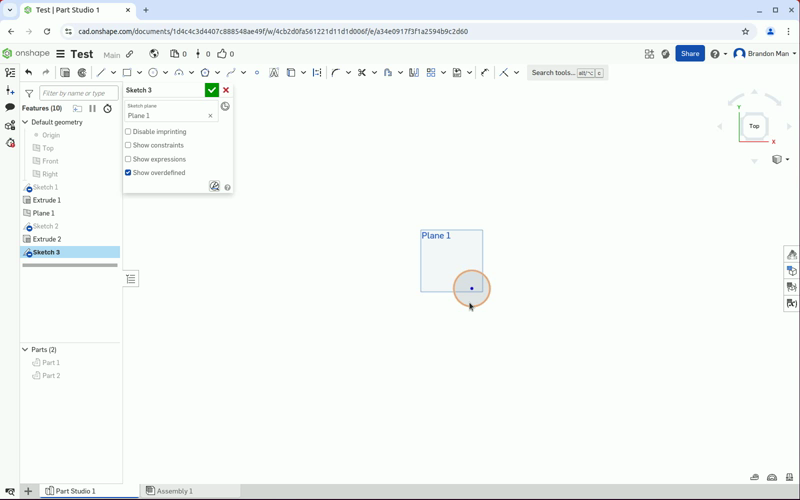
scroll(6)
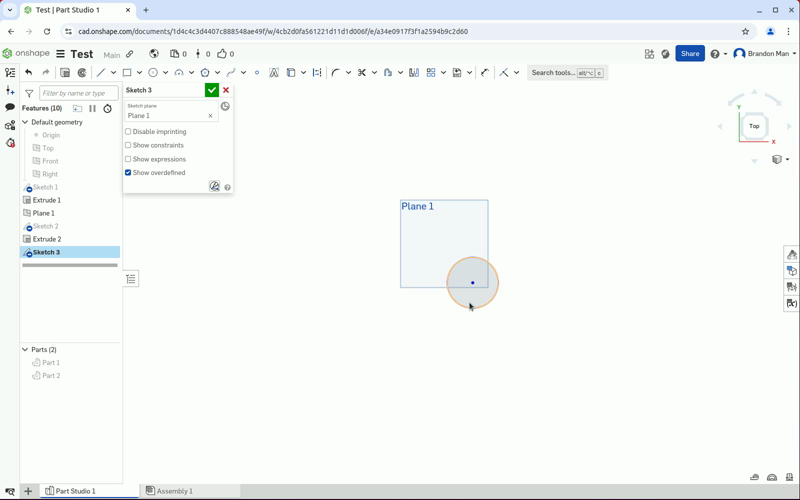
scroll(6)
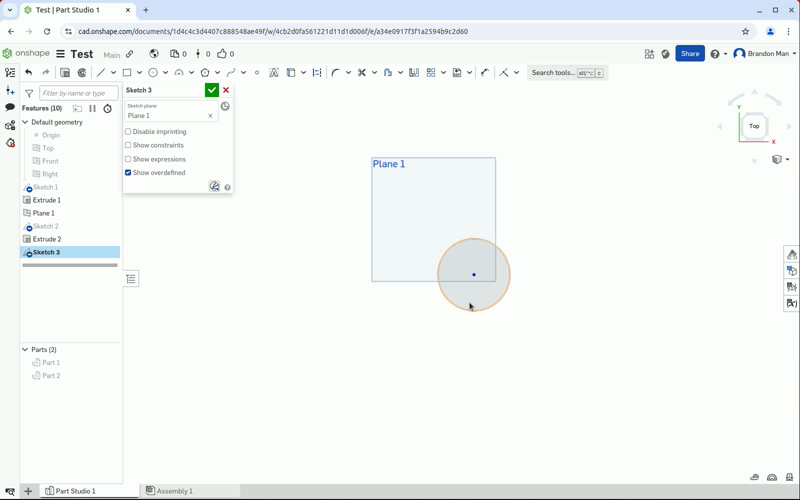
scroll(6)
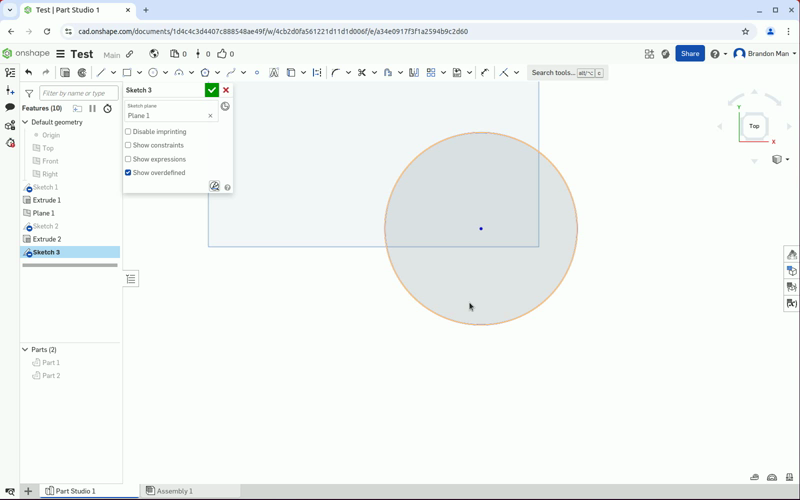
click(469, 302)
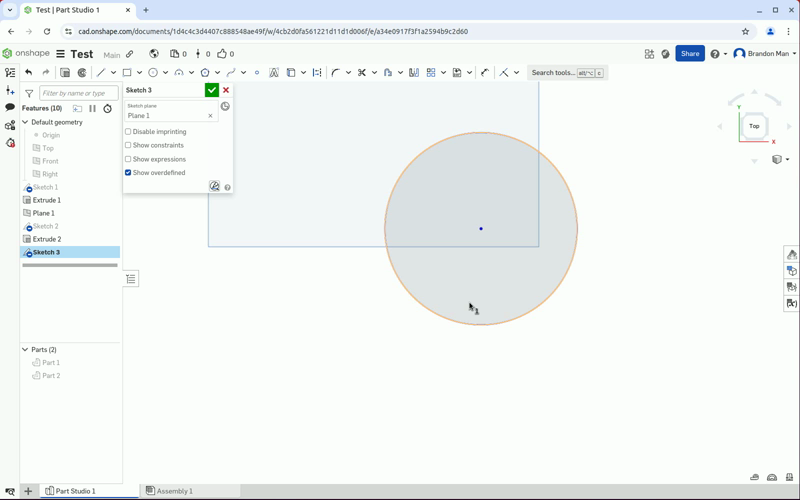
scroll(-6)
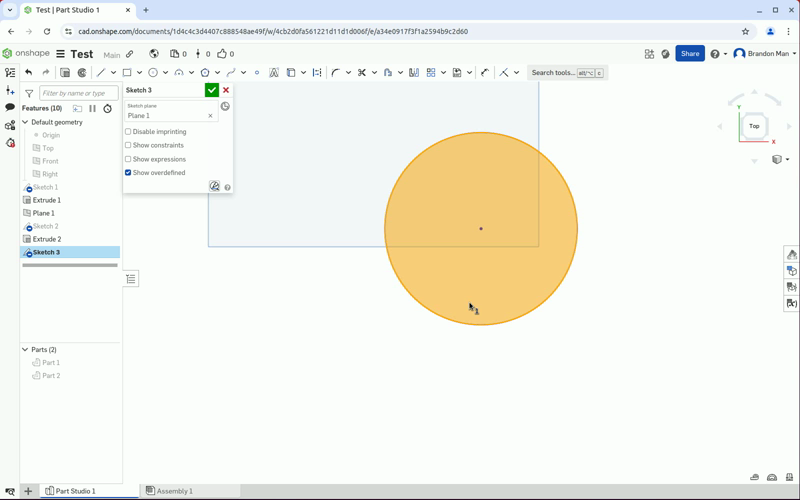
scroll(-6)
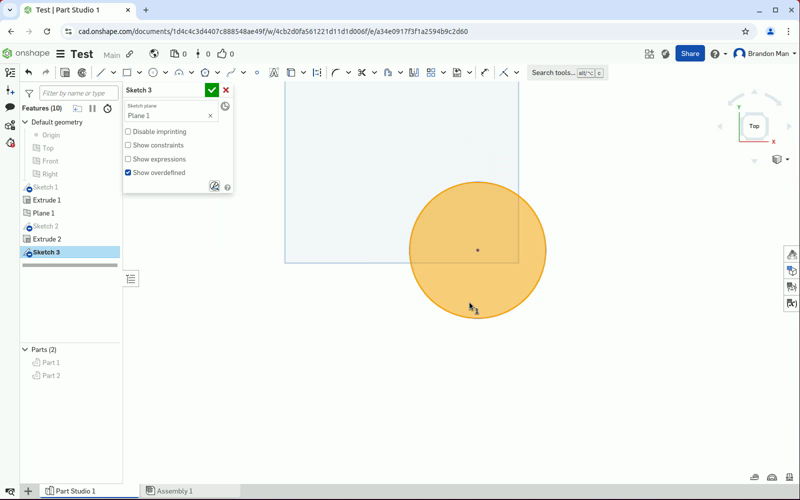
scroll(-6)
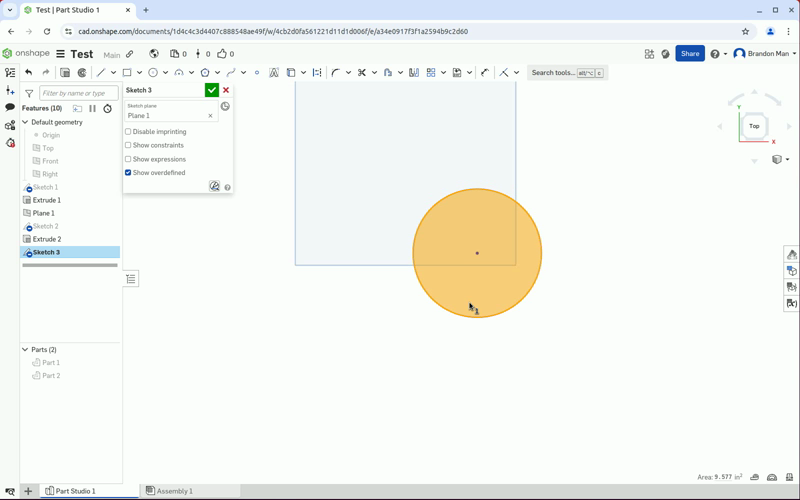
scroll(-6)
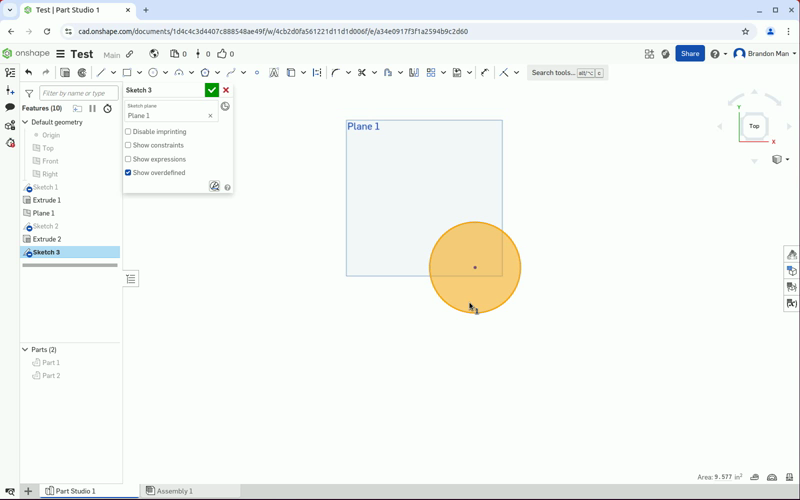
scroll(-6)
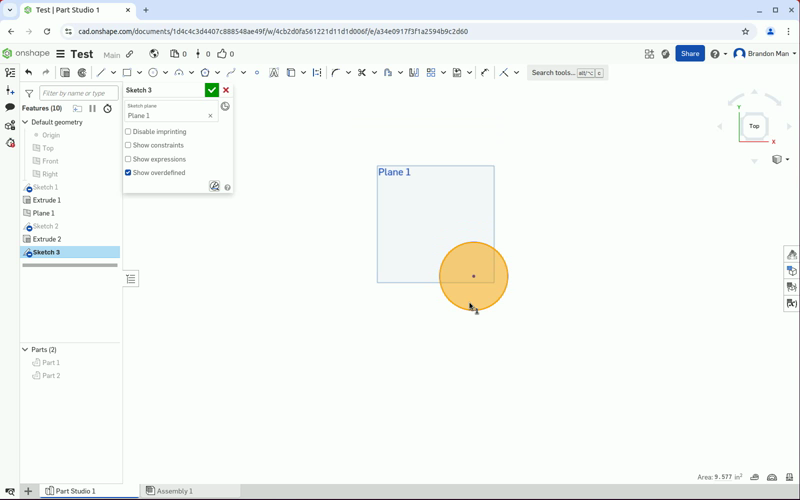
scroll(-6)
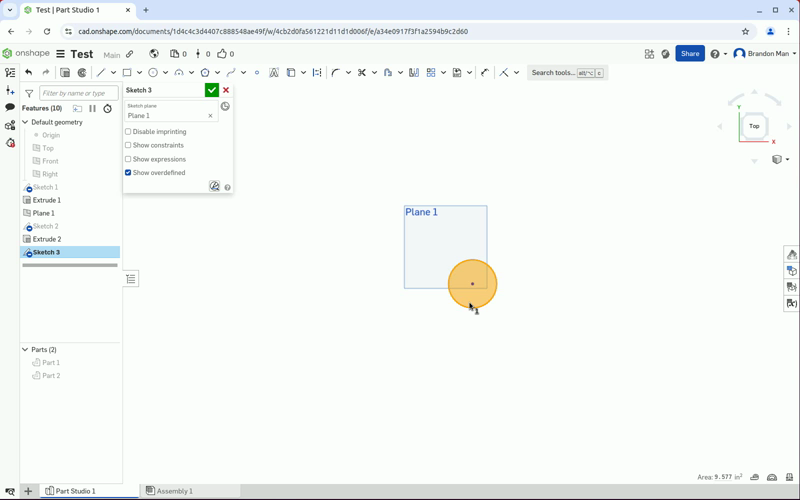
scroll(-6)
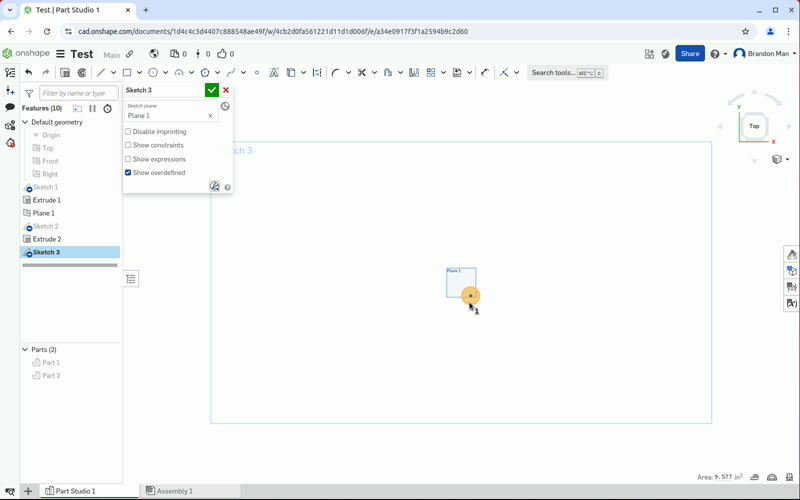
mouse_move(73, 352)
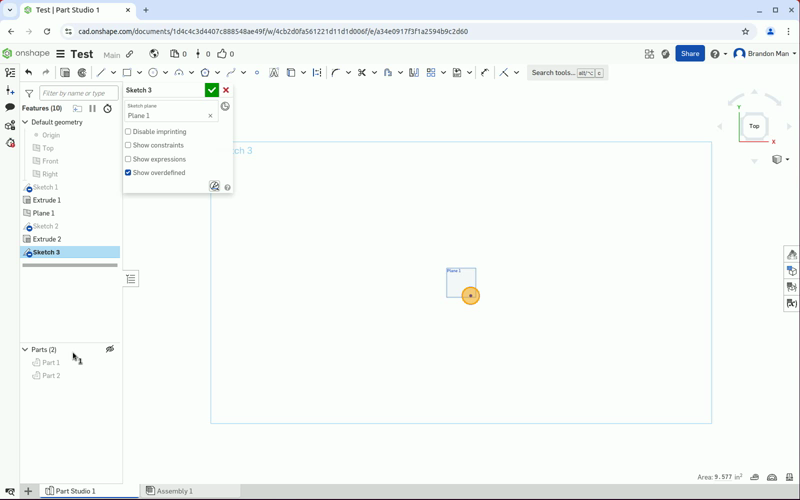
key(shift+y)
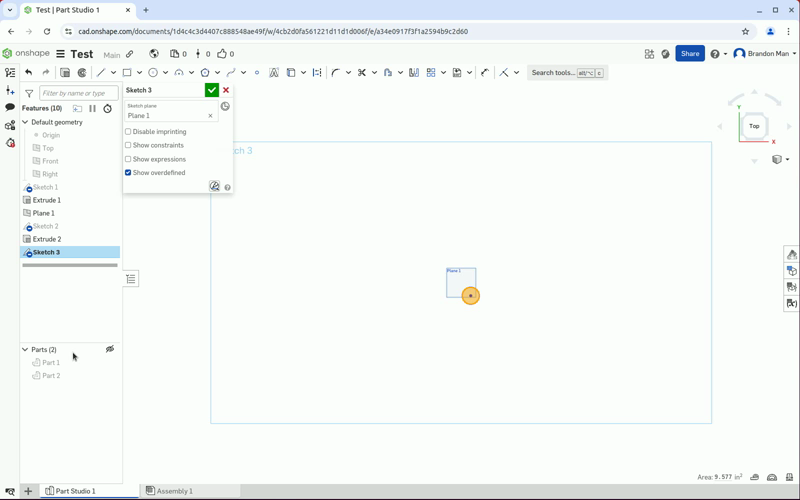
key(shift+e)
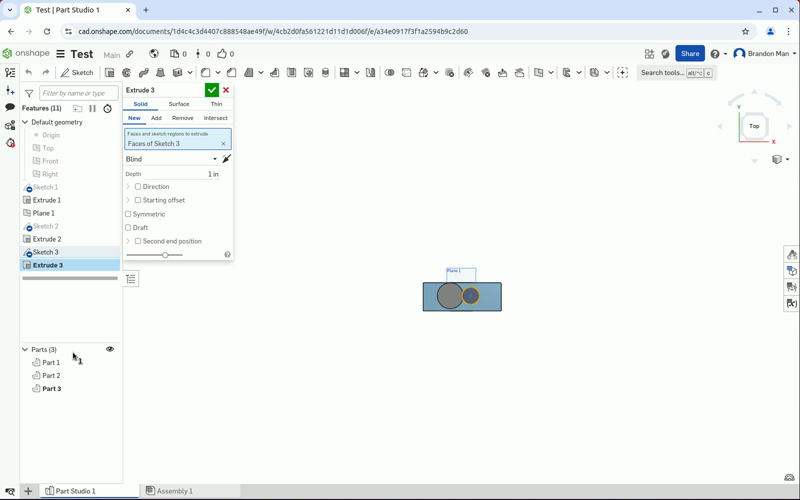
mouse_move(143, 106)
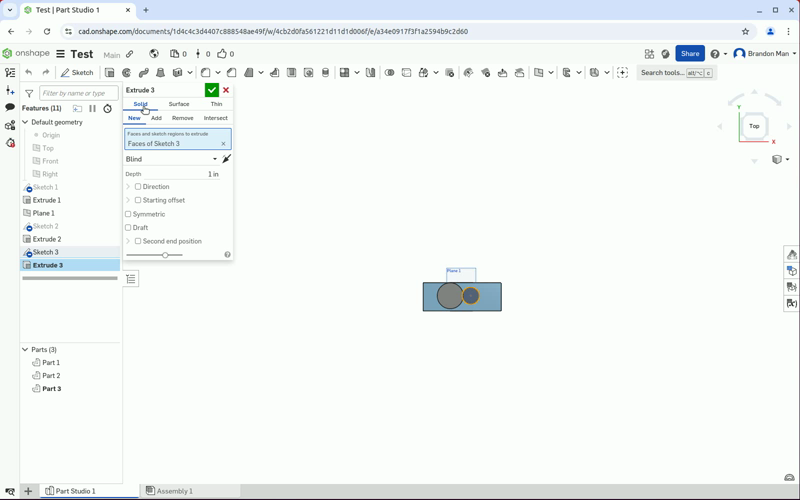
click(143, 106)
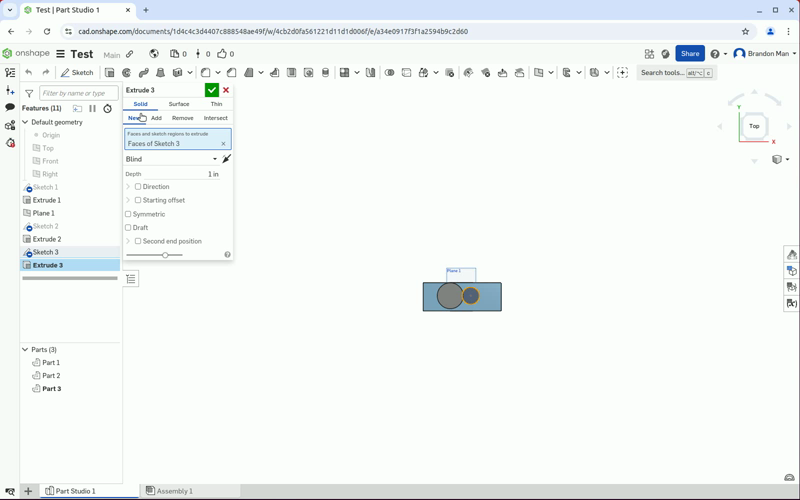
mouse_move(137, 120)
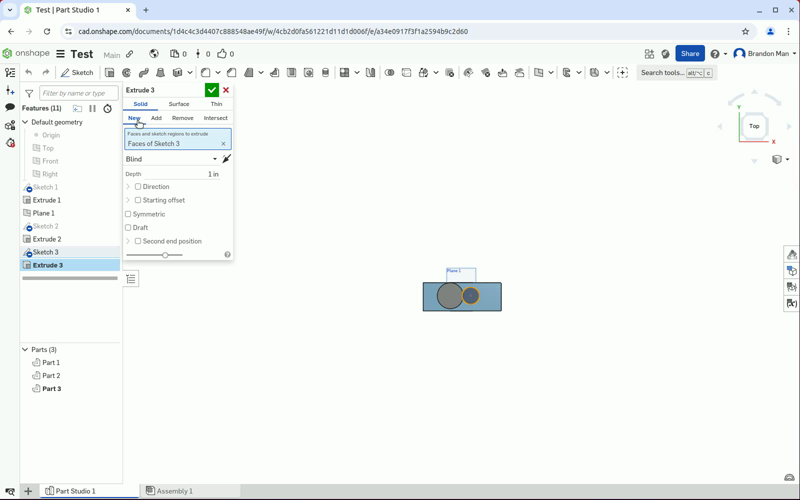
click(137, 120)
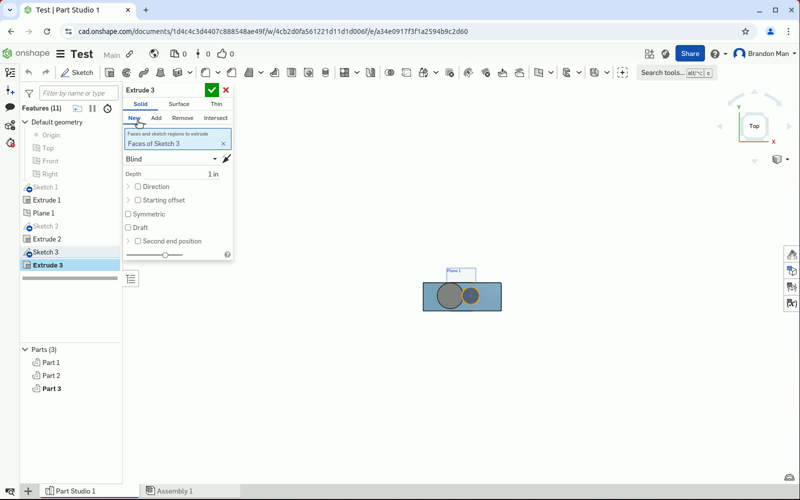
key(tab, 4)
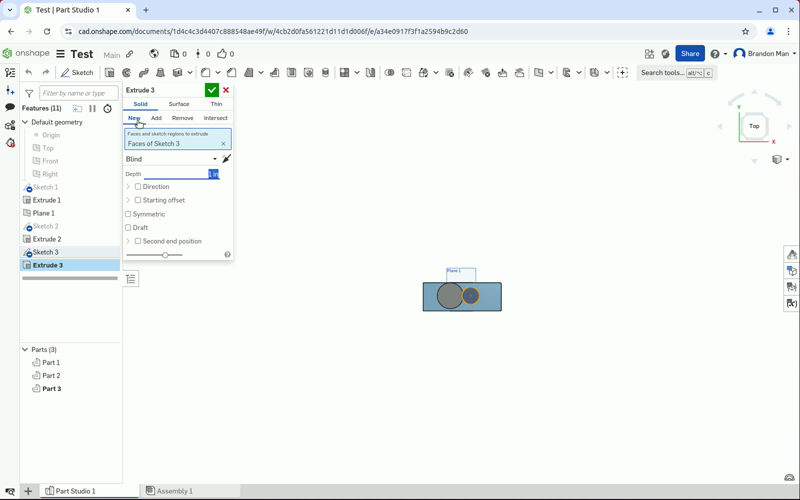
text(10.11)
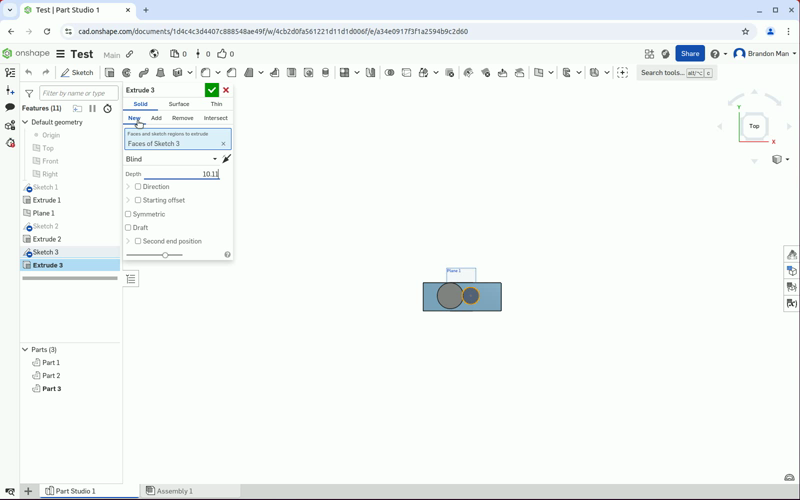
key(enter)
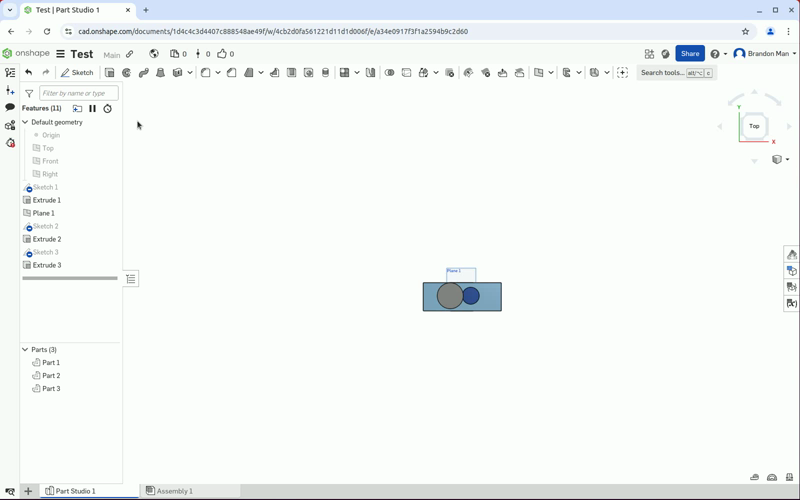
key(shift+h)
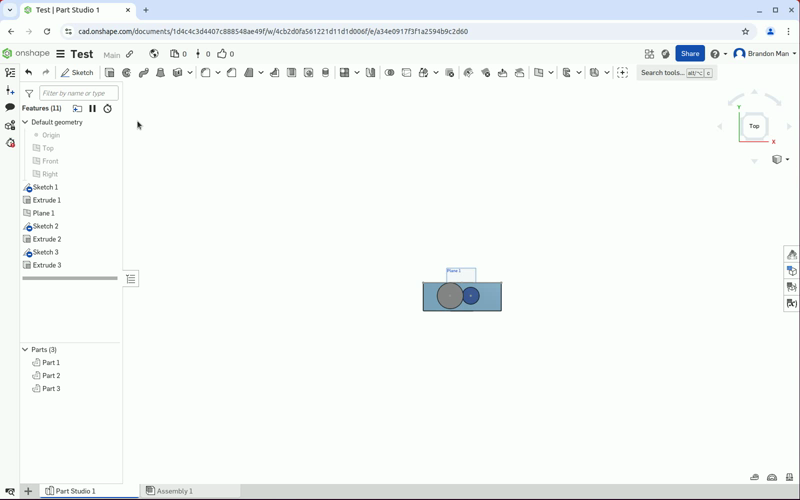
key(shift+h)
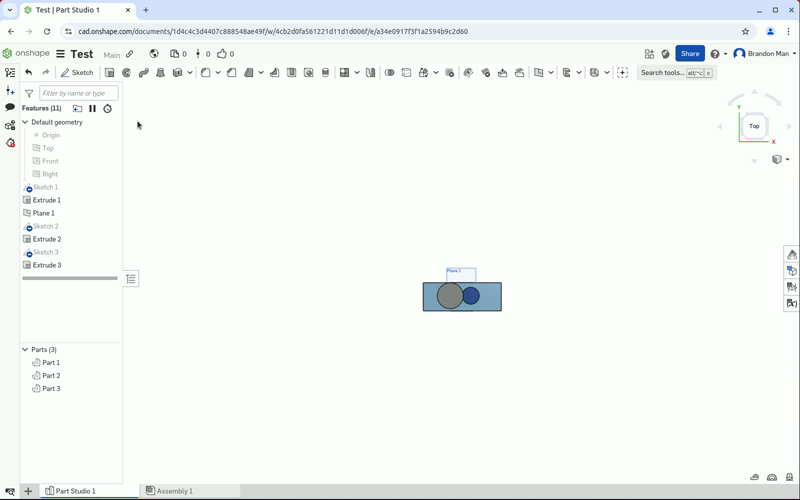
mouse_move(73, 189)
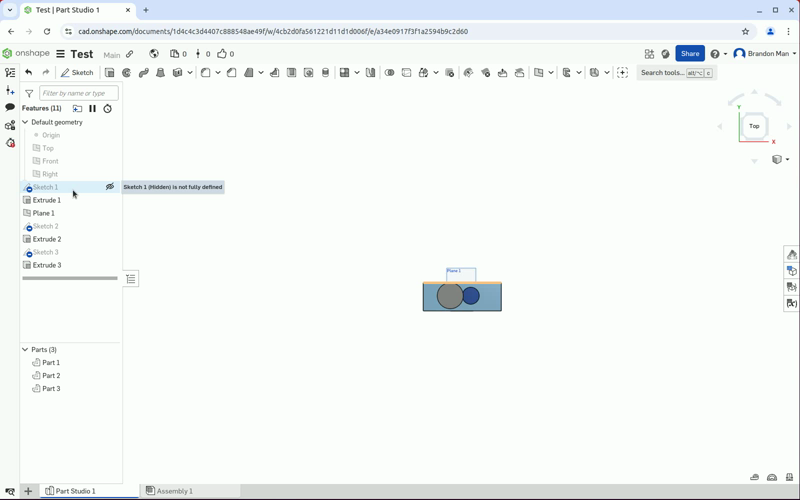
click(73, 189)
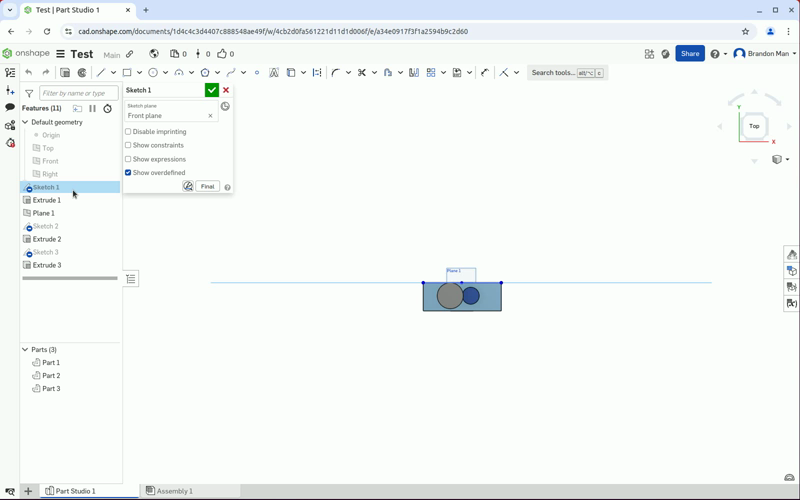
mouse_move(229, 92)
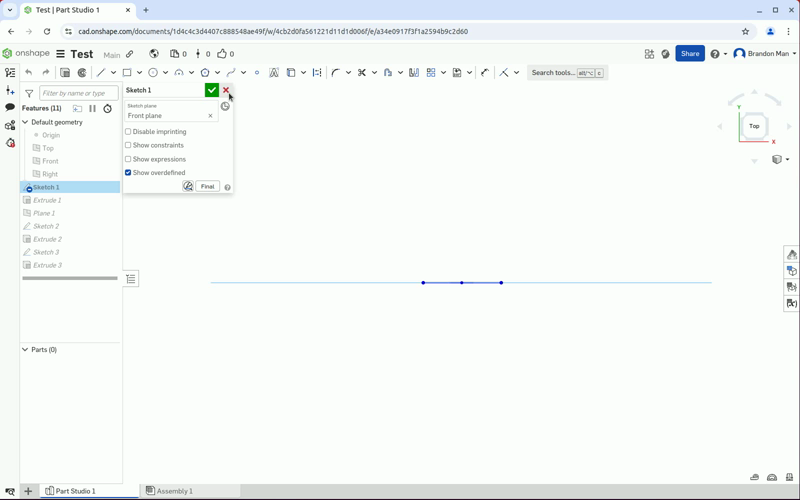
click(229, 92)
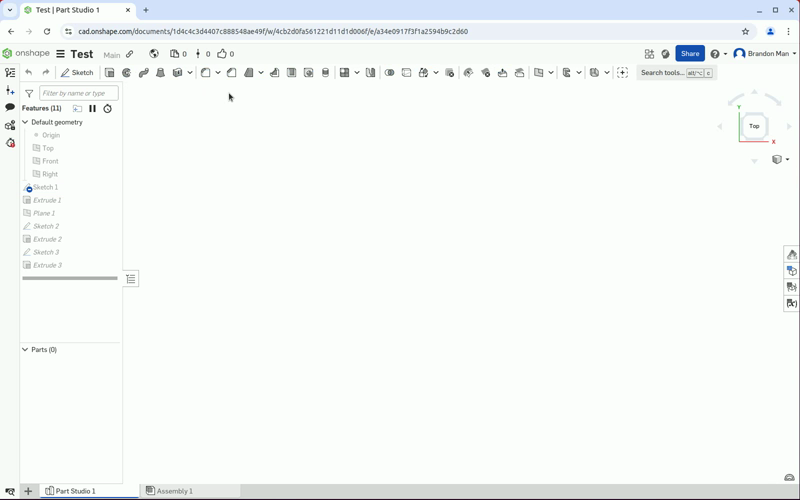
key(shift+s)
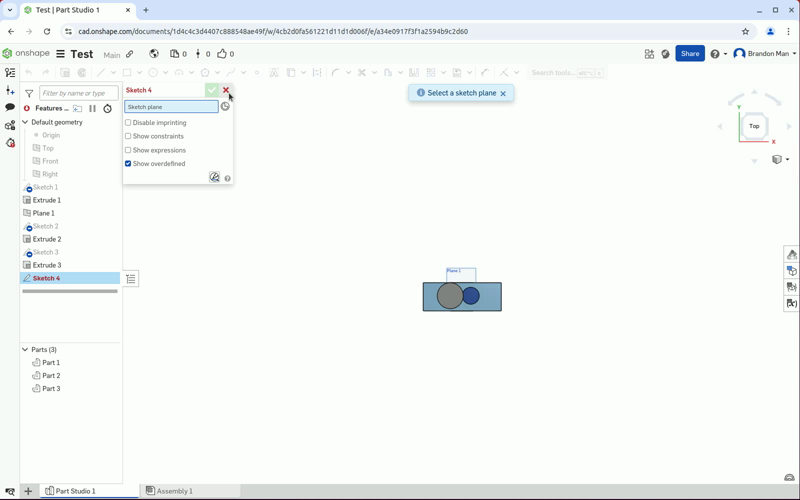
mouse_move(73, 215)
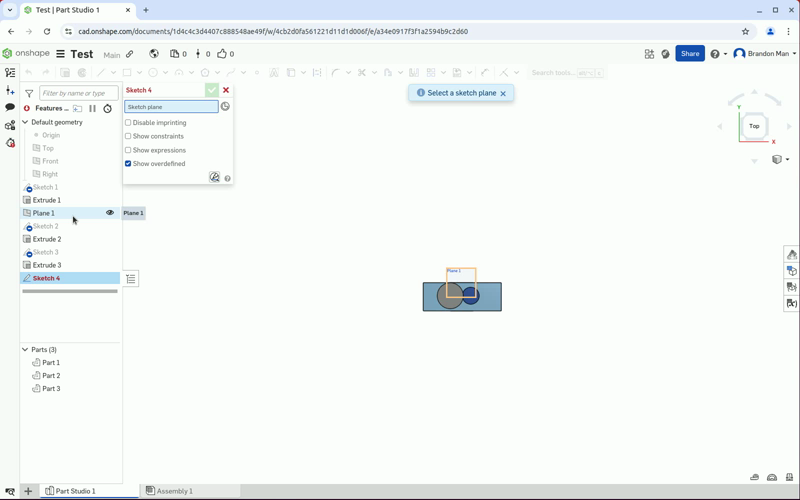
click(73, 215)
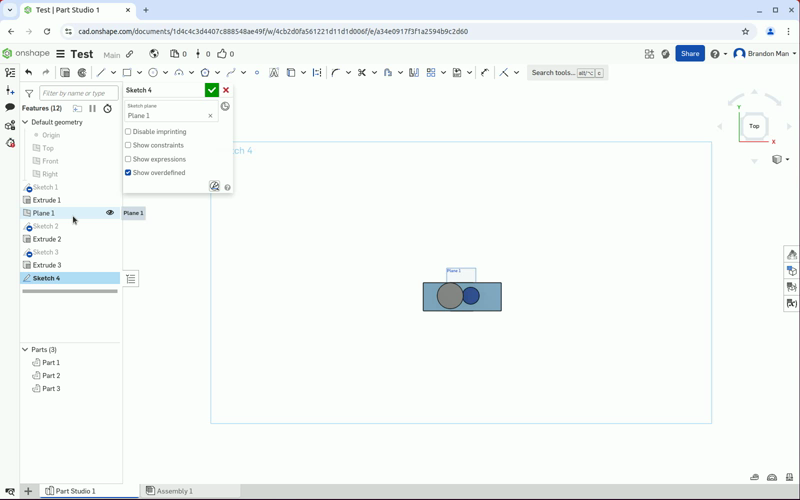
mouse_move(73, 352)
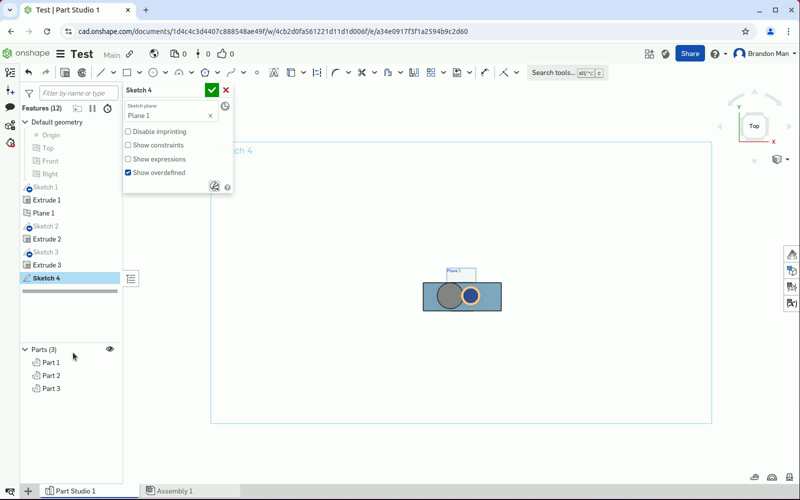
key(y)
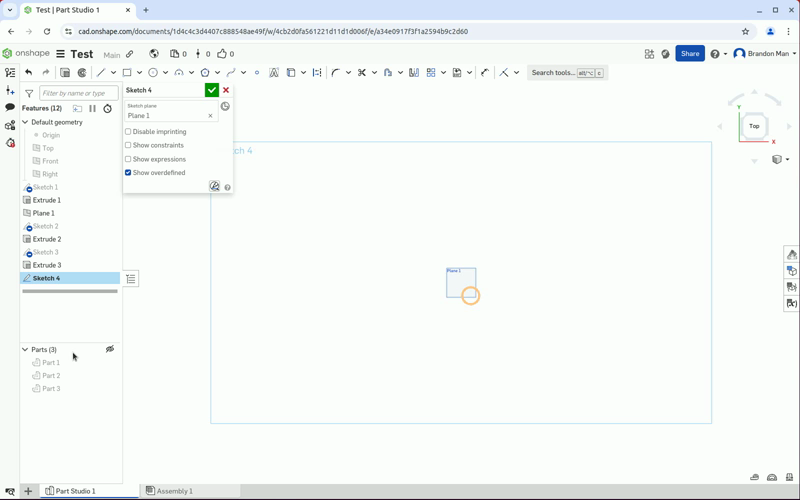
key(c)
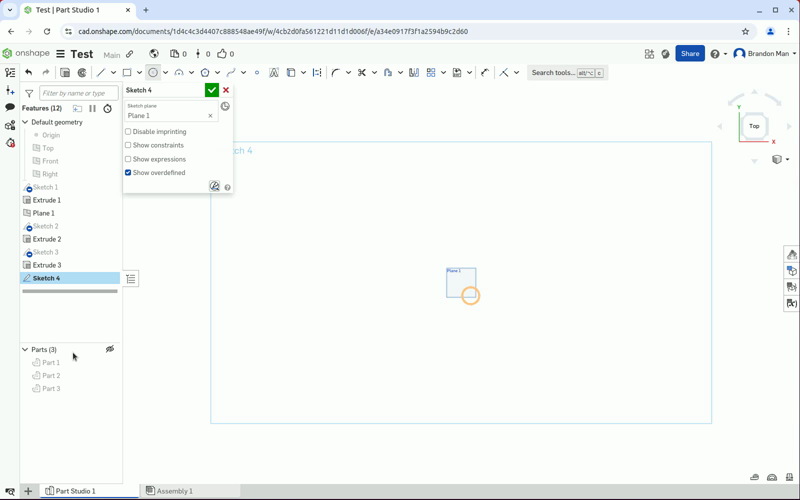
key_down(shift)
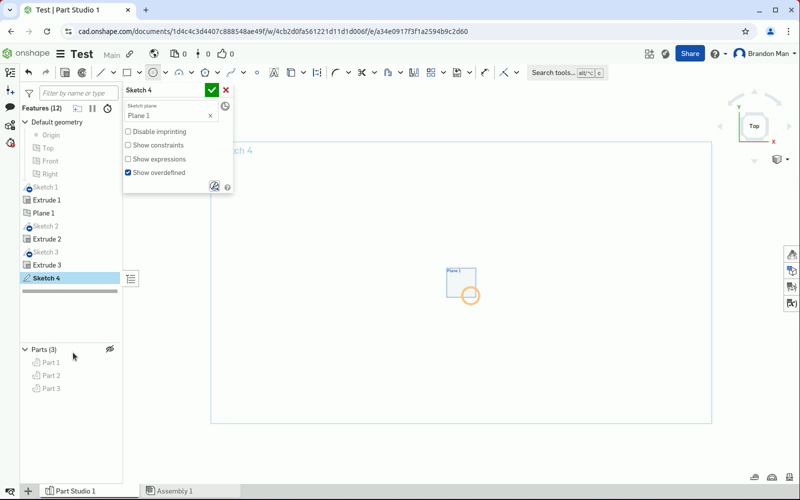
mouse_move(429, 294)
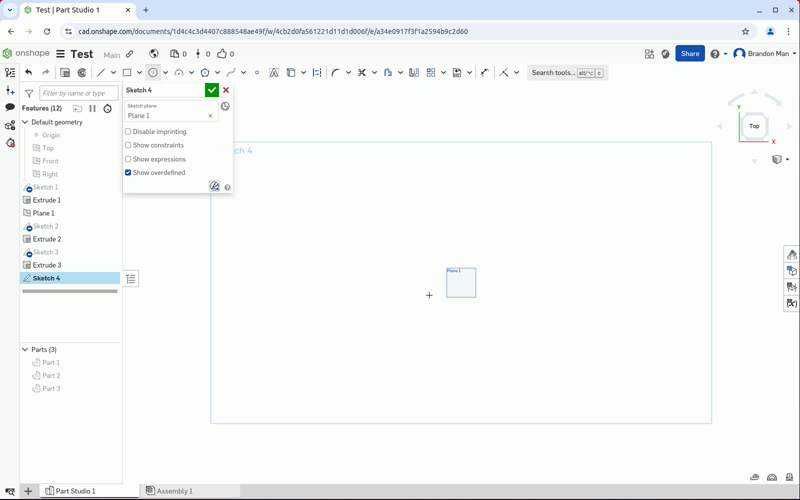
click(429, 294)
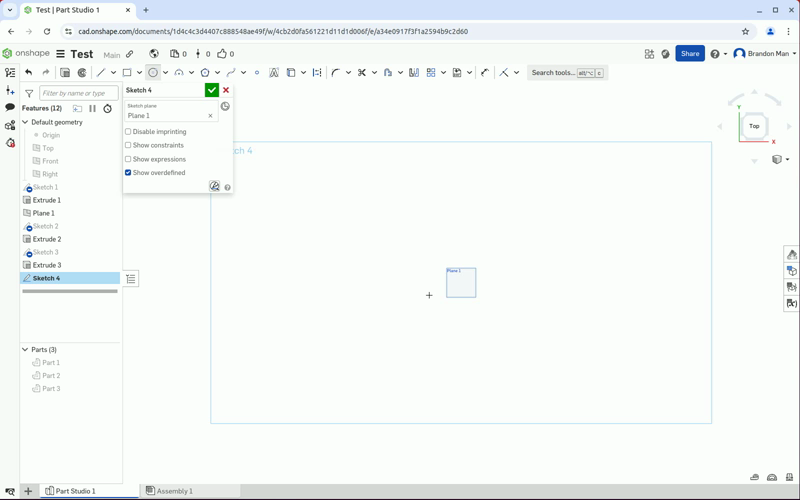
key_up(shift)
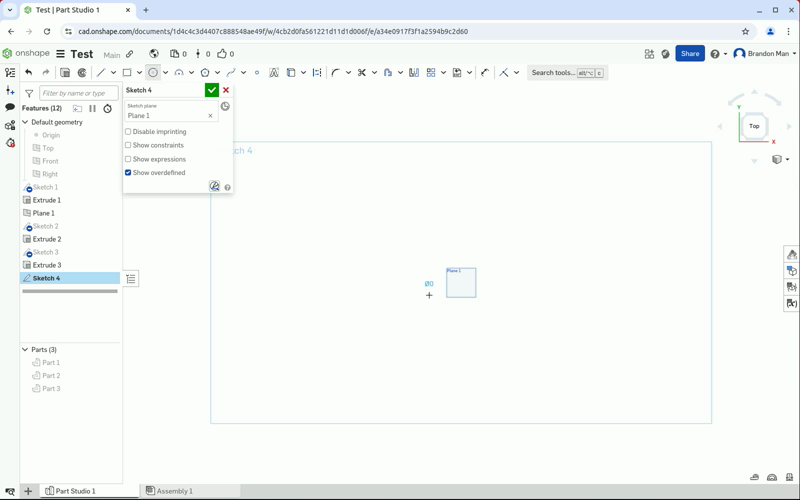
mouse_move(434, 294)
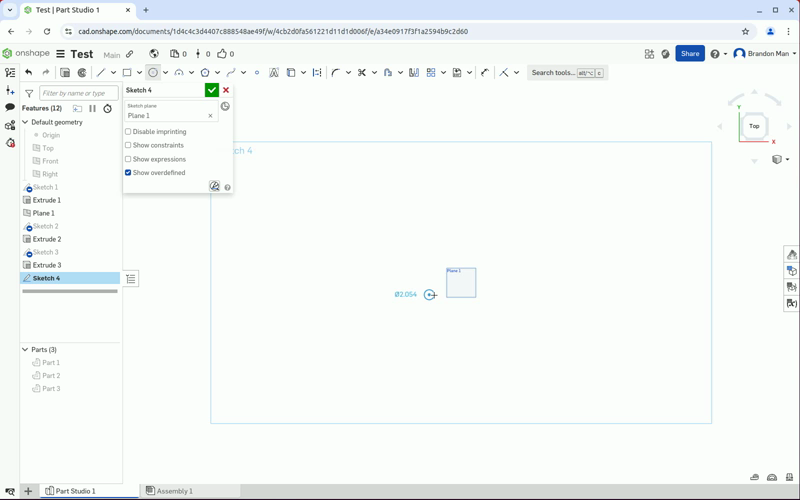
click(434, 294)
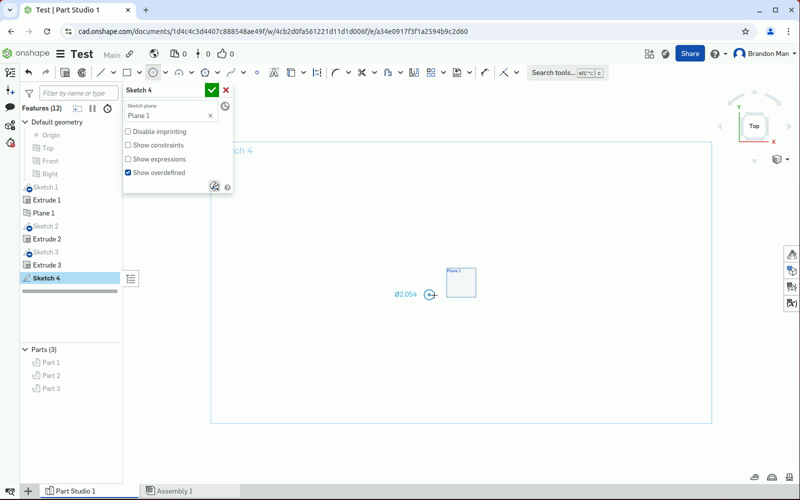
key(esc)
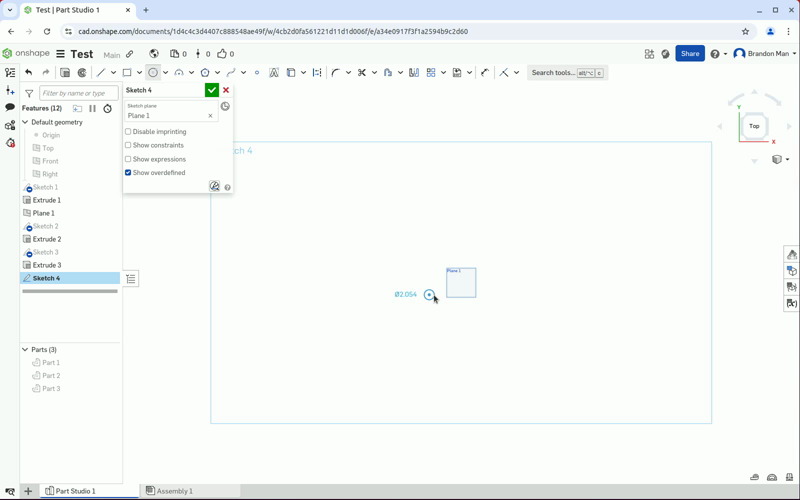
mouse_move(428, 296)
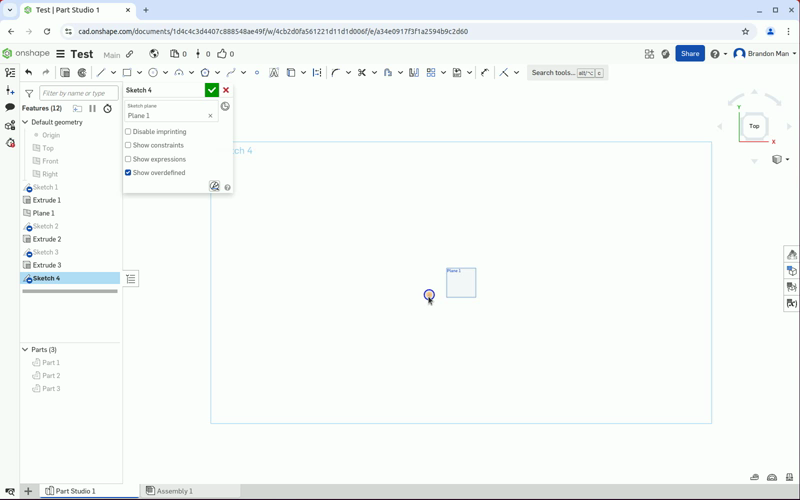
scroll(6)
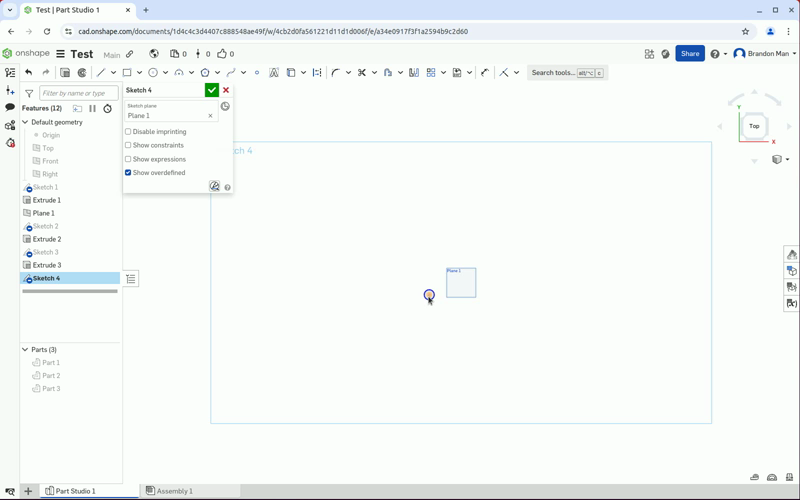
scroll(6)
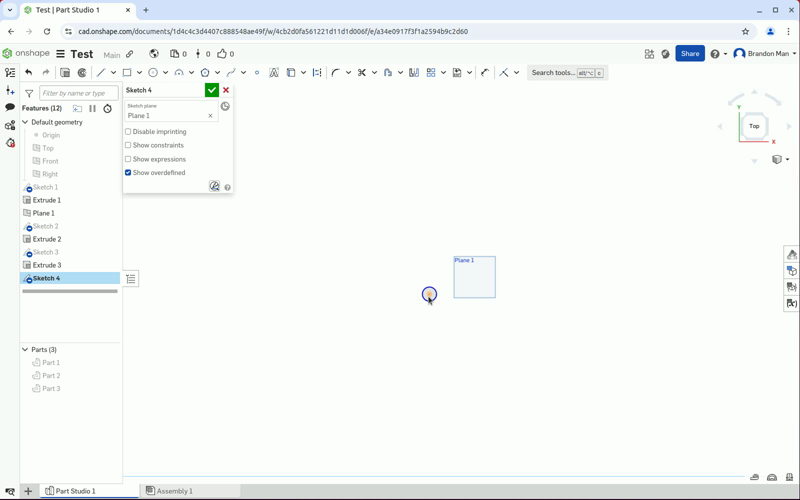
scroll(6)
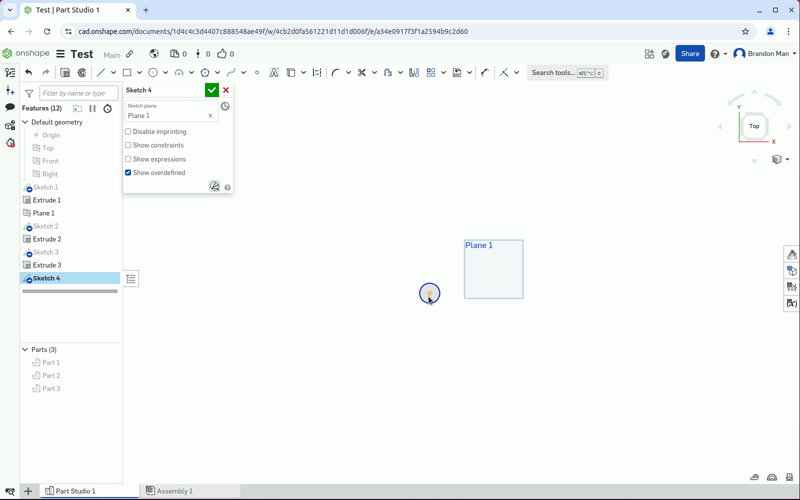
scroll(6)
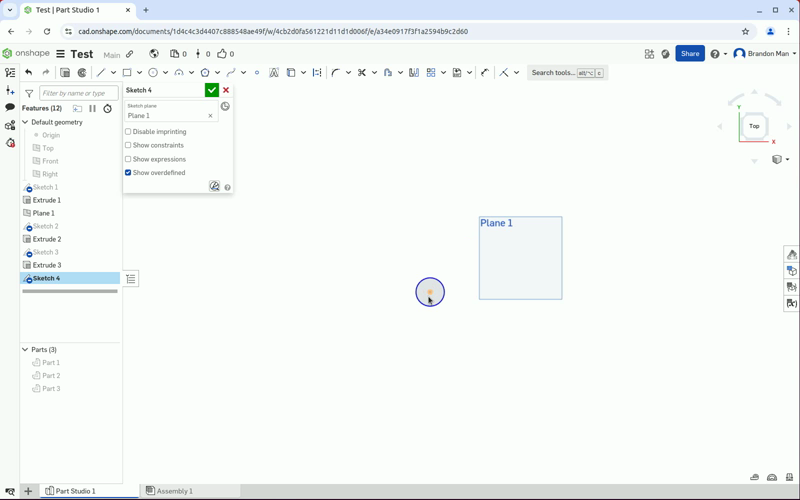
scroll(6)
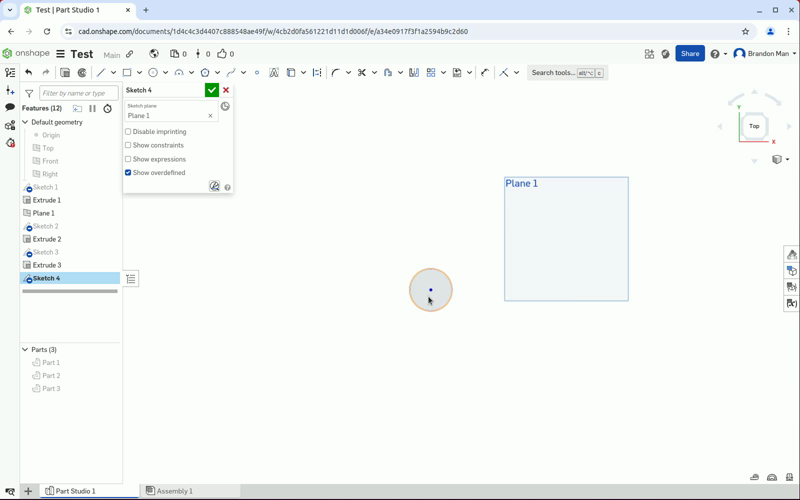
scroll(6)
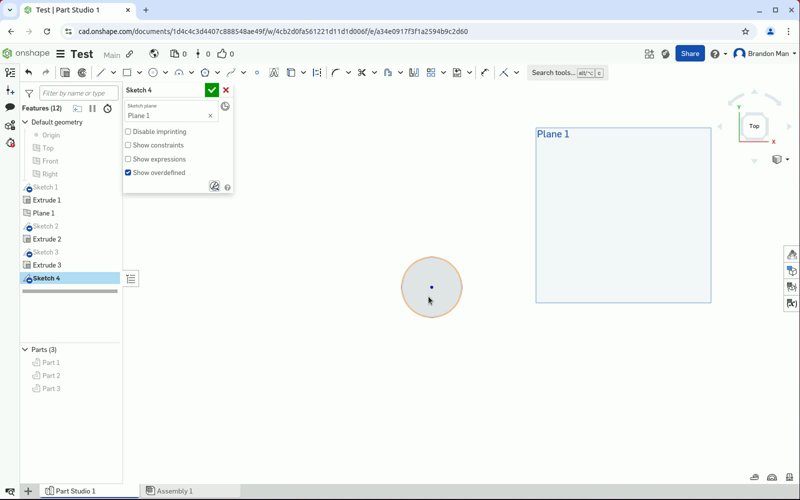
scroll(6)
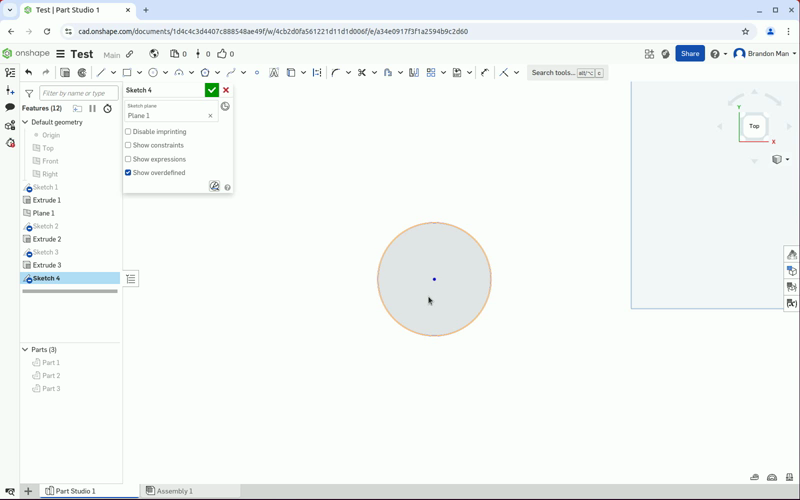
click(428, 296)
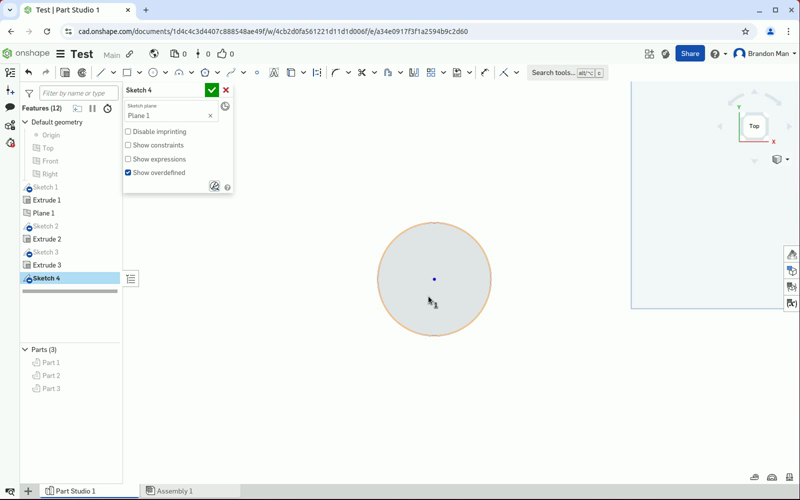
scroll(-6)
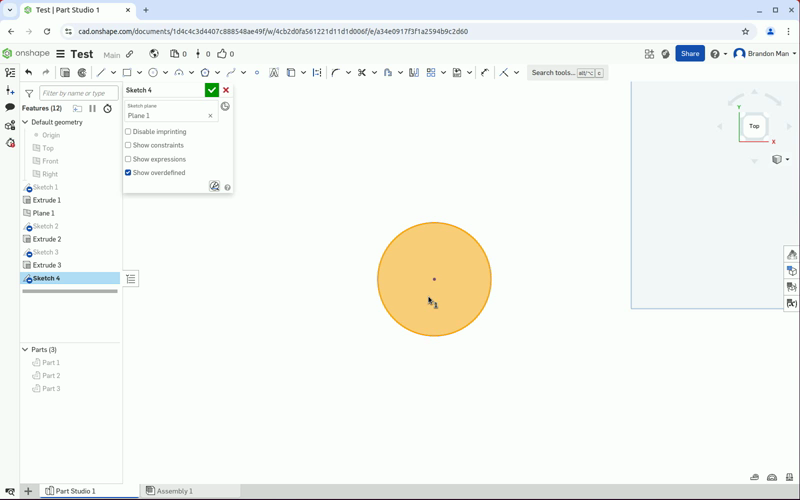
scroll(-6)
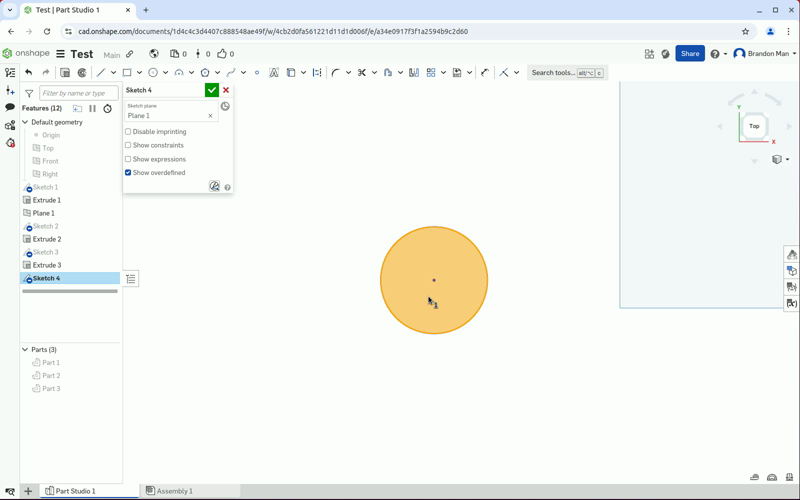
scroll(-6)
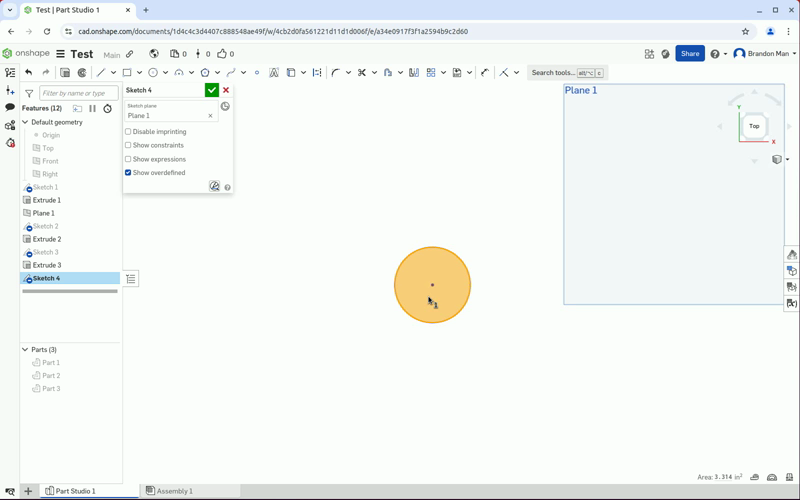
scroll(-6)
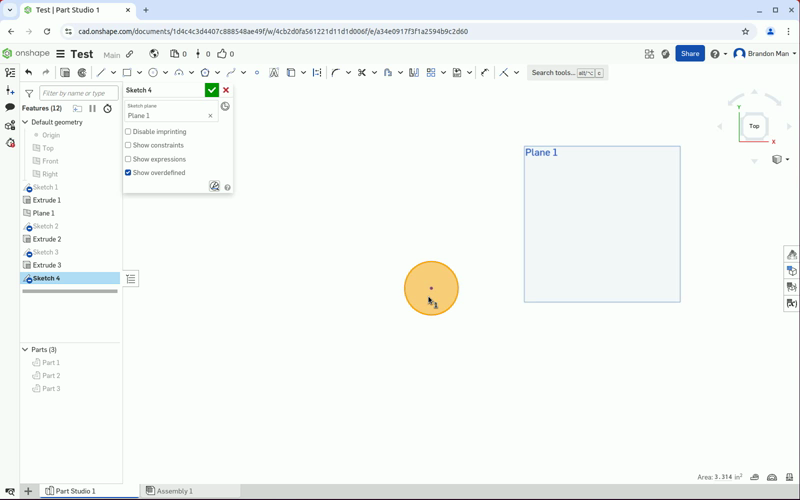
scroll(-6)
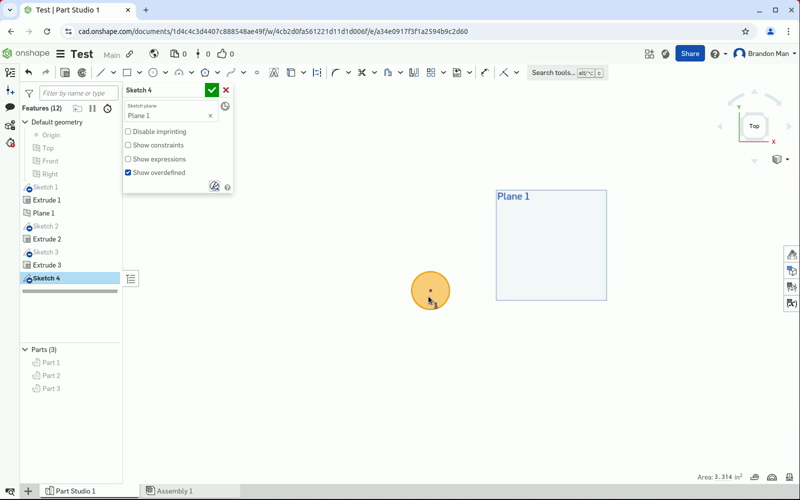
scroll(-6)
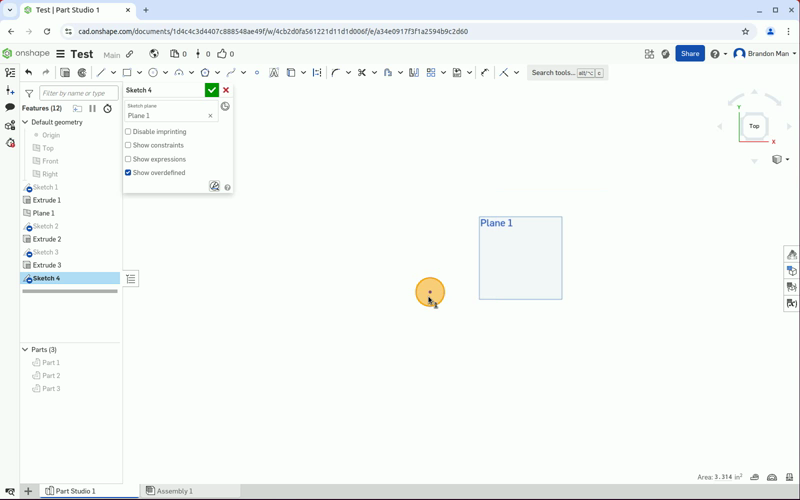
scroll(-6)
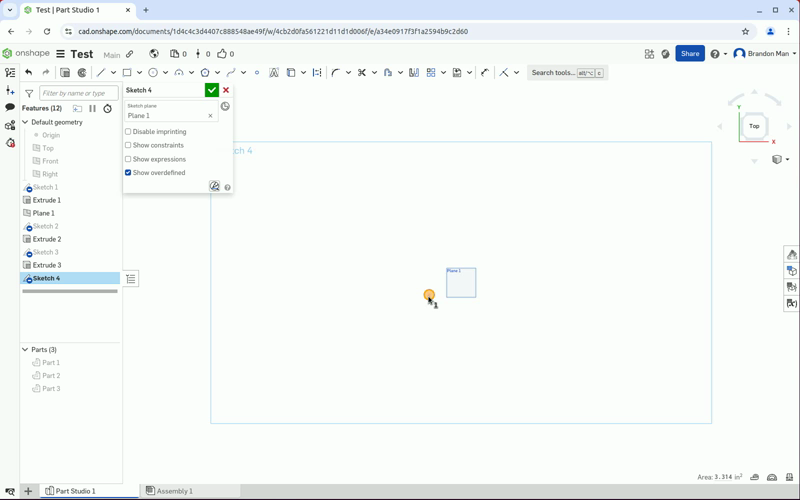
mouse_move(73, 352)
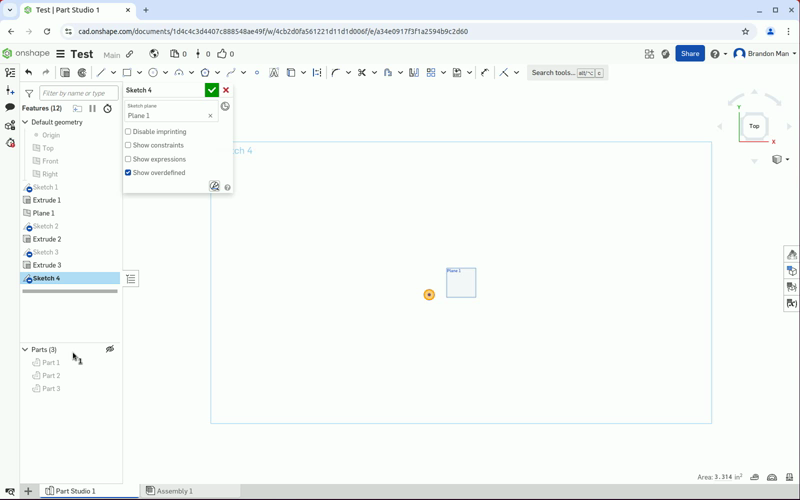
key(shift+y)
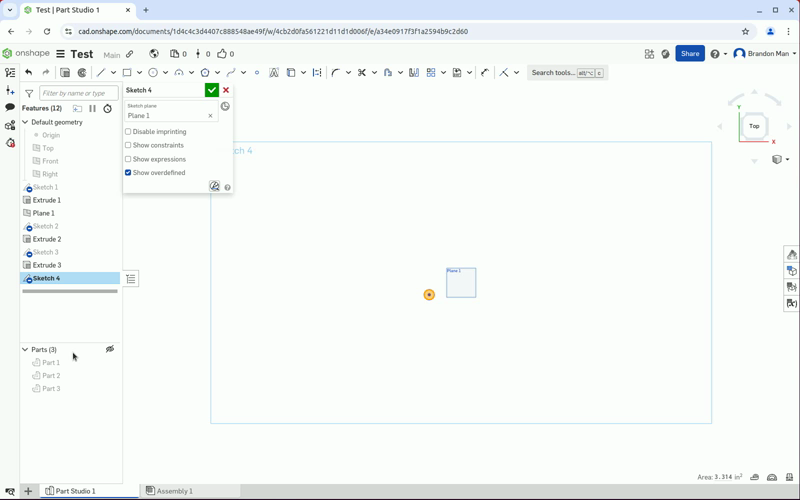
key(shift+e)
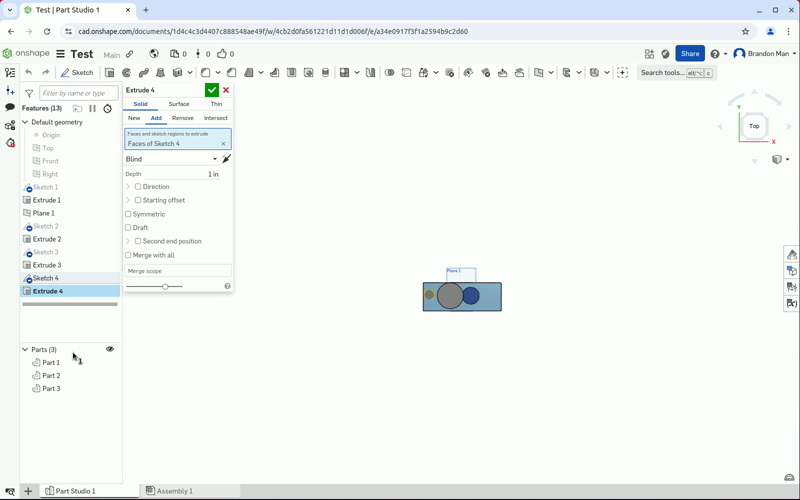
mouse_move(143, 106)
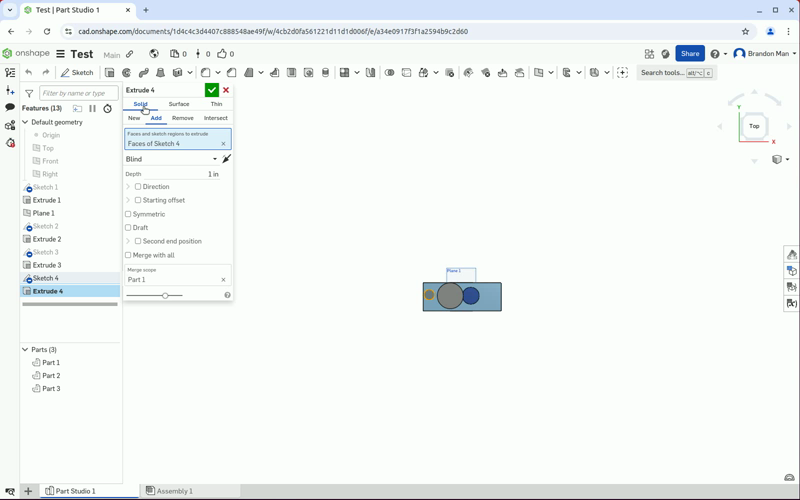
click(143, 106)
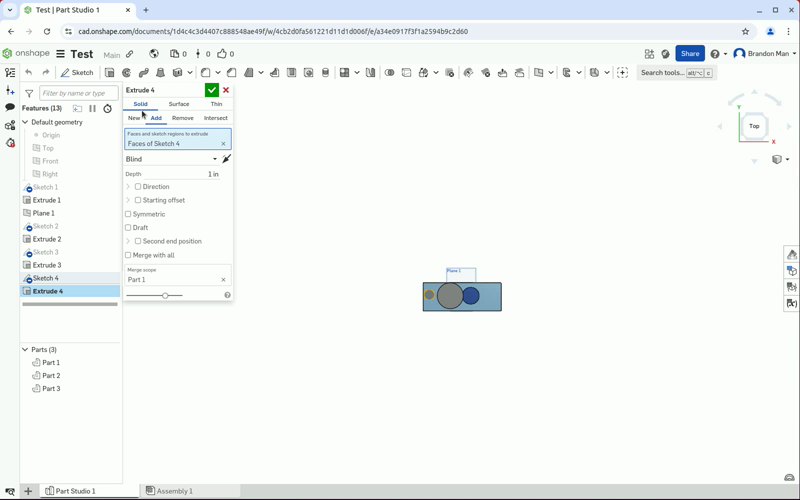
mouse_move(137, 120)
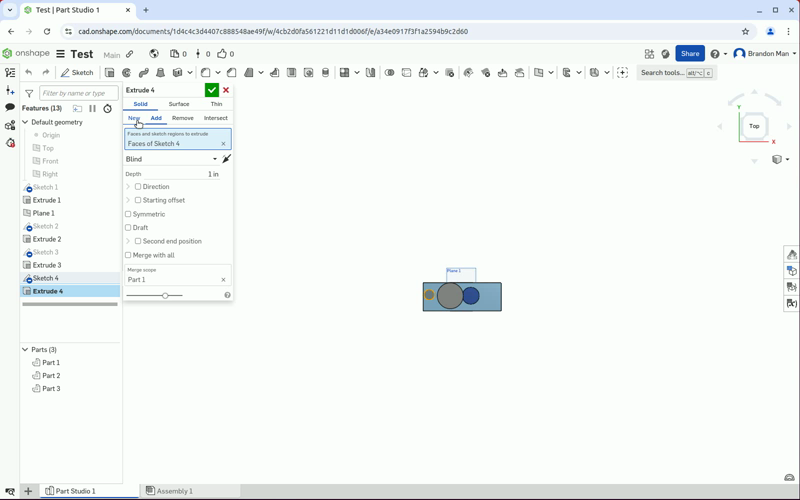
click(137, 120)
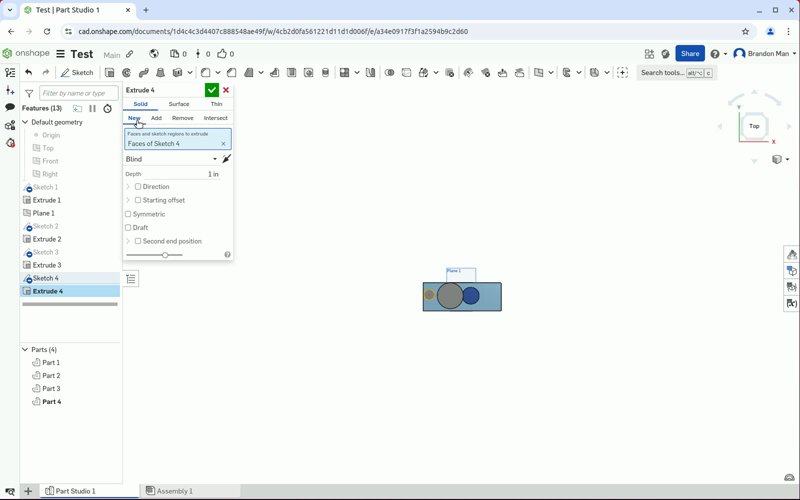
key(tab, 4)
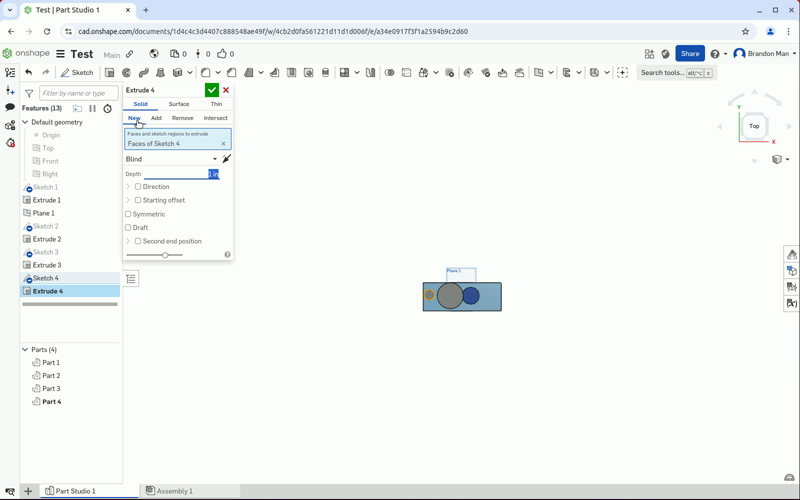
text(5.055)
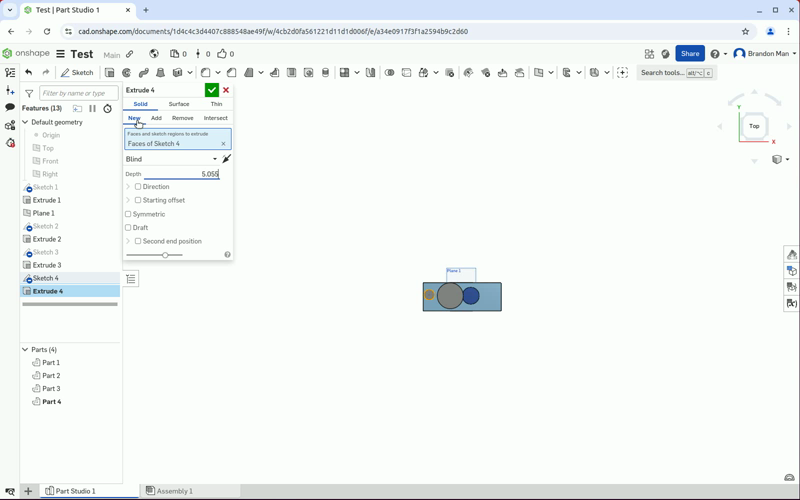
key(enter)
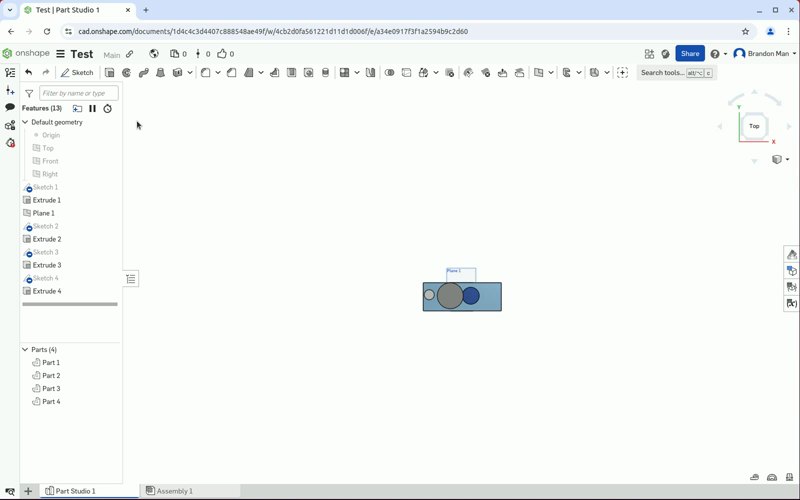
key(shift+h)
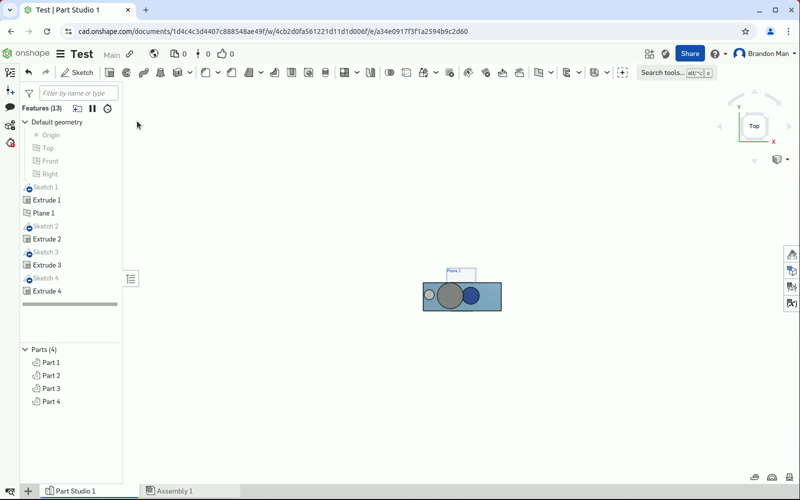
key(shift+h)
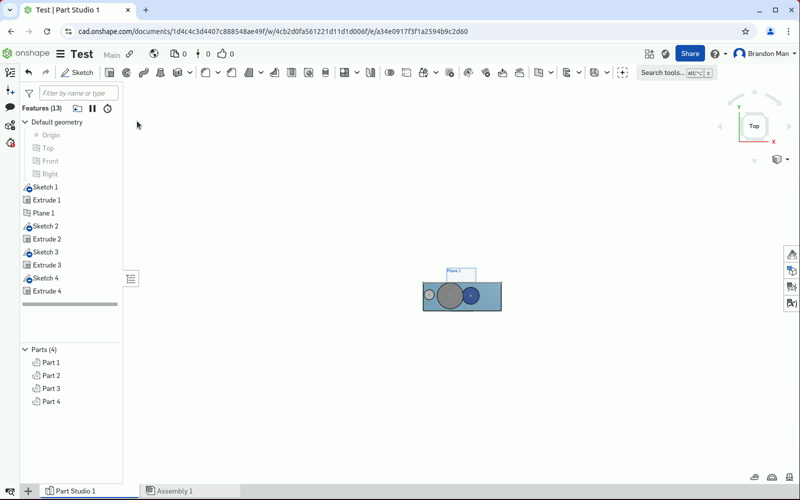
key(shift+7)
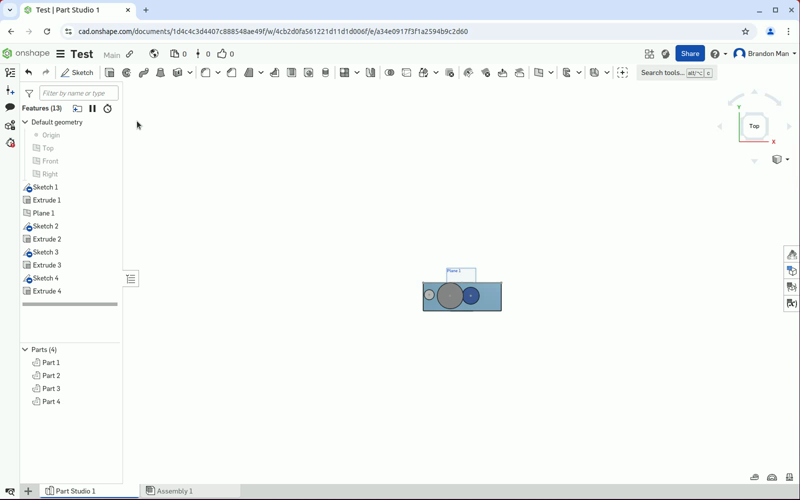
key(up, 3)
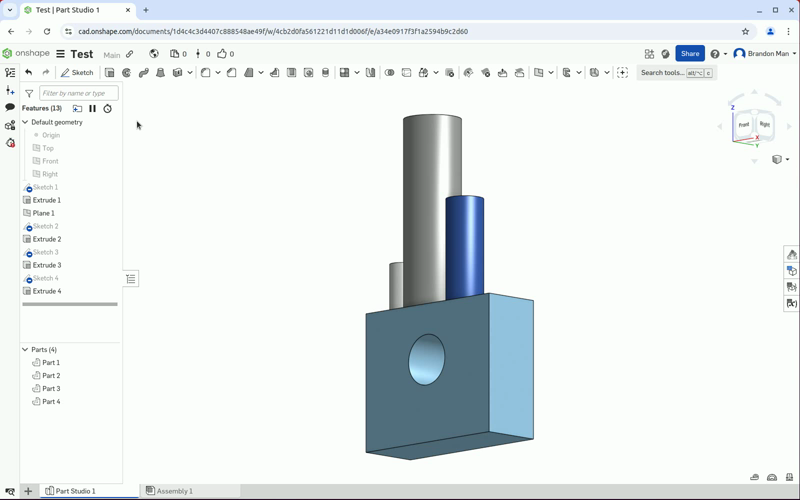
key(left, 3)
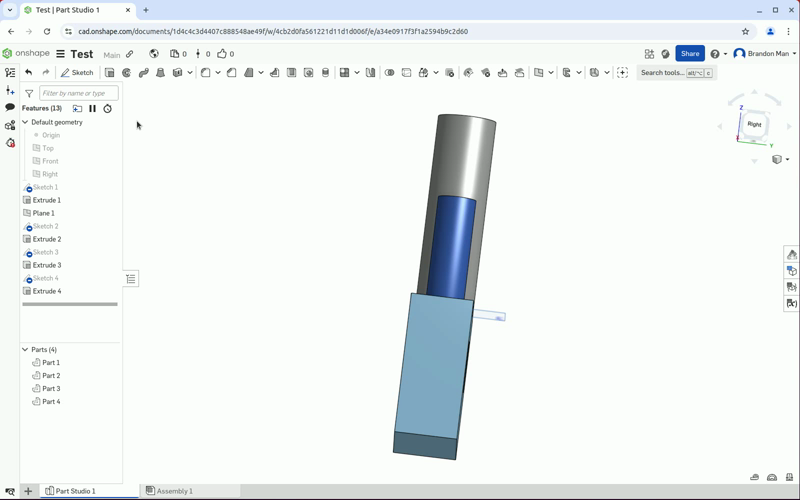
key(right, 3)
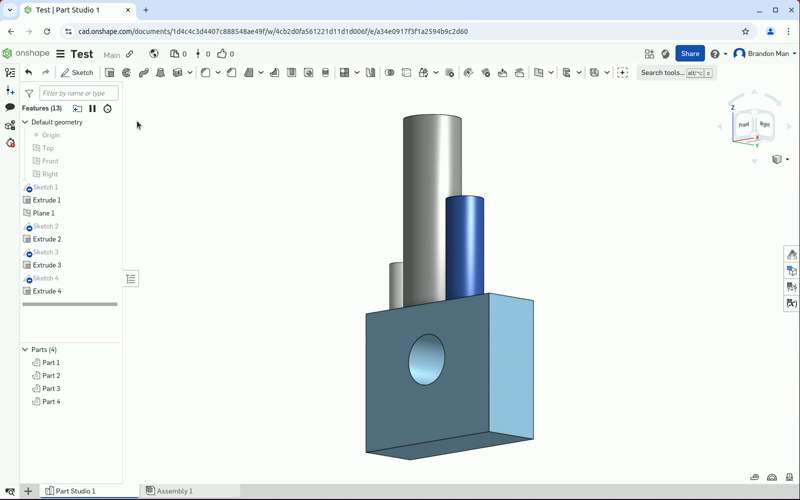
key(down, 3)
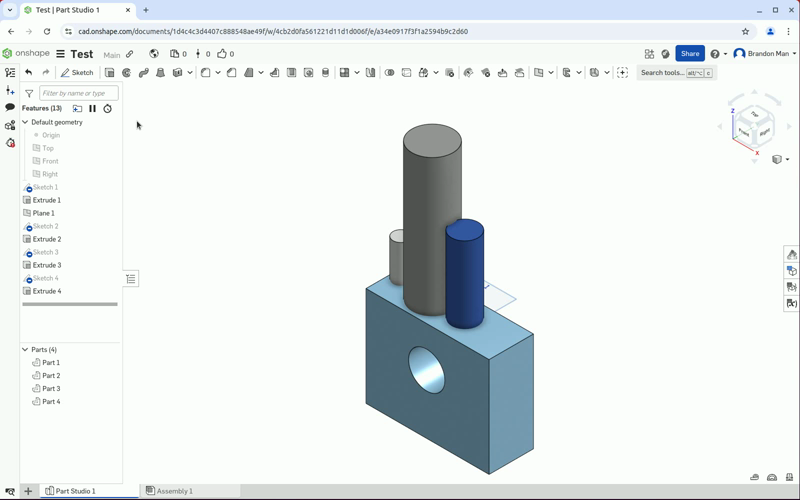
mouse_move(73, 189)
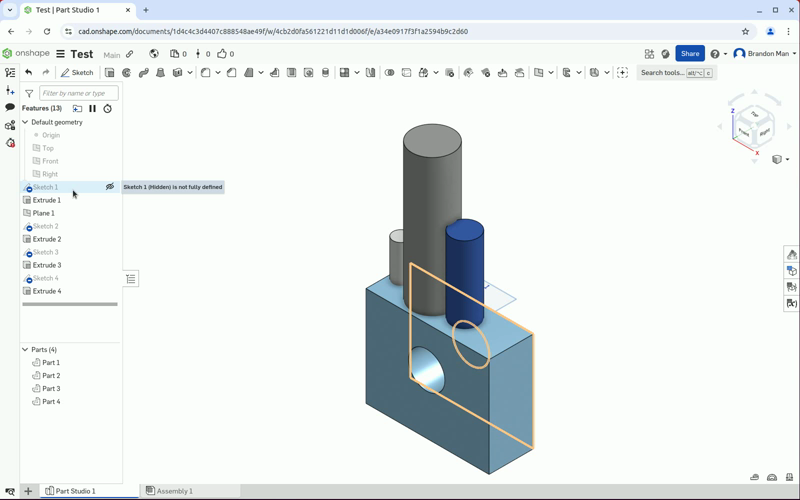
click(73, 189)